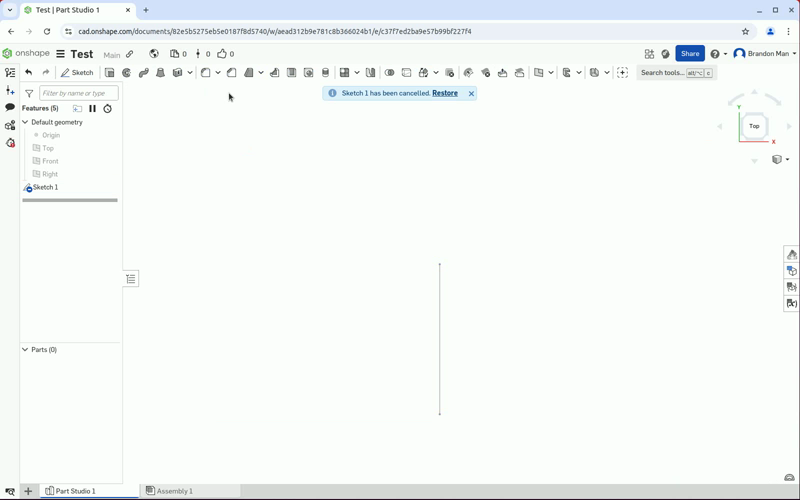
key(shift+h)
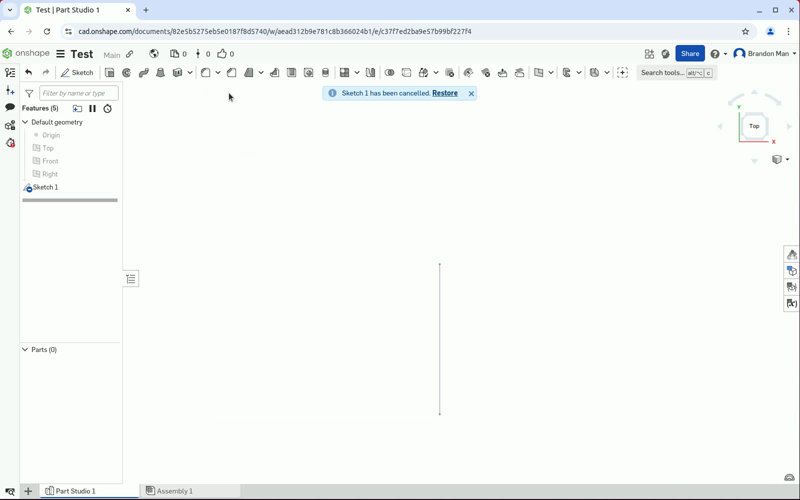
key(shift+s)
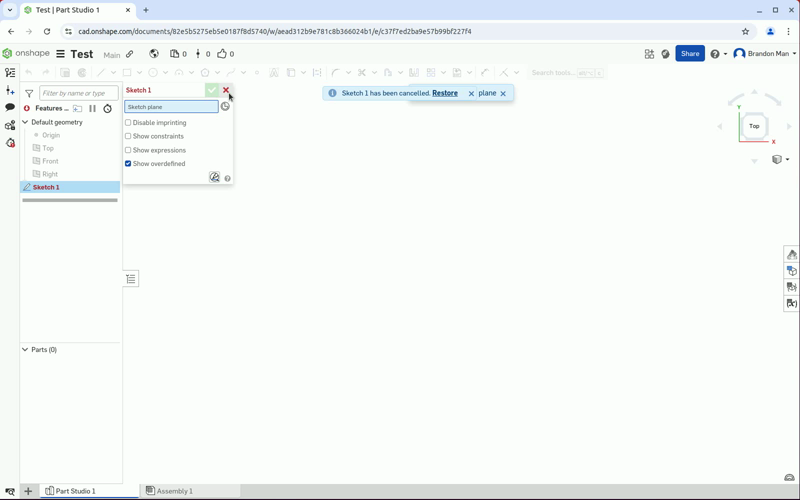
mouse_move(73, 150)
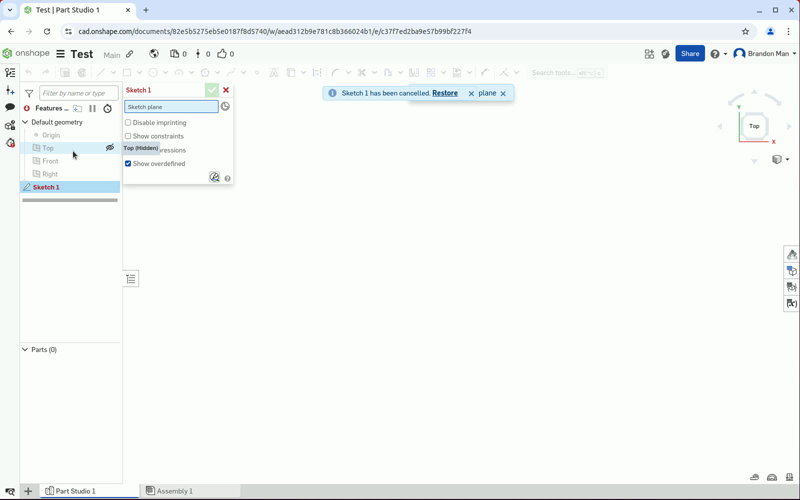
click(73, 150)
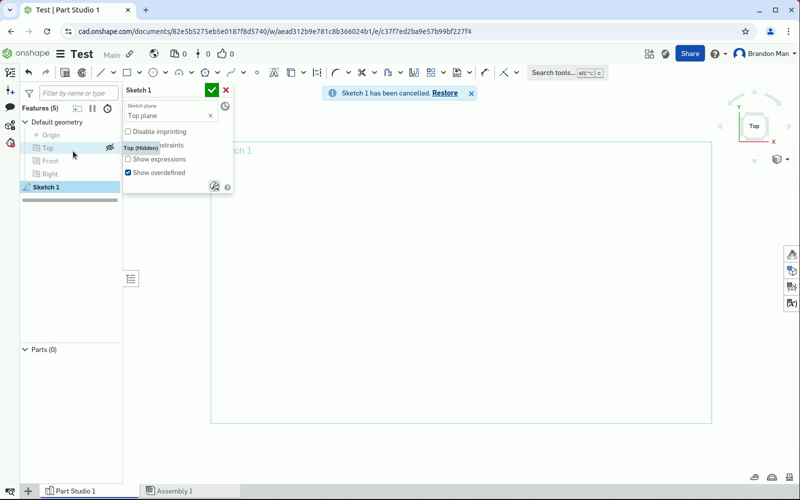
mouse_move(73, 352)
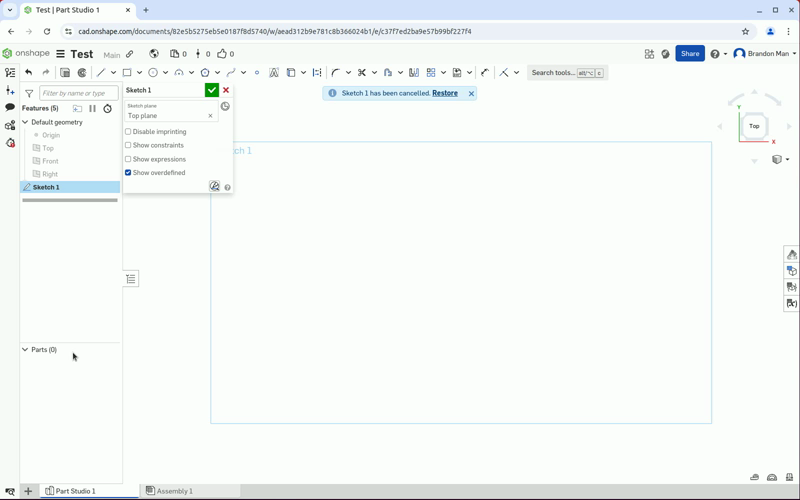
key(y)
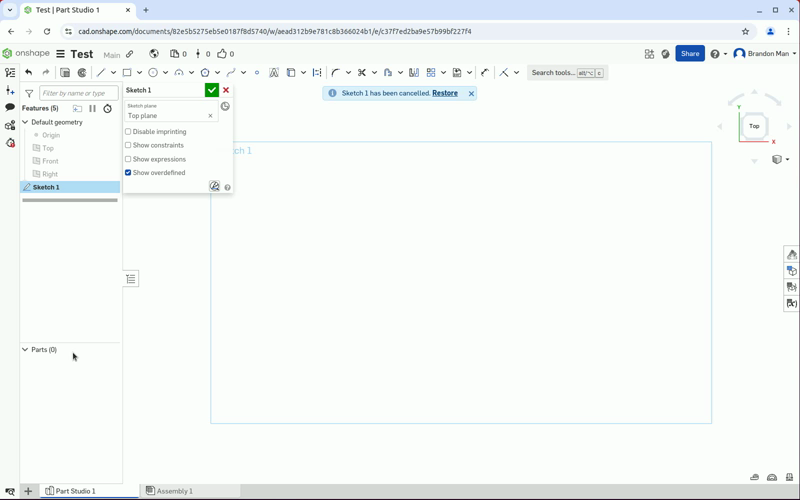
key(l)
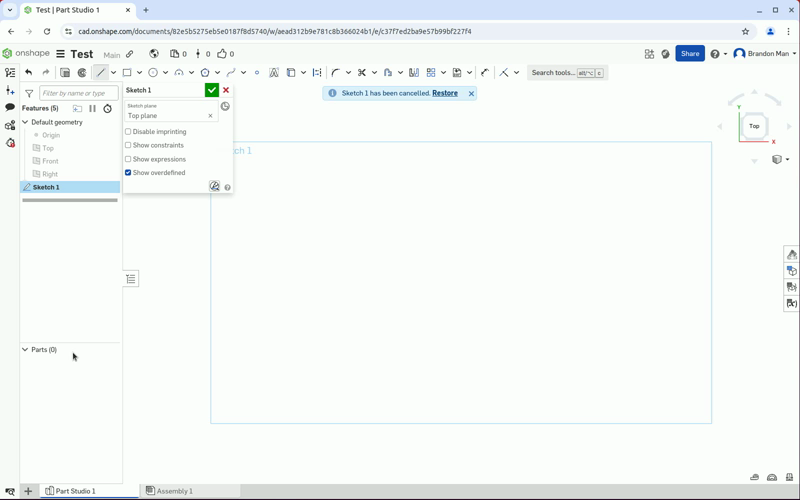
key_down(shift)
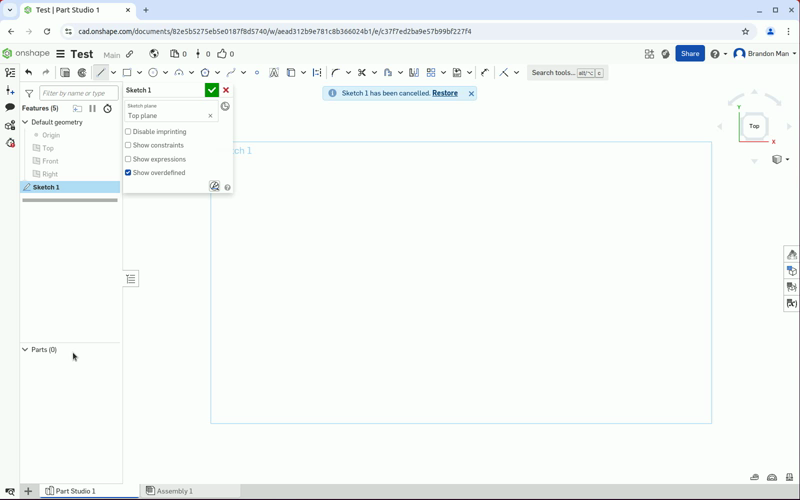
mouse_move(418, 393)
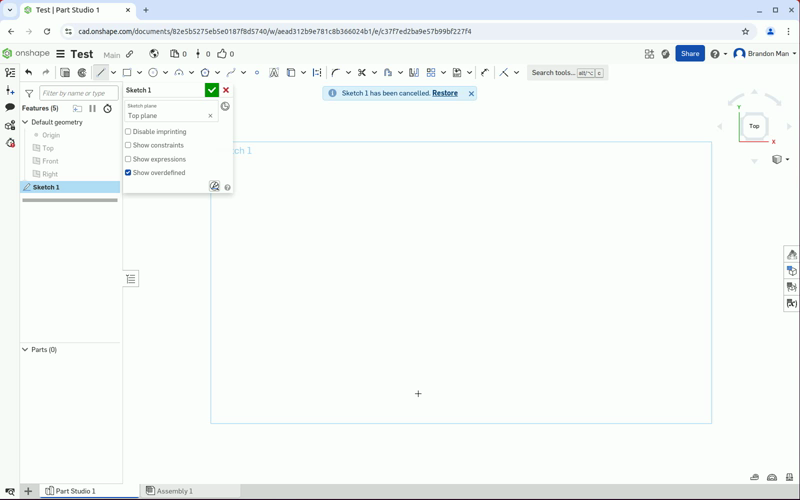
click(418, 393)
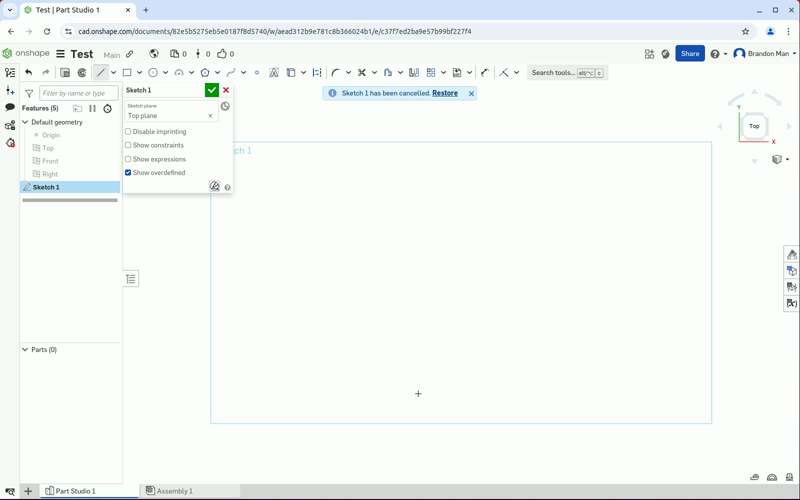
key_up(shift)
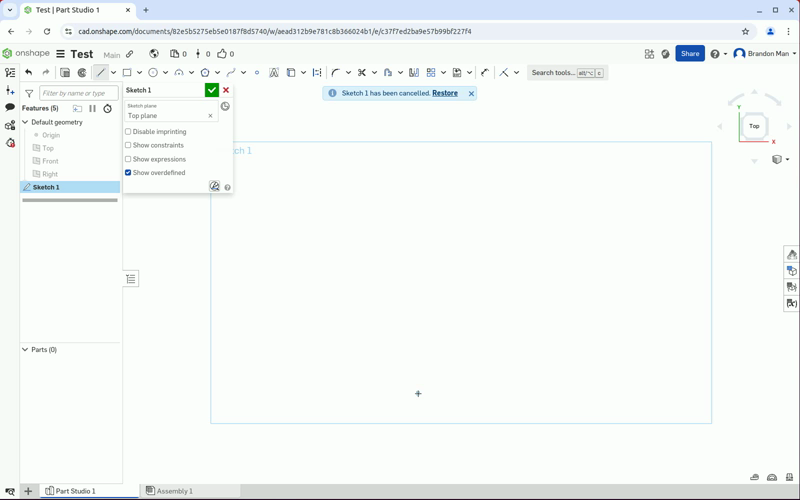
key_down(shift)
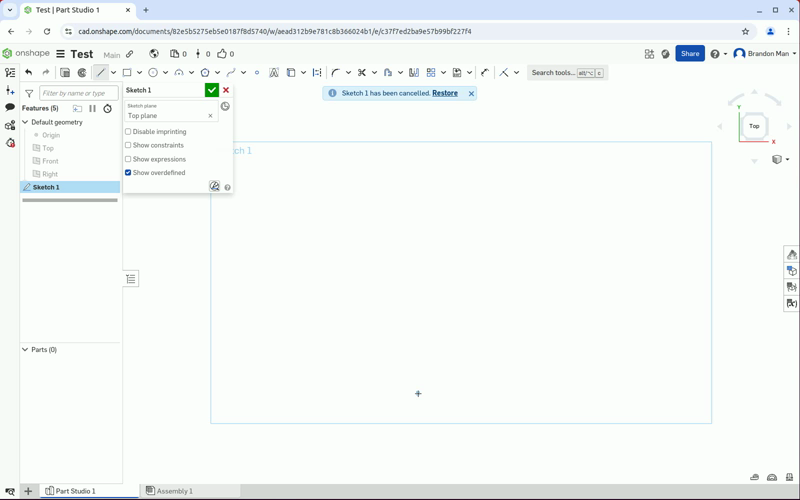
mouse_move(502, 393)
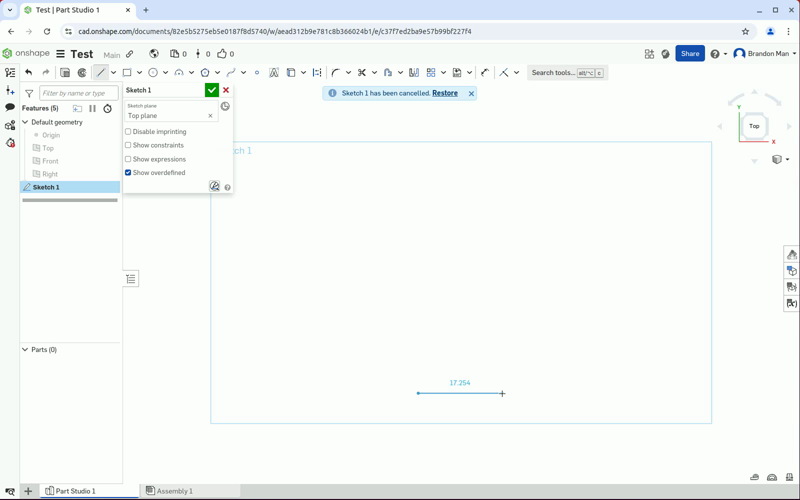
click(502, 393)
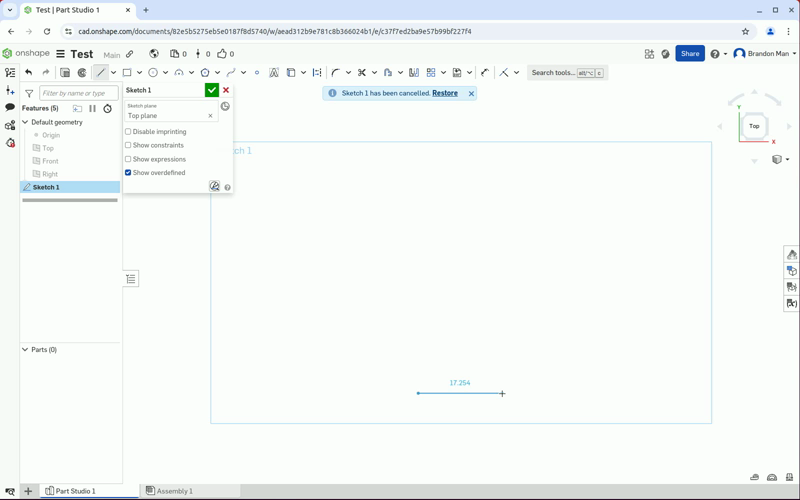
key_up(shift)
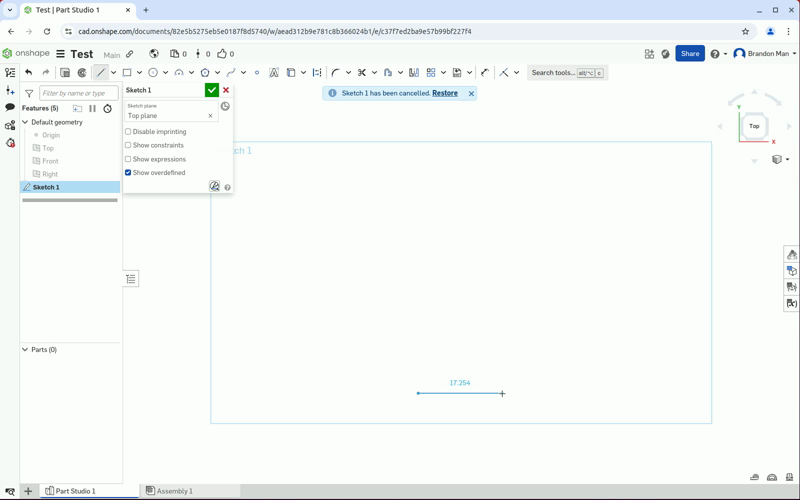
key_down(shift)
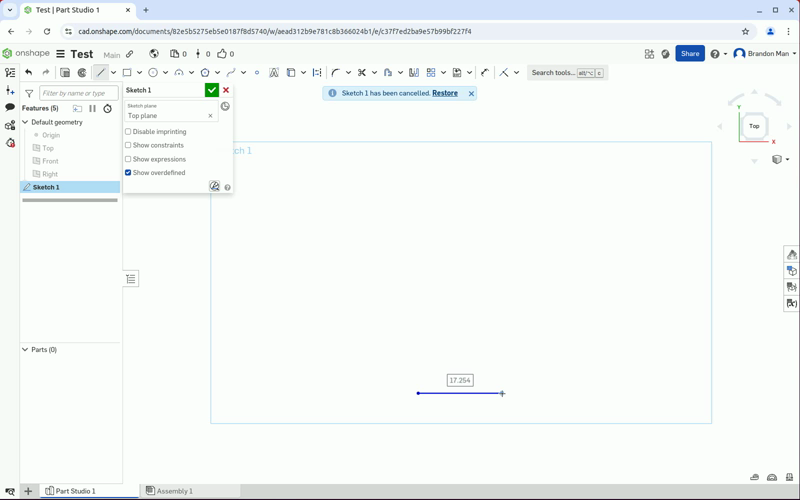
mouse_move(502, 172)
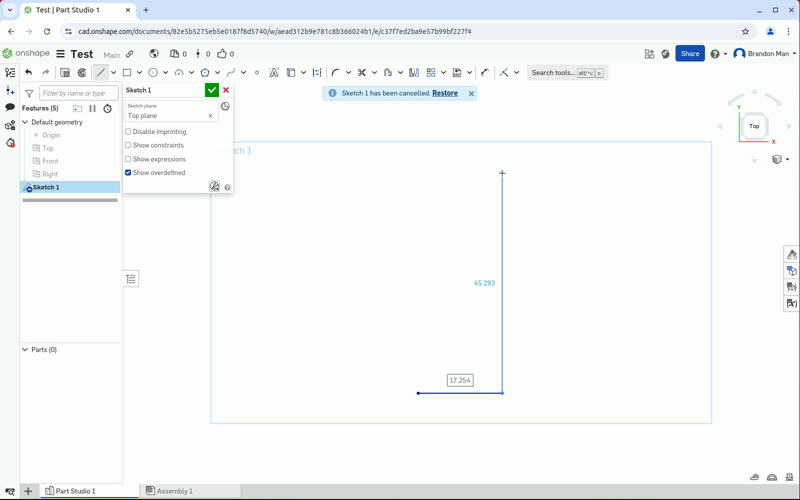
click(502, 172)
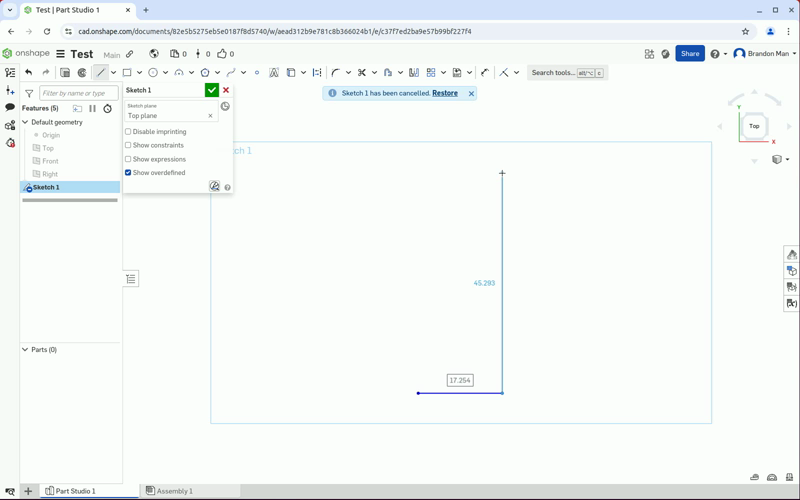
key_up(shift)
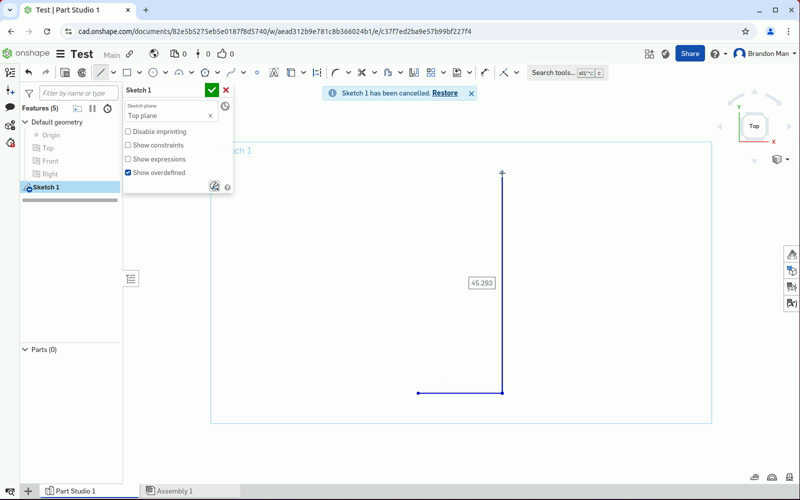
key_down(shift)
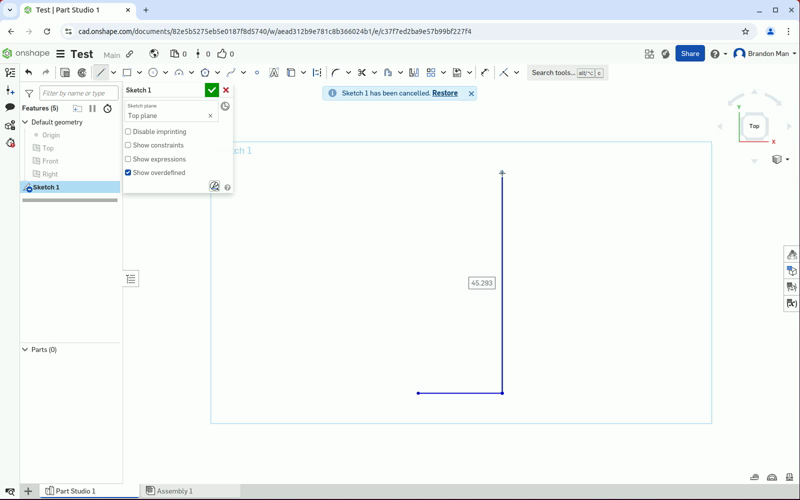
mouse_move(418, 172)
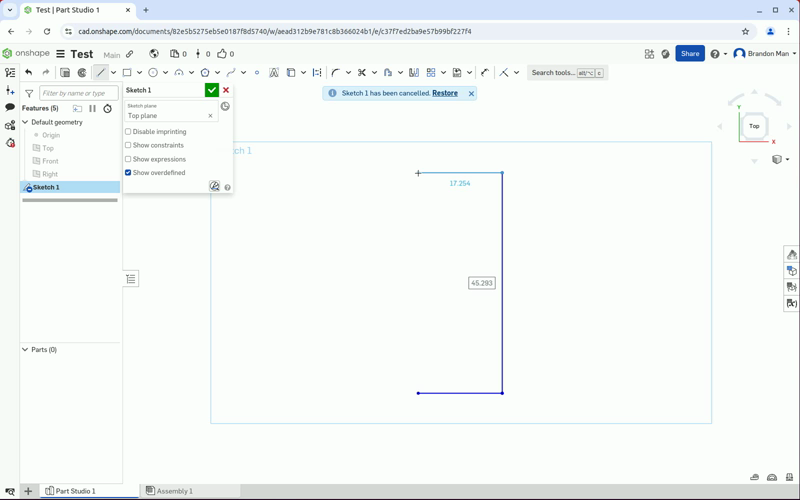
click(418, 172)
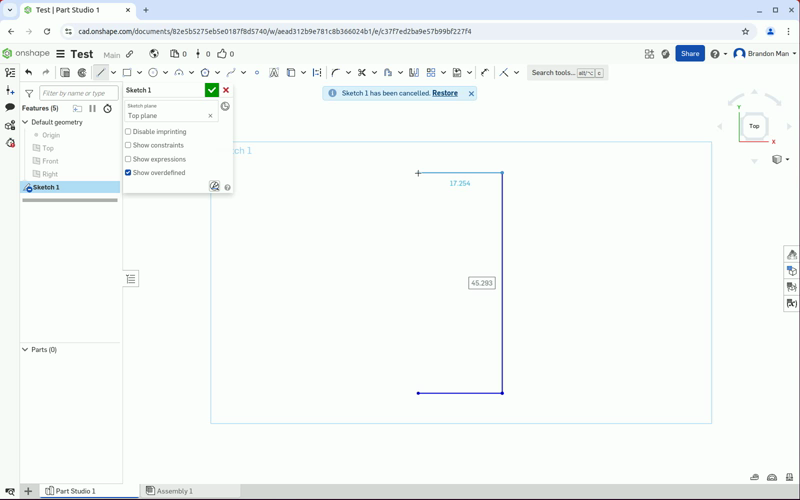
key_up(shift)
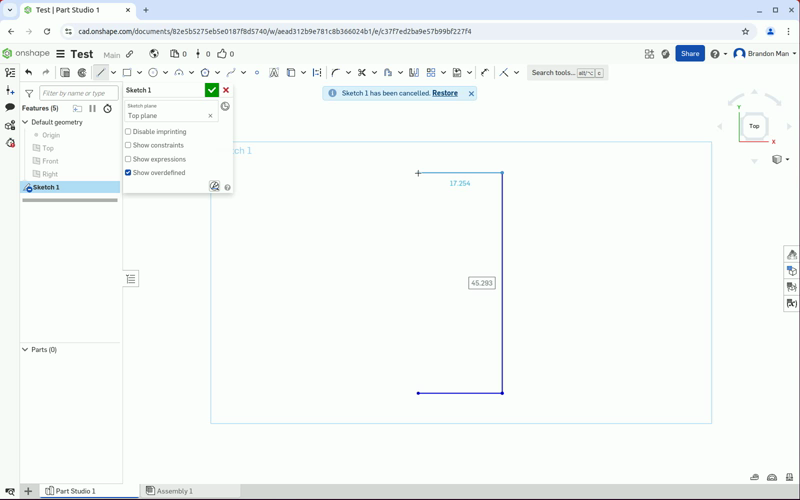
key_down(shift)
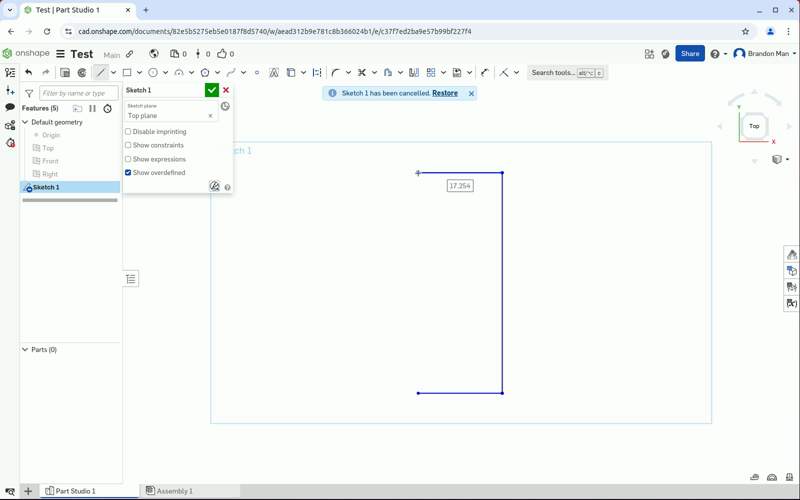
mouse_move(418, 393)
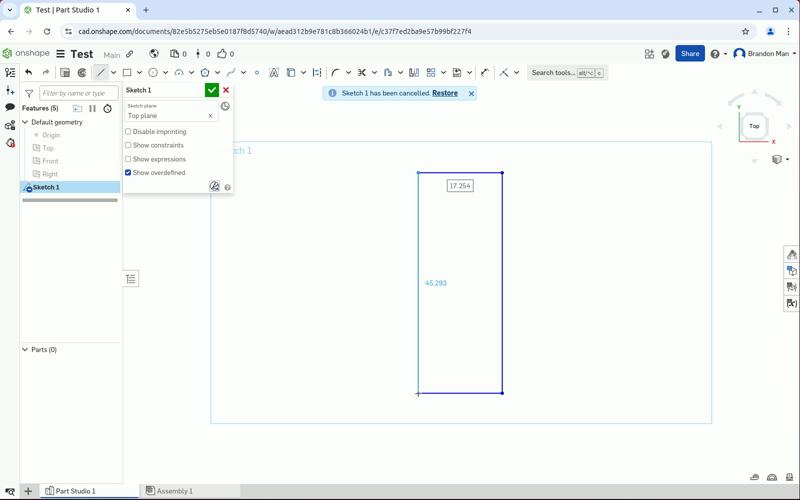
key_up(shift)
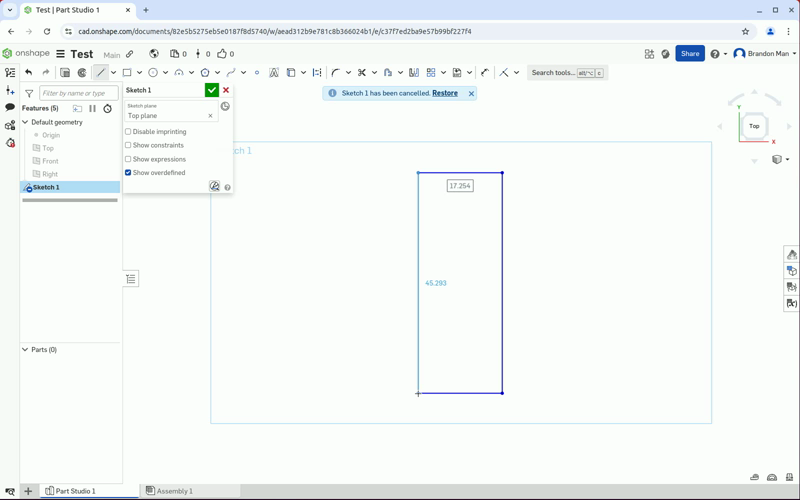
click(418, 393)
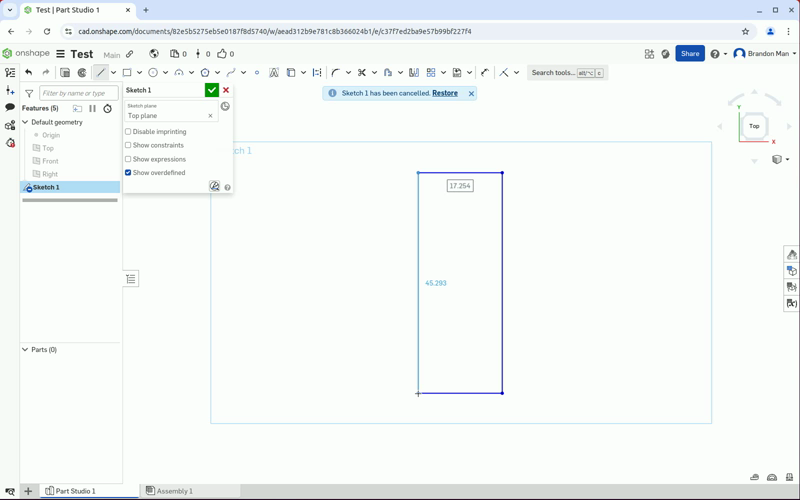
key(esc)
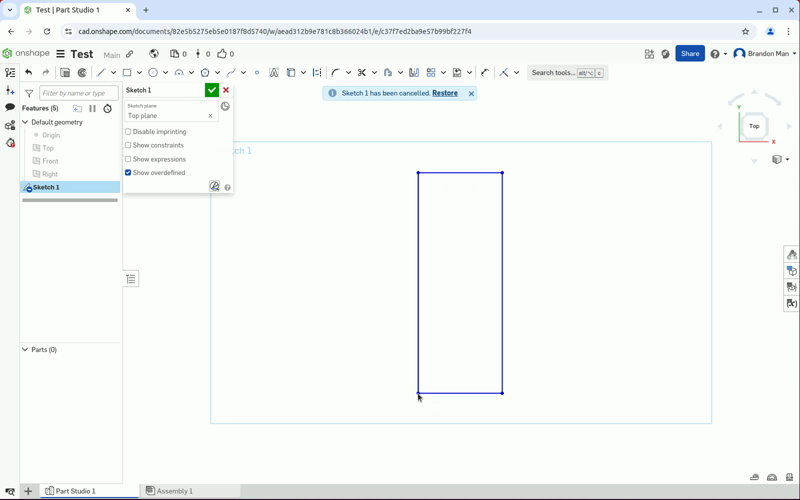
mouse_move(476, 305)
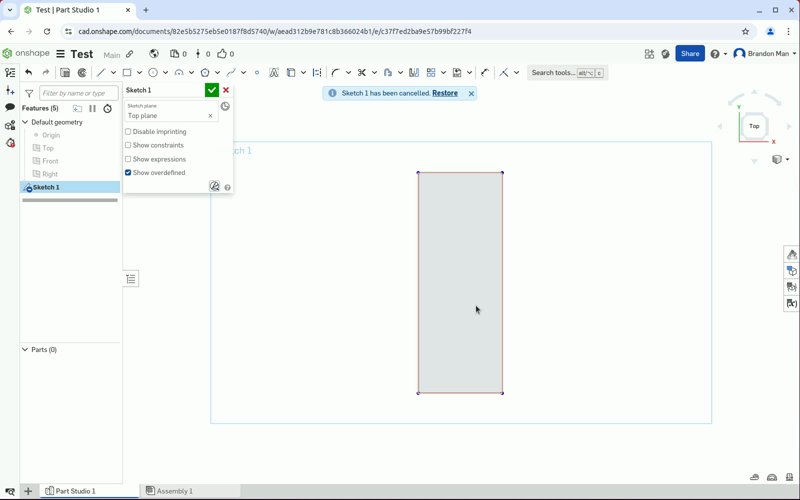
click(476, 305)
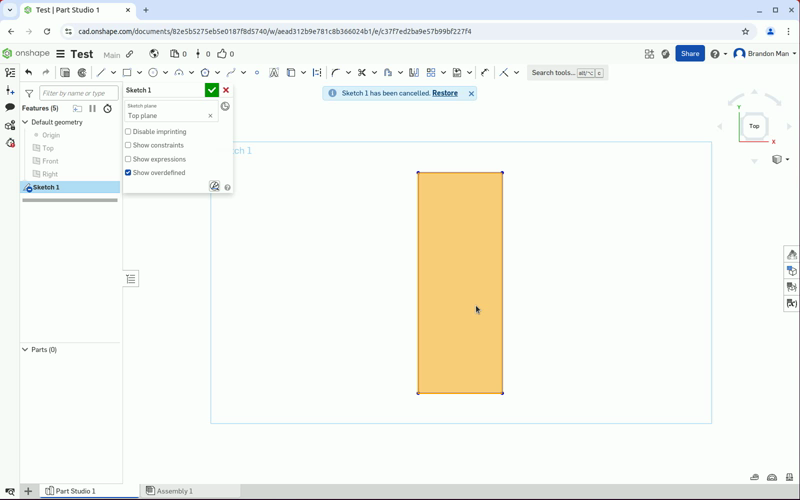
mouse_move(73, 352)
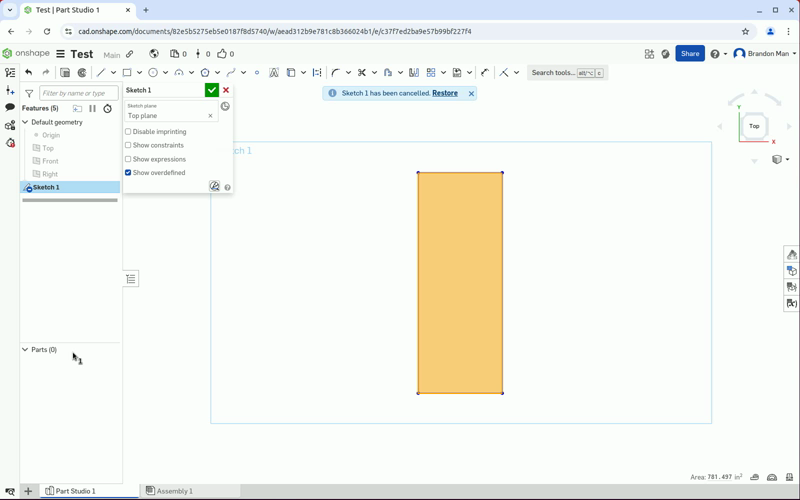
key(shift+y)
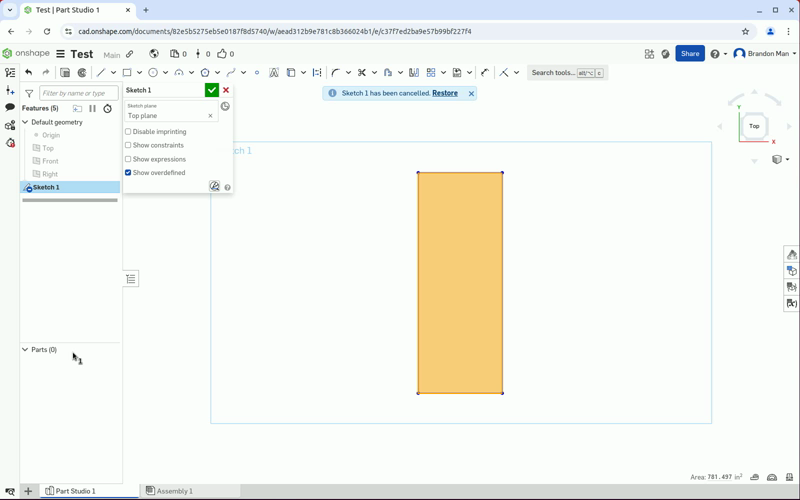
key(shift+e)
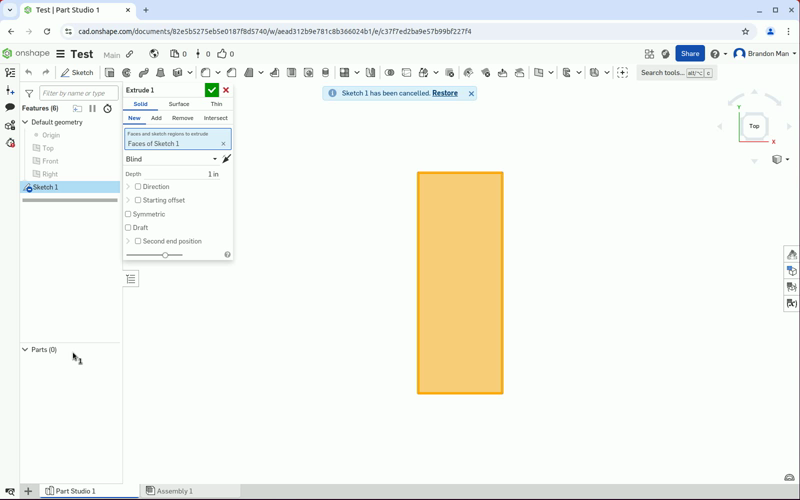
mouse_move(143, 106)
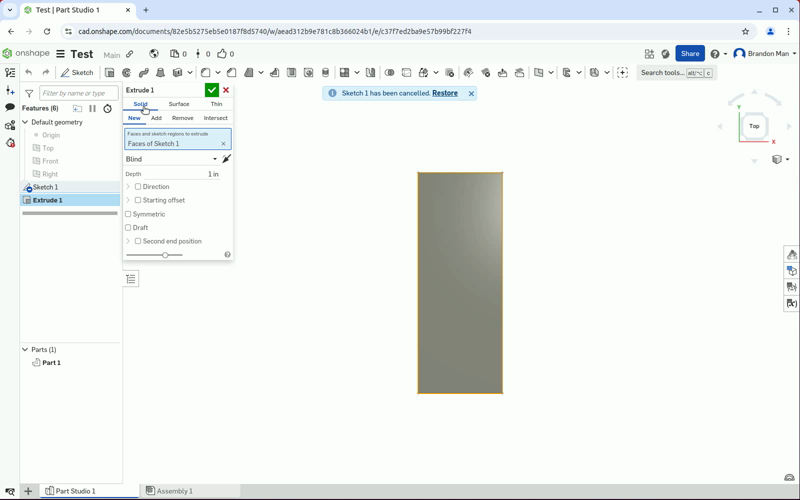
click(143, 106)
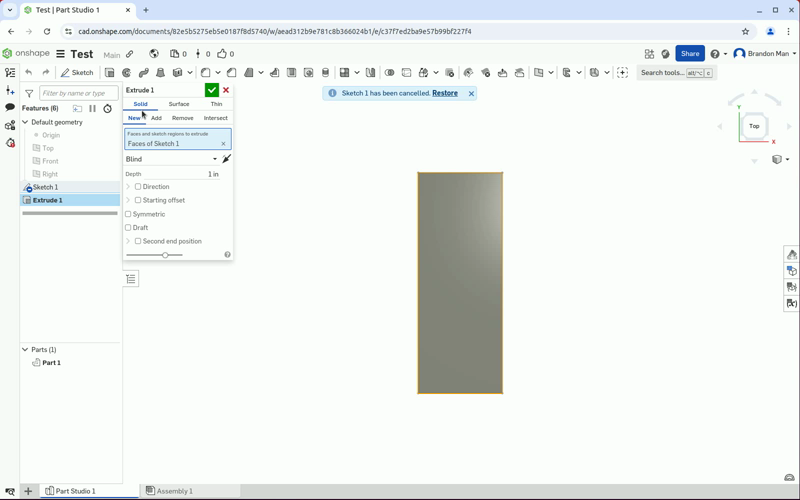
mouse_move(137, 120)
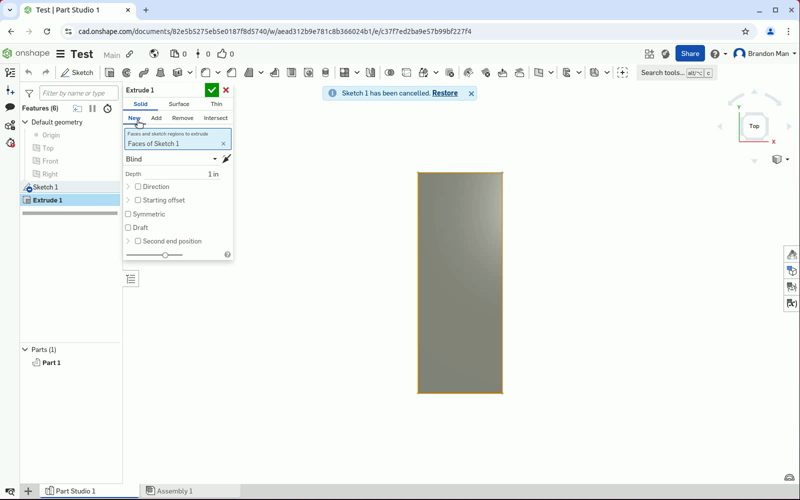
click(137, 120)
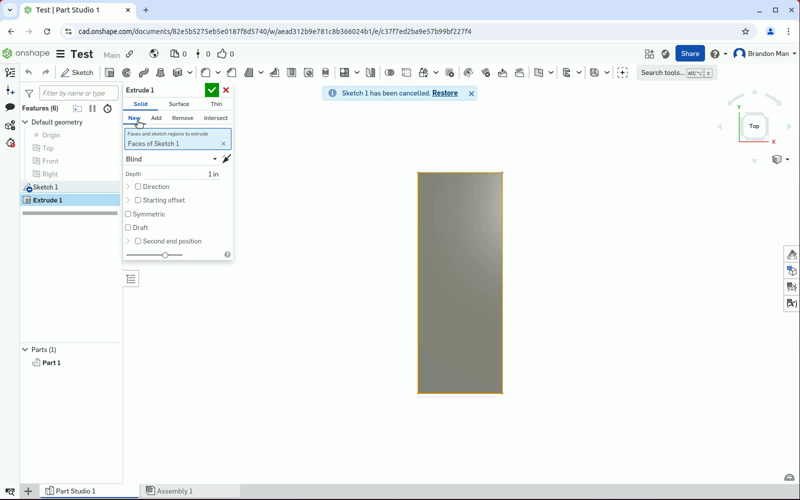
key(tab, 4)
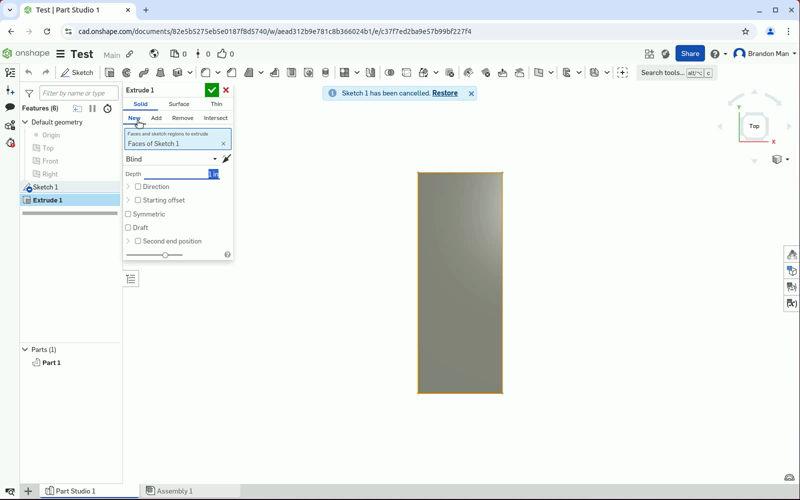
text(2.166)
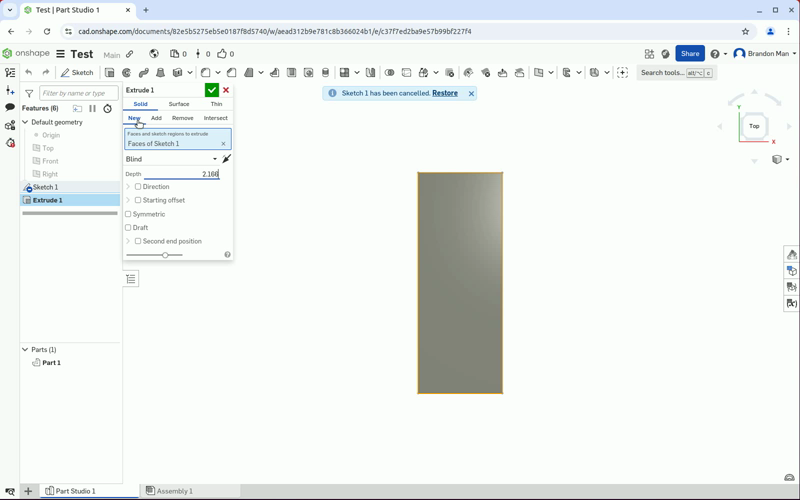
key(enter)
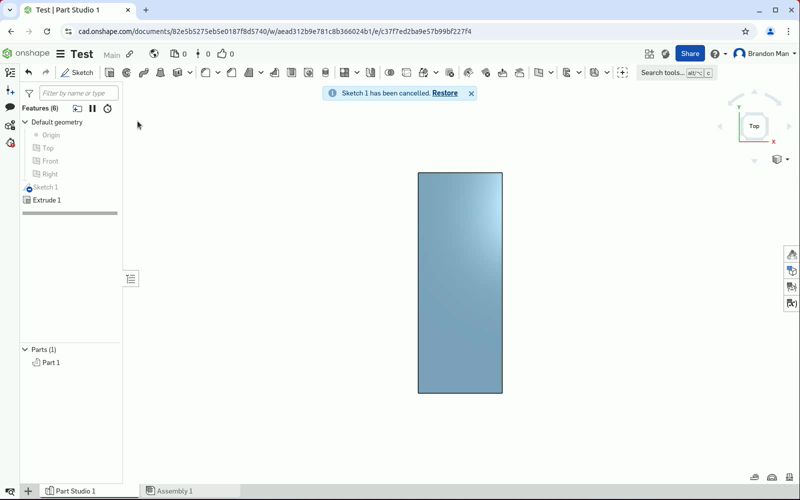
key(shift+h)
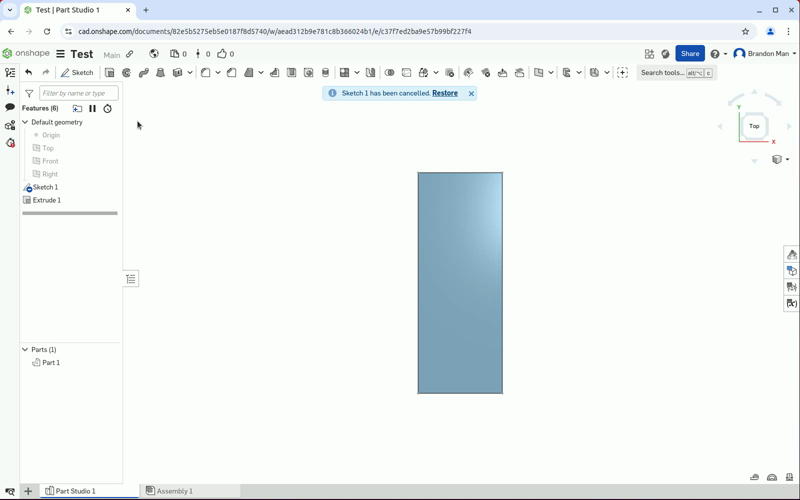
key(shift+h)
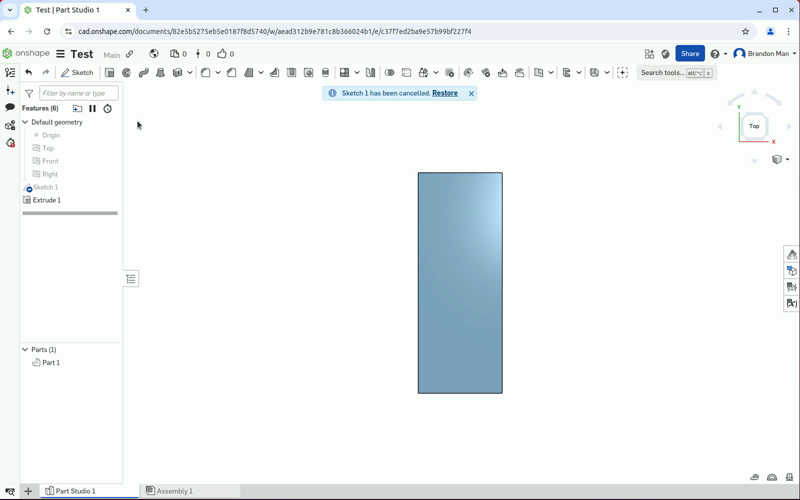
mouse_move(73, 189)
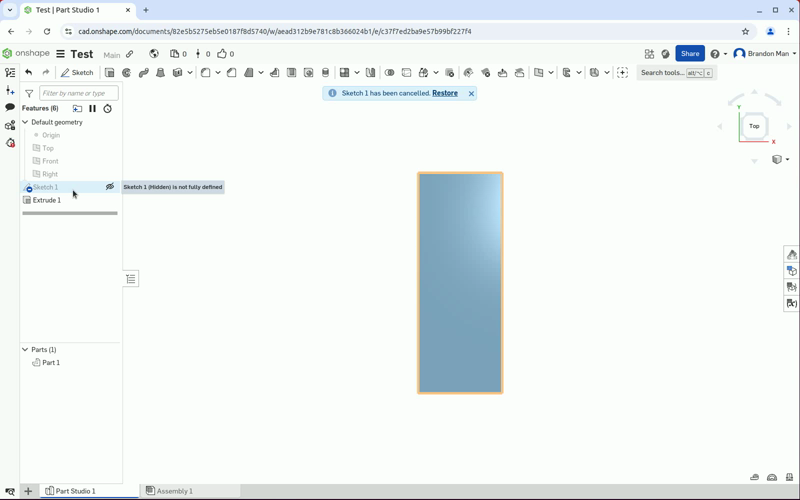
click(73, 189)
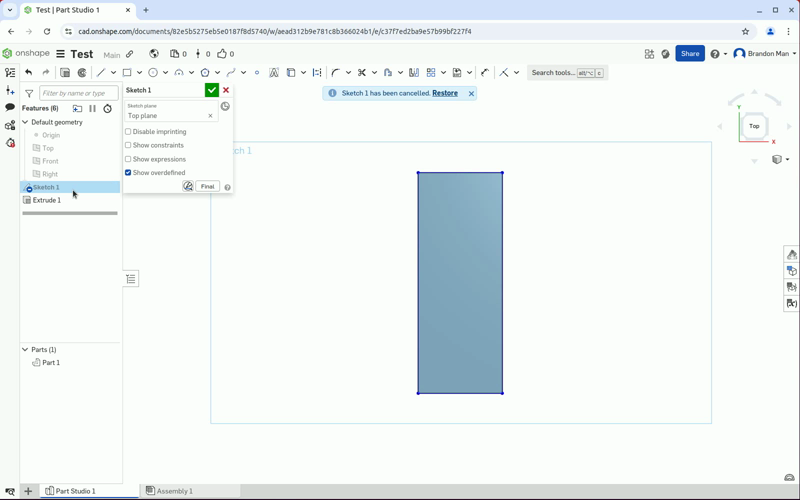
mouse_move(229, 92)
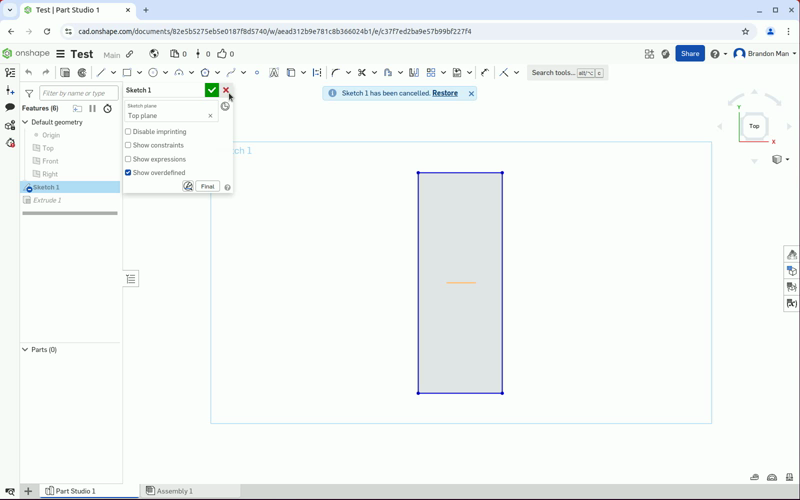
click(229, 92)
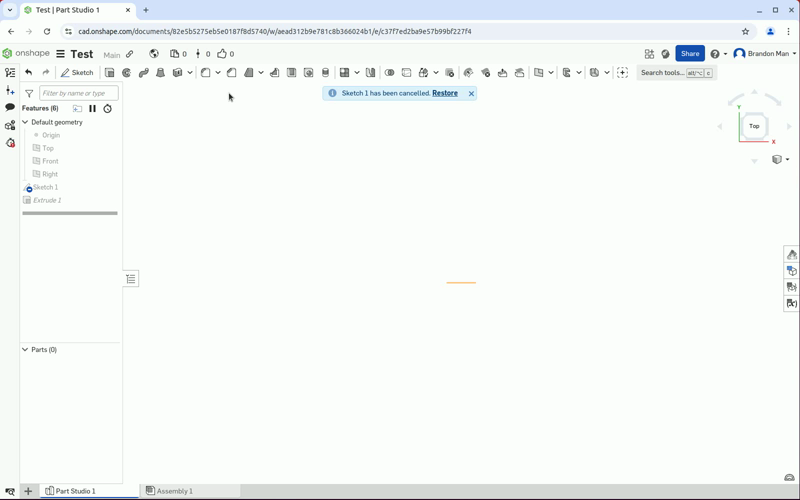
mouse_move(541, 75)
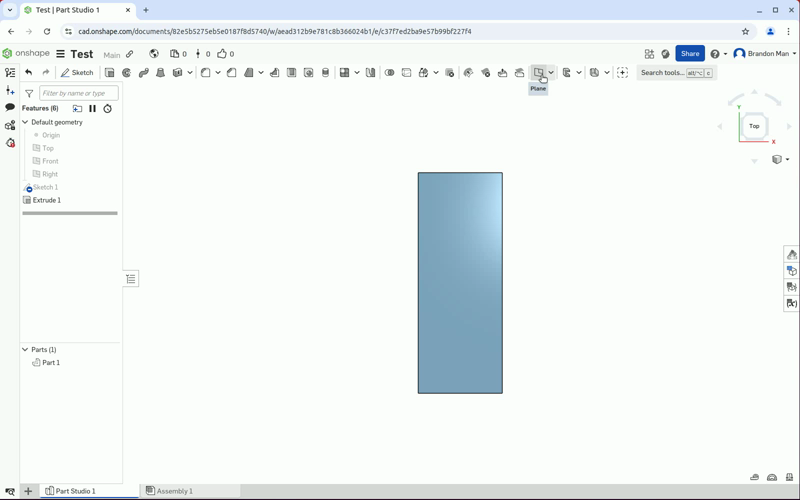
click(541, 75)
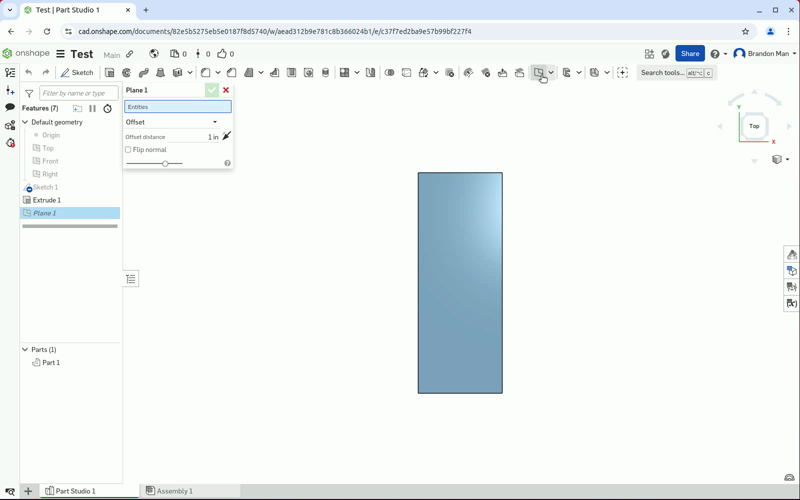
mouse_move(73, 150)
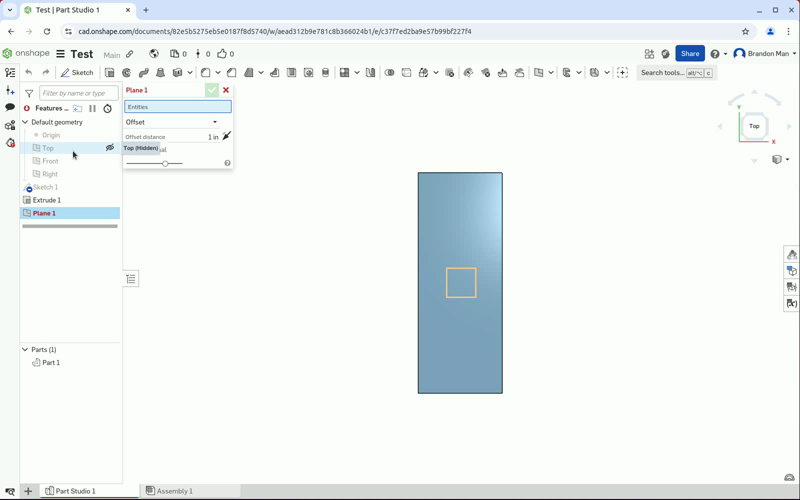
click(73, 150)
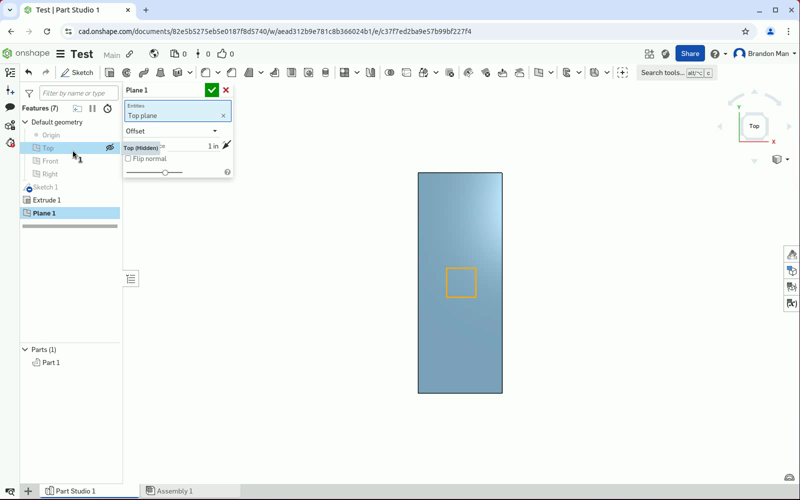
key(tab, 2)
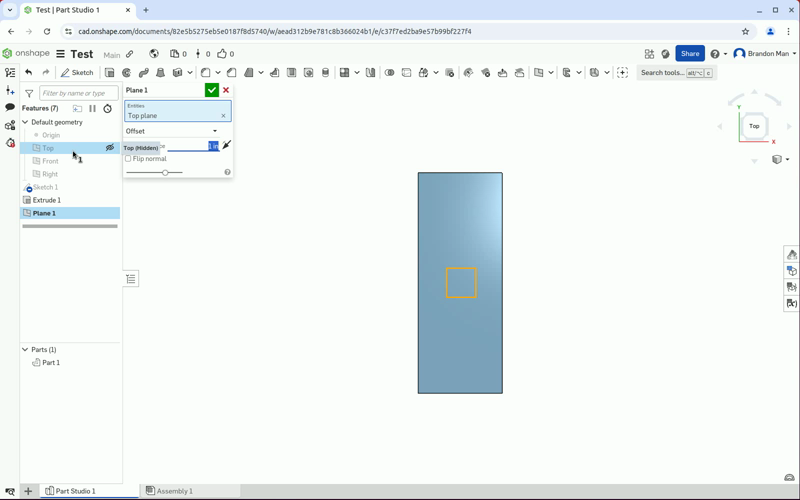
text(2.157)
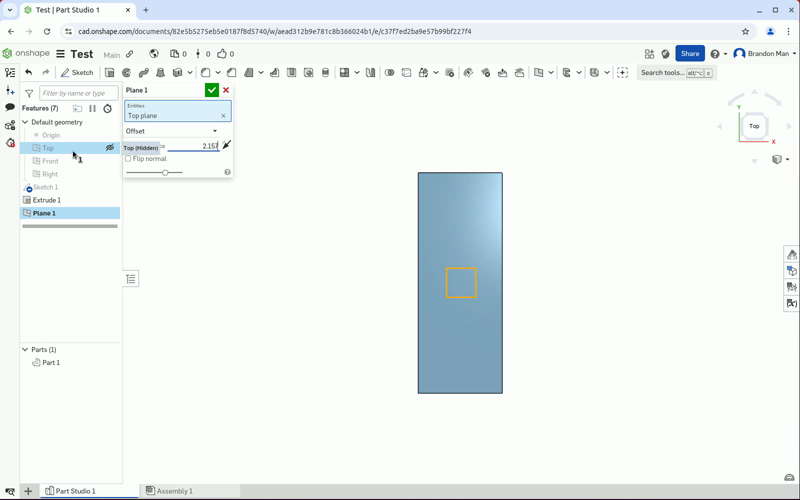
key(enter, 2)
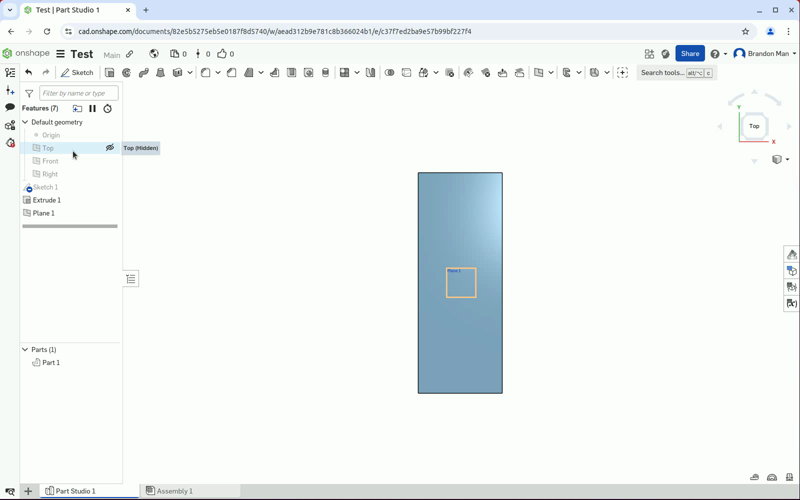
key(shift+s)
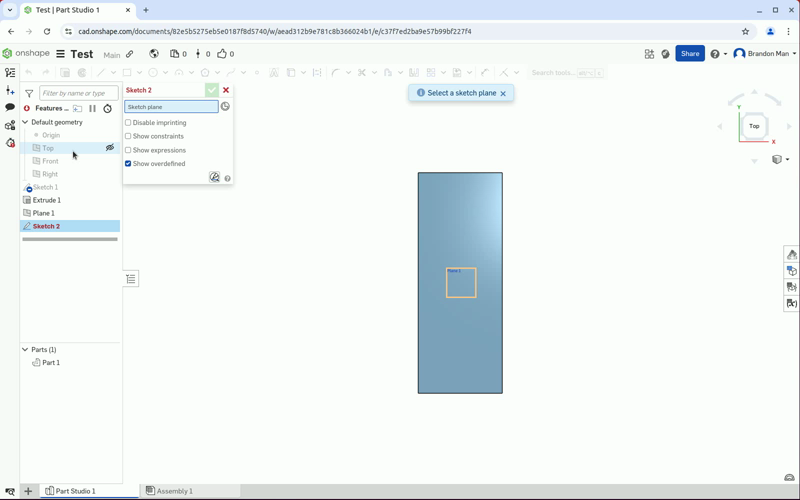
mouse_move(73, 215)
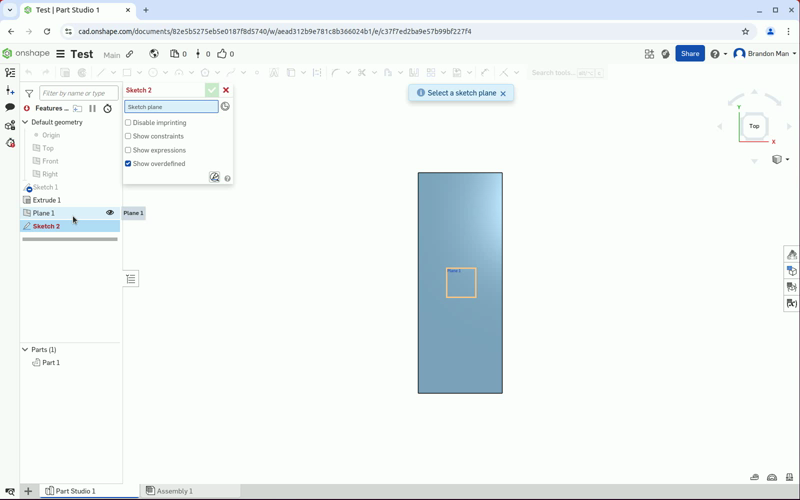
click(73, 215)
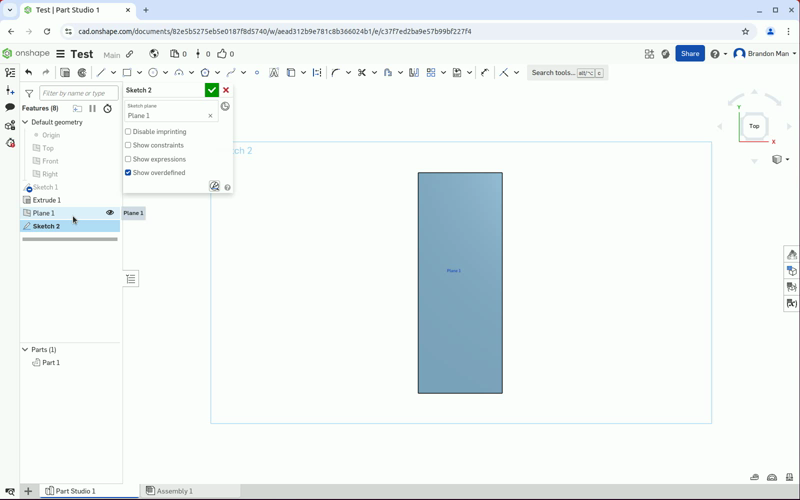
mouse_move(73, 352)
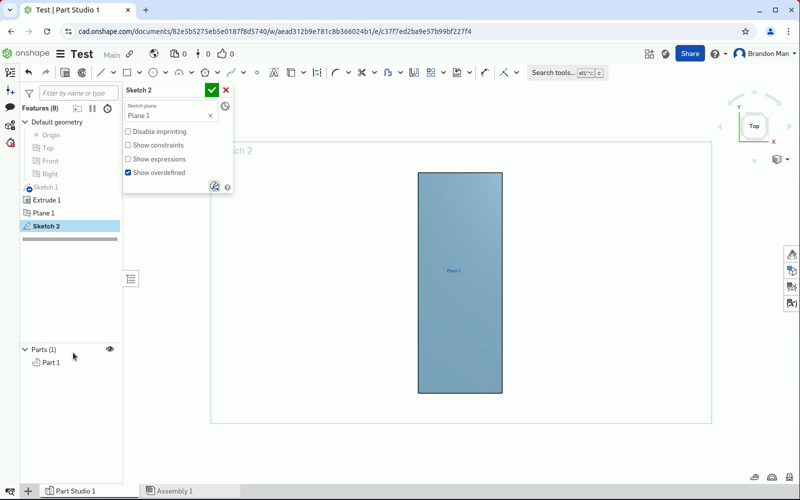
key(y)
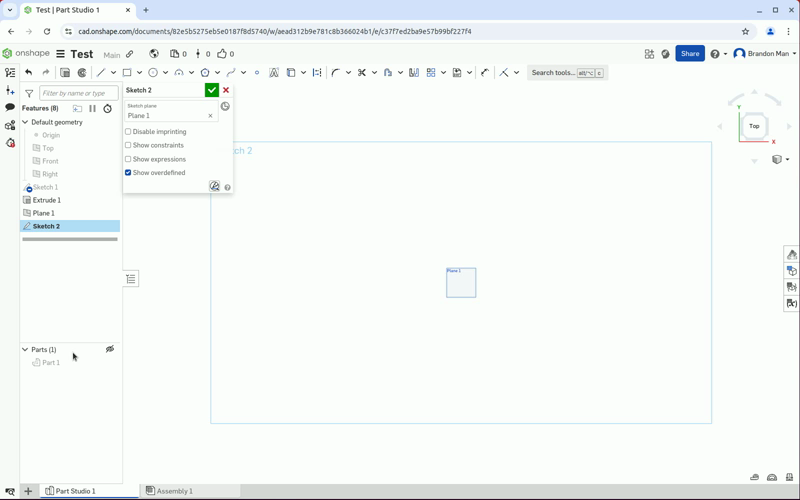
key(l)
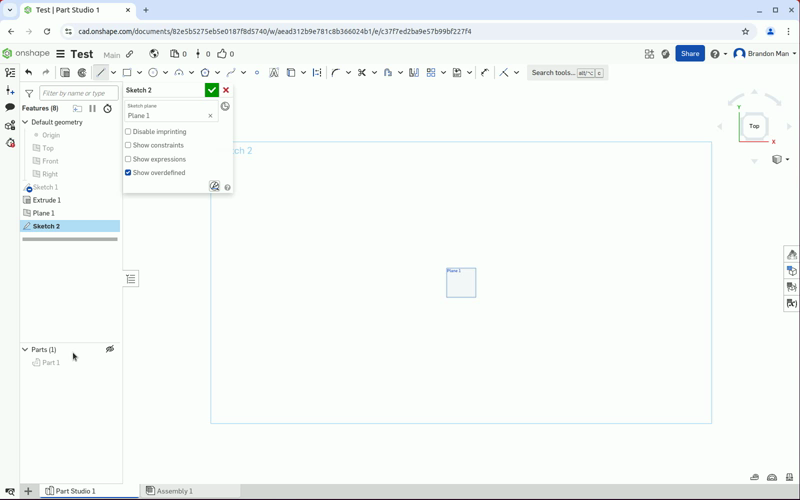
key_down(shift)
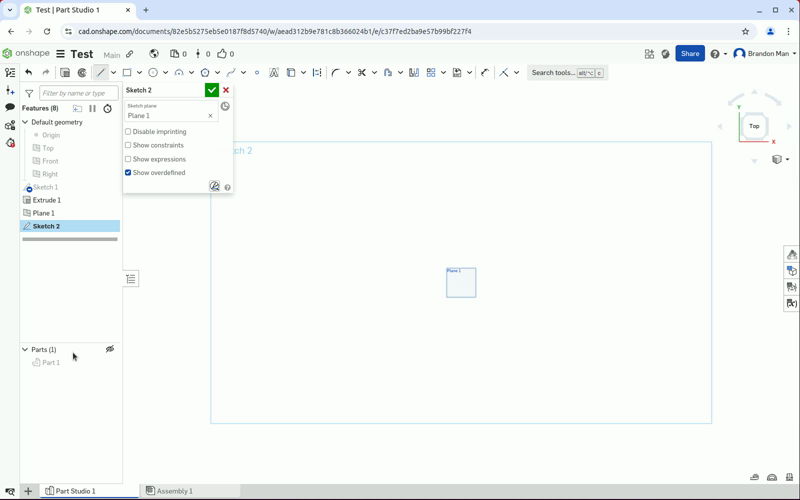
mouse_move(418, 187)
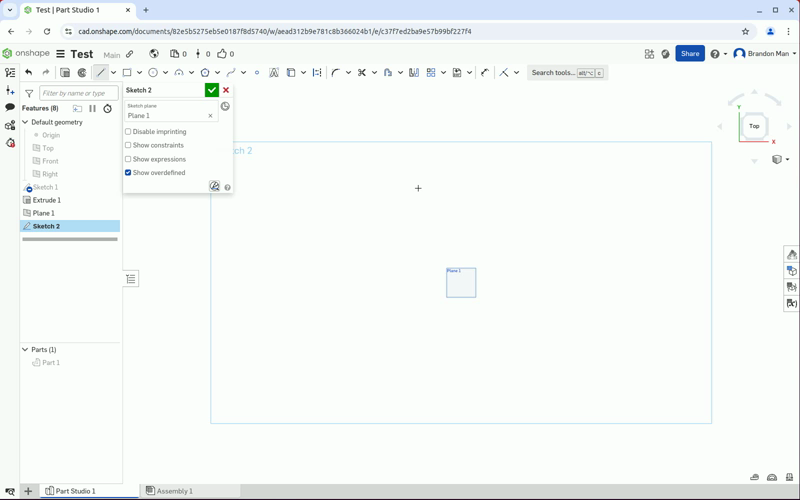
click(418, 187)
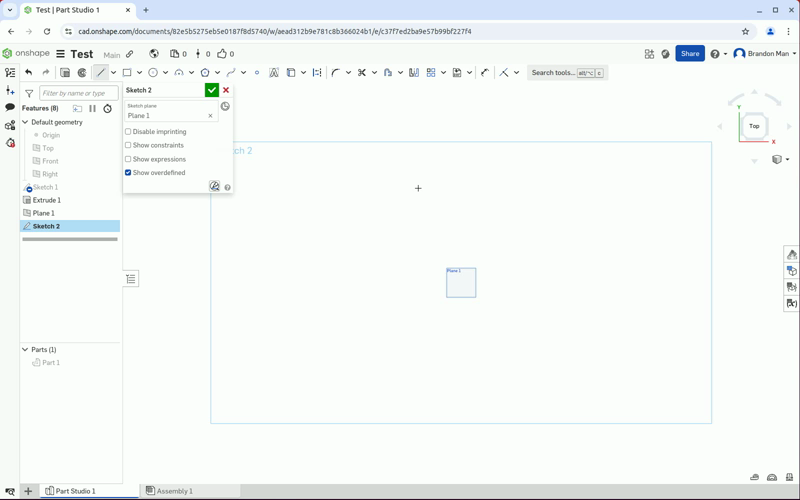
key_up(shift)
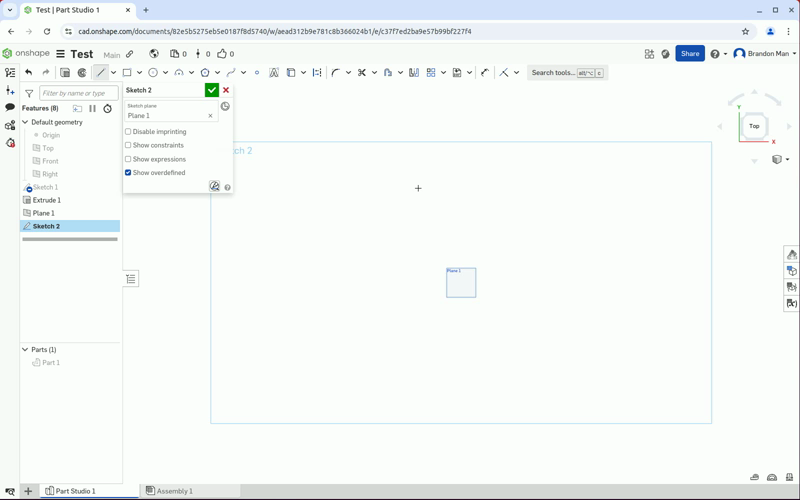
key_down(shift)
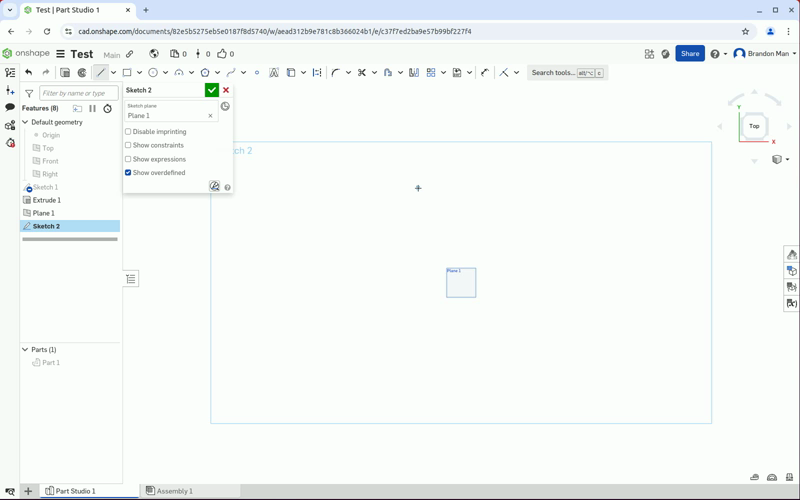
mouse_move(503, 187)
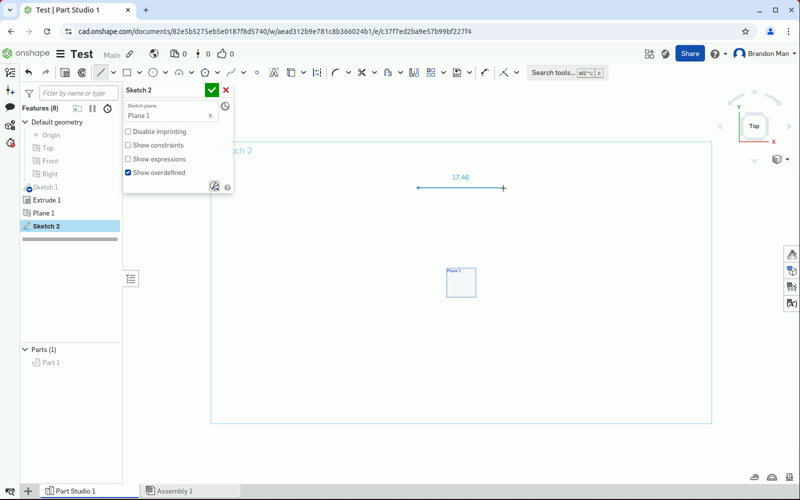
click(503, 187)
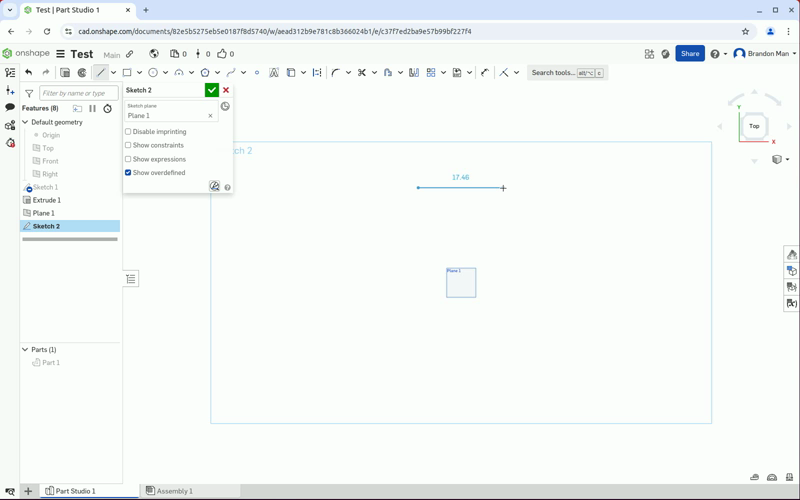
key_up(shift)
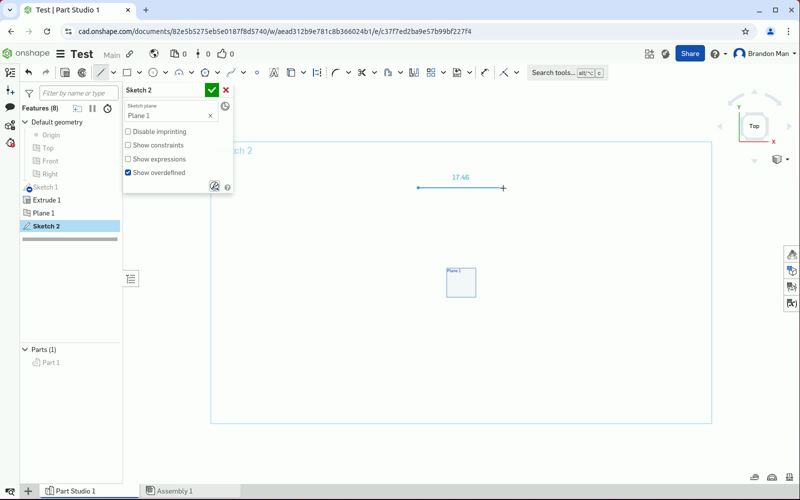
key_down(shift)
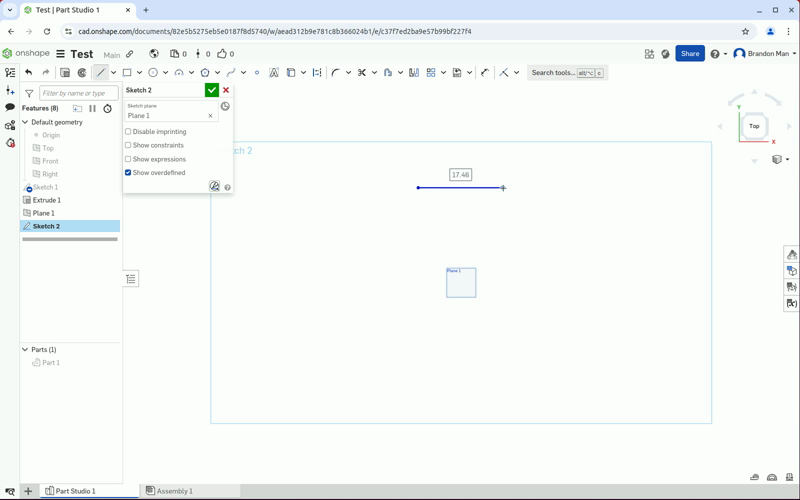
mouse_move(533, 187)
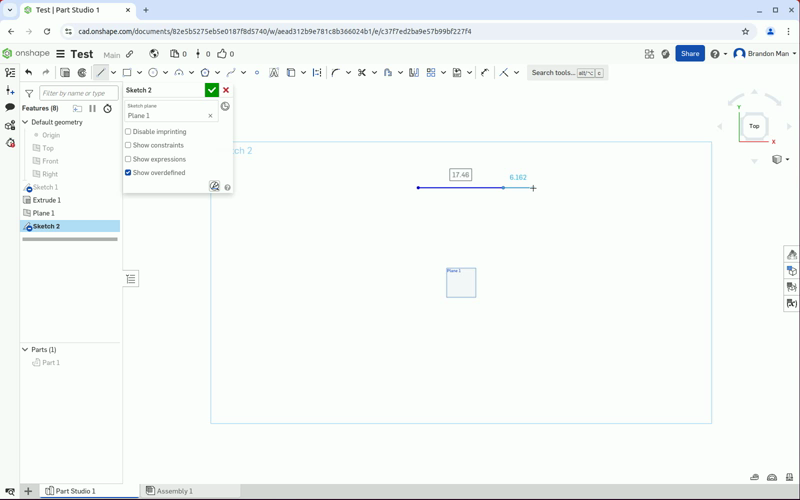
mouse_move(503, 172)
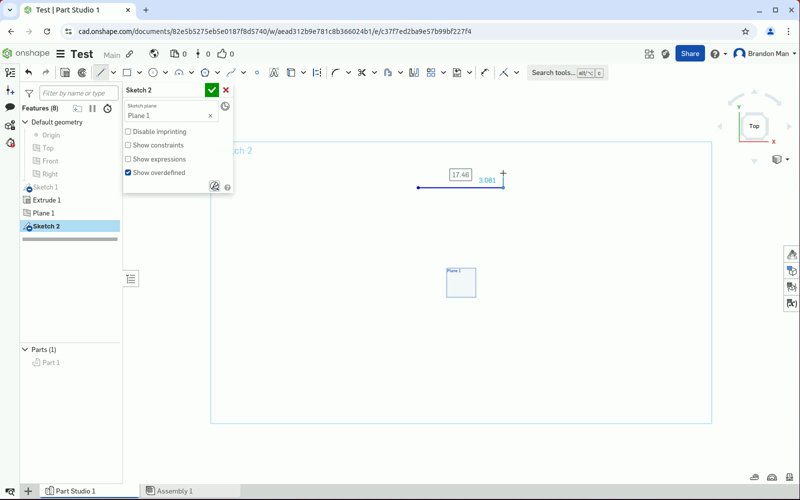
click(503, 172)
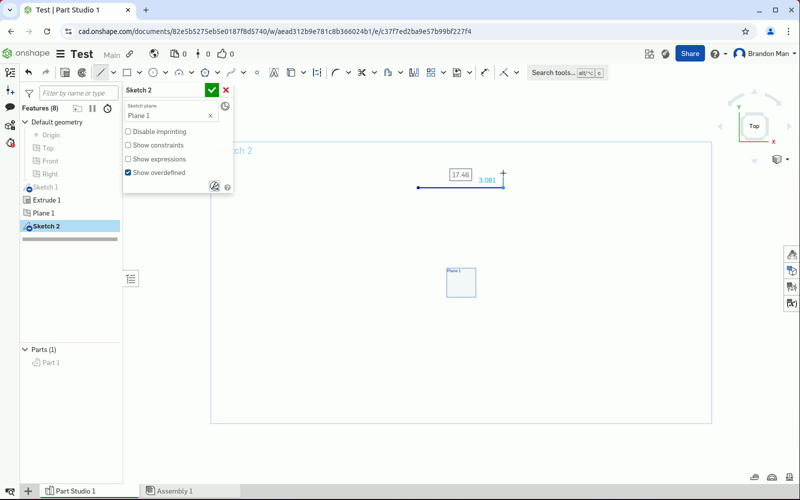
key_up(shift)
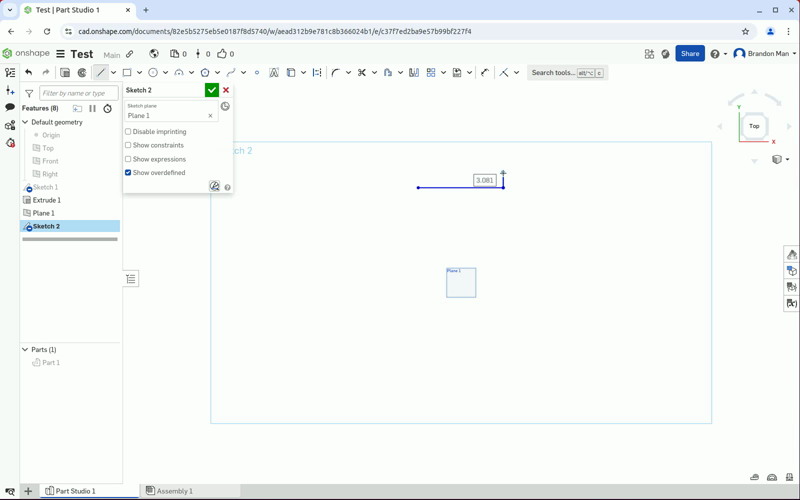
key_down(shift)
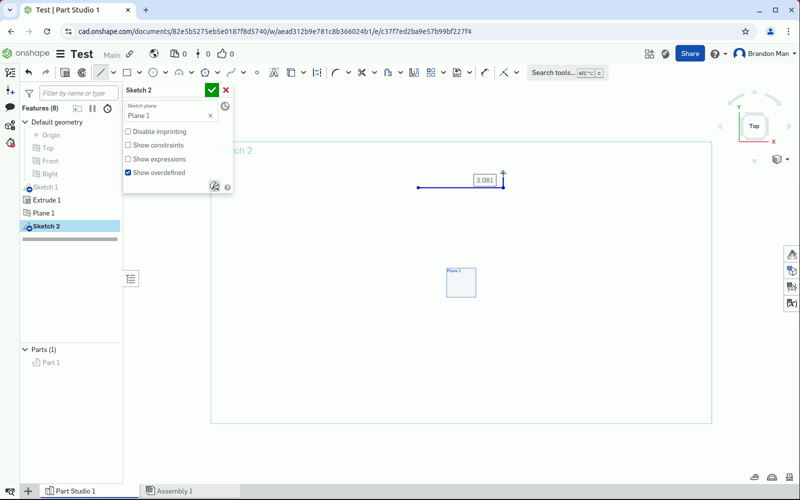
mouse_move(418, 172)
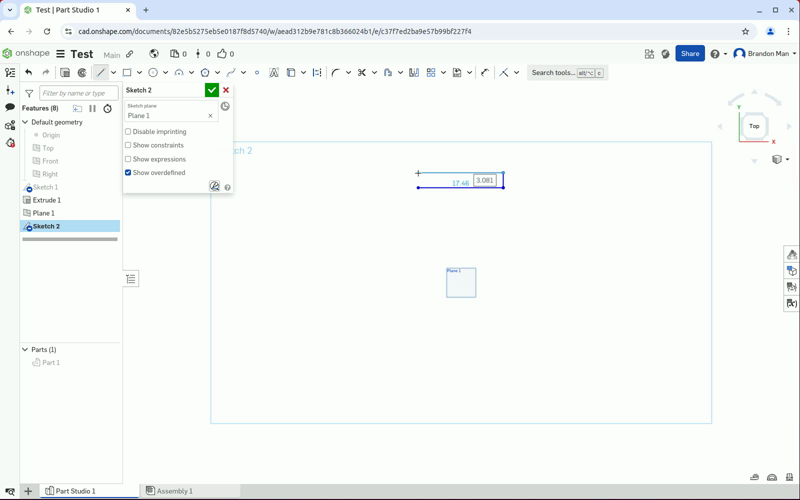
click(418, 172)
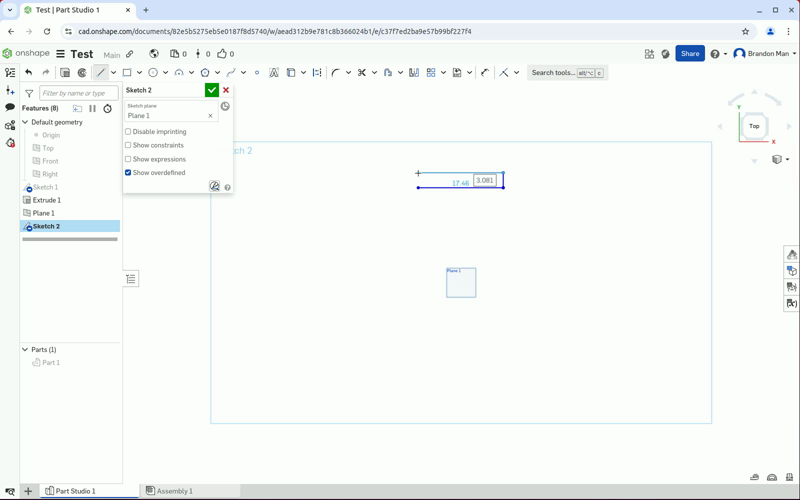
key_up(shift)
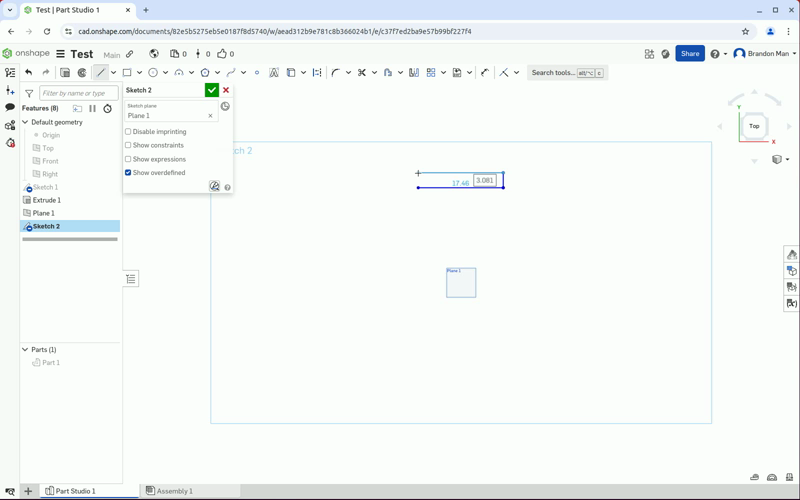
mouse_move(448, 172)
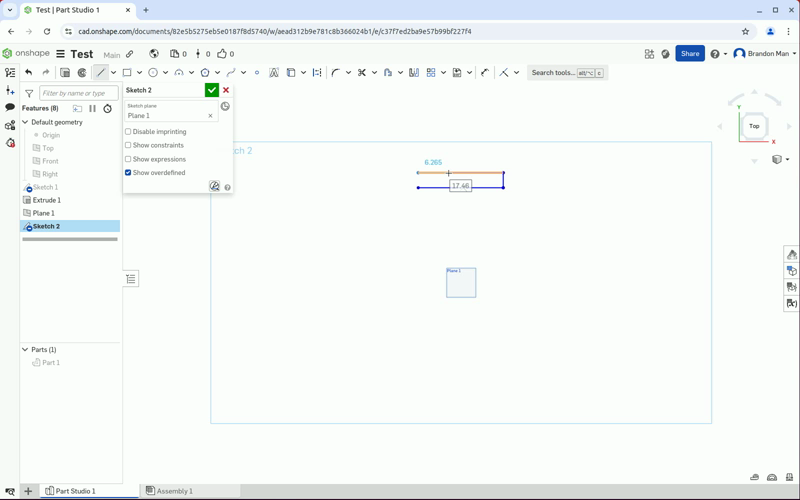
key_down(shift)
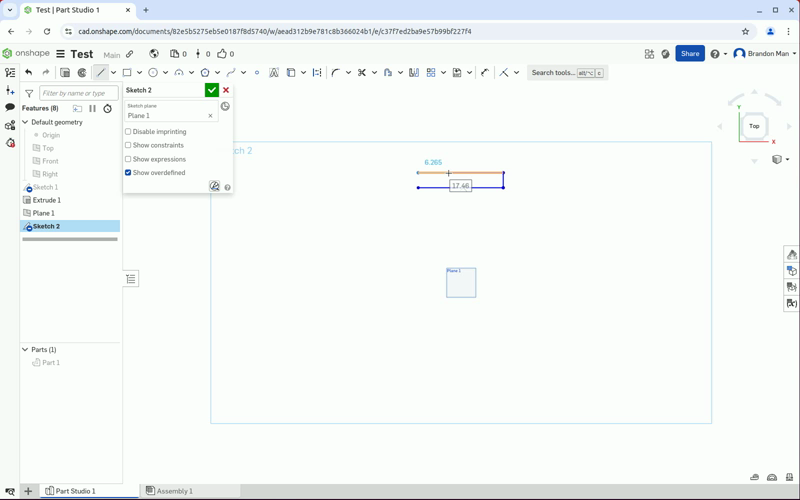
mouse_move(418, 187)
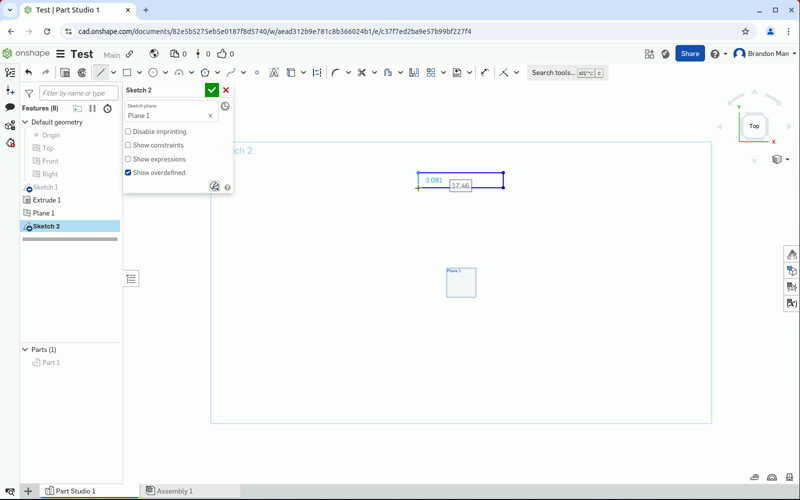
key_up(shift)
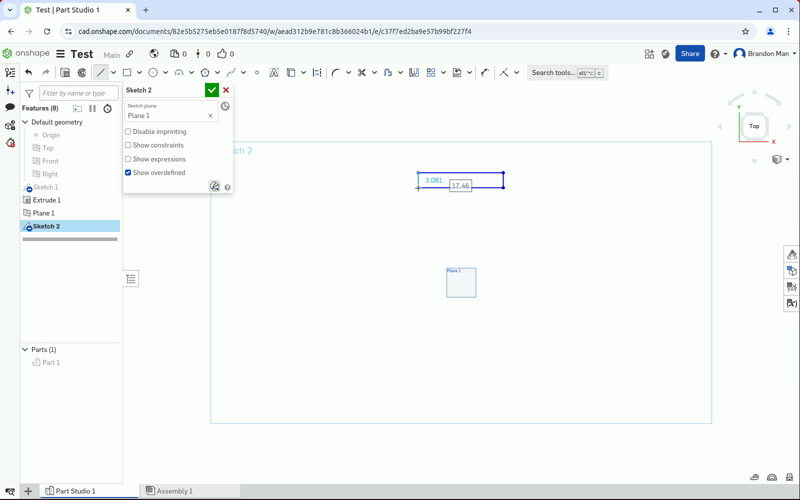
click(418, 187)
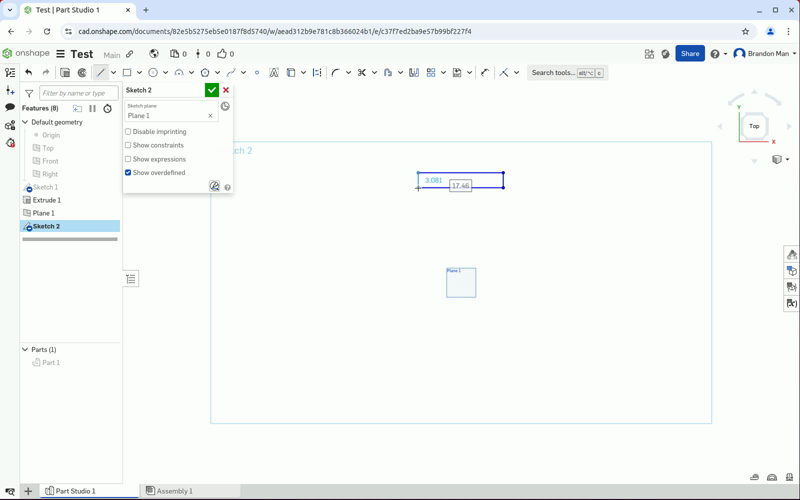
key(esc)
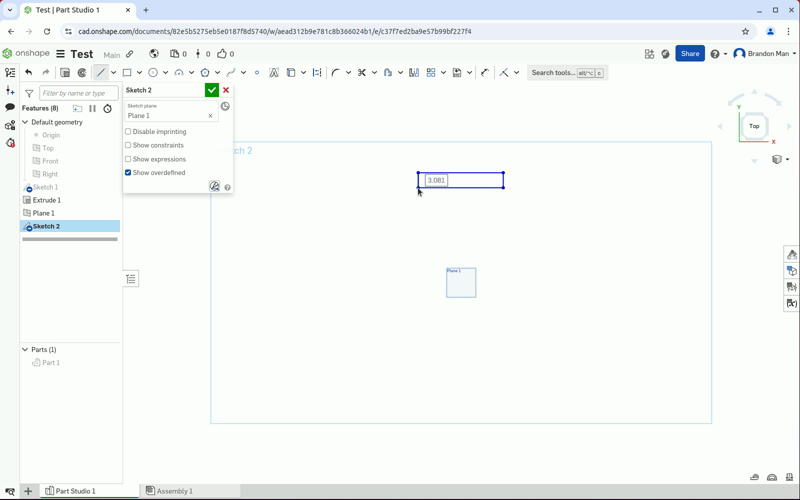
mouse_move(432, 183)
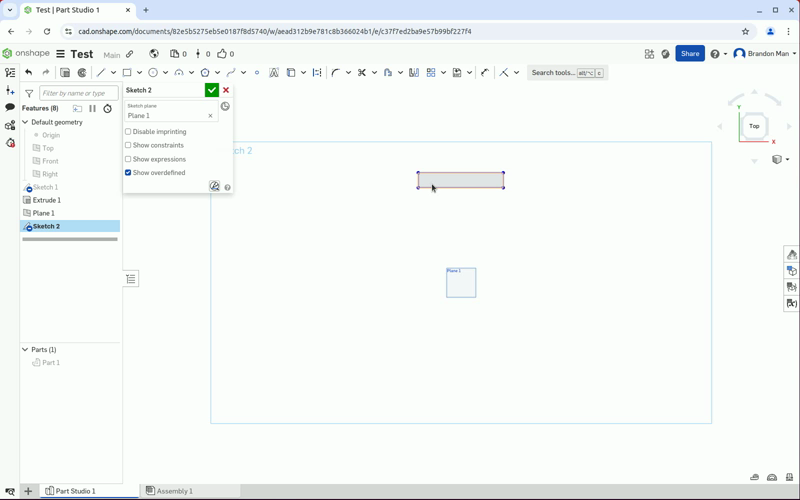
scroll(6)
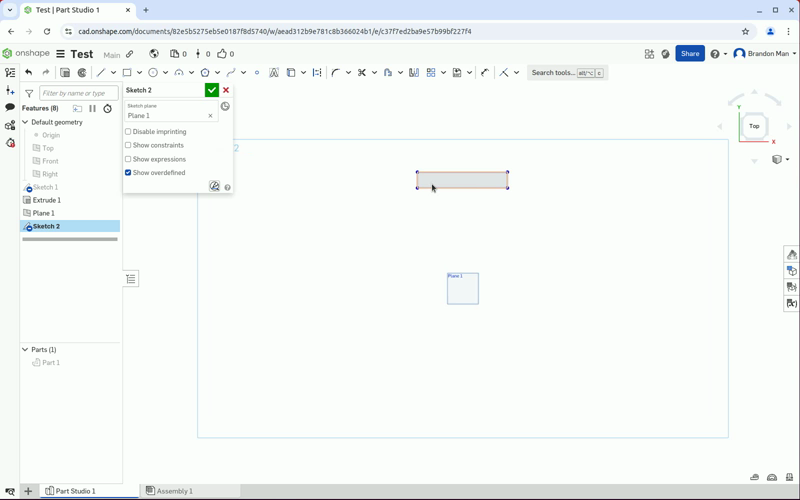
scroll(6)
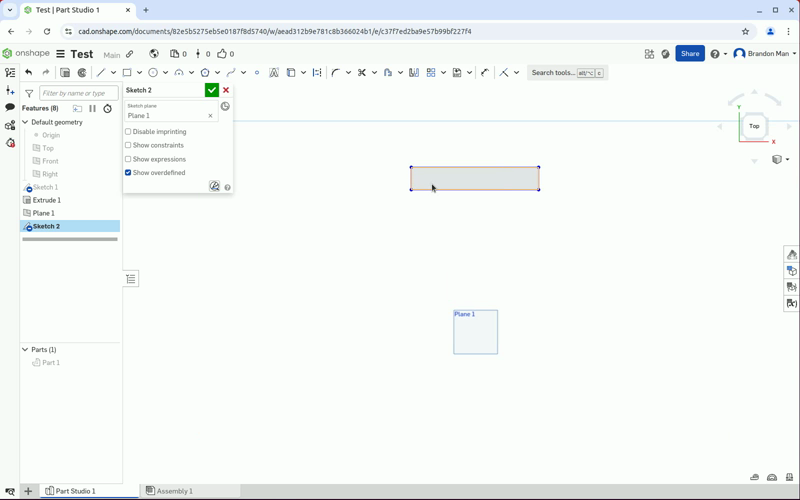
scroll(6)
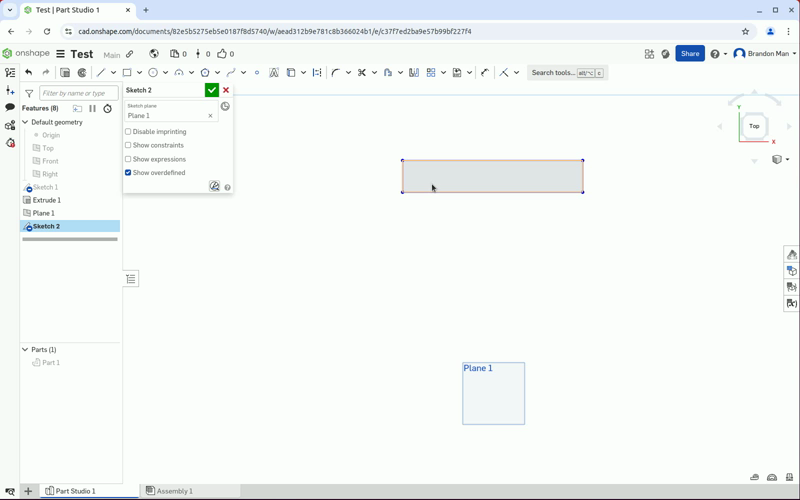
scroll(6)
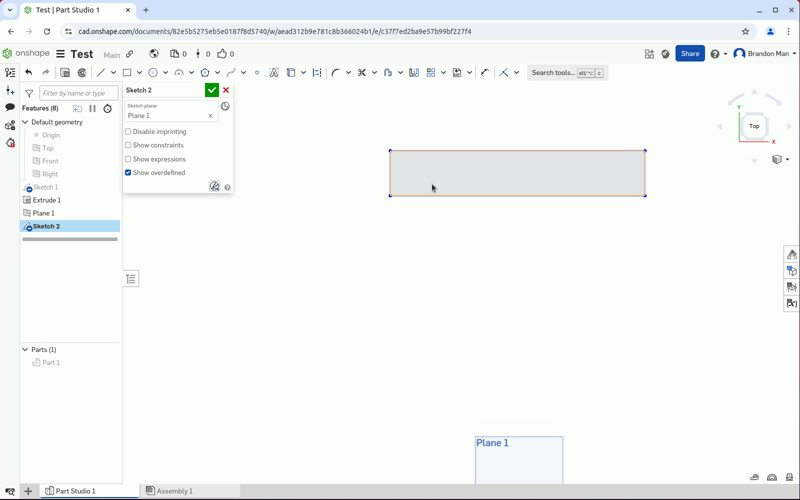
scroll(6)
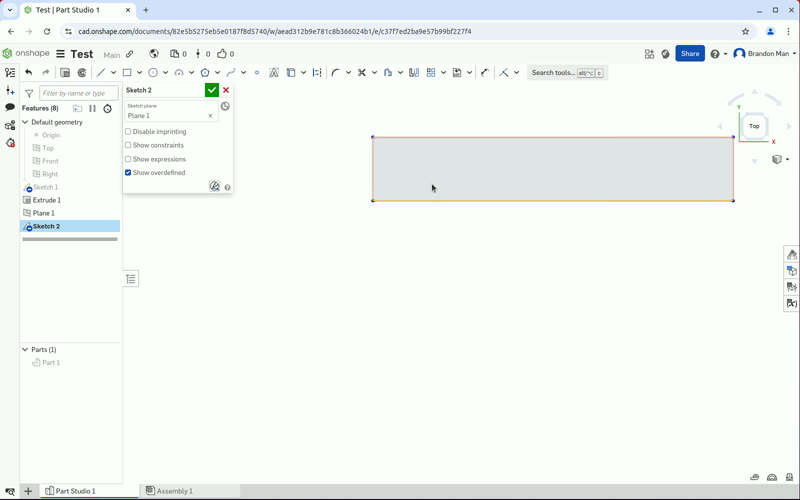
scroll(6)
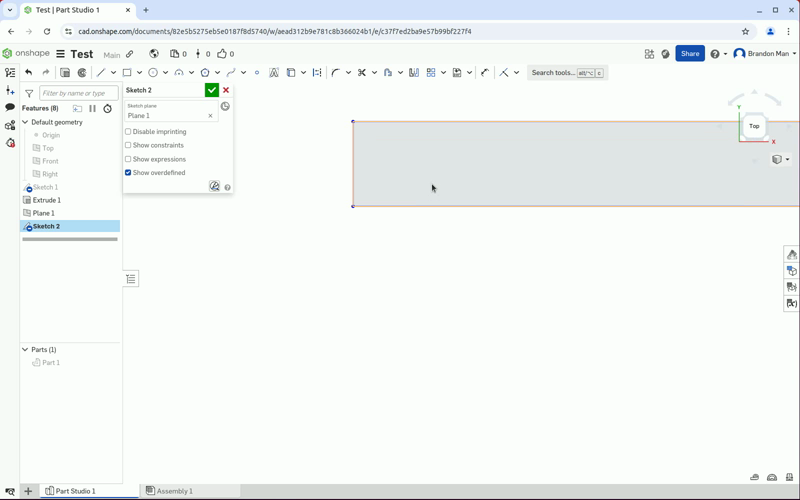
scroll(6)
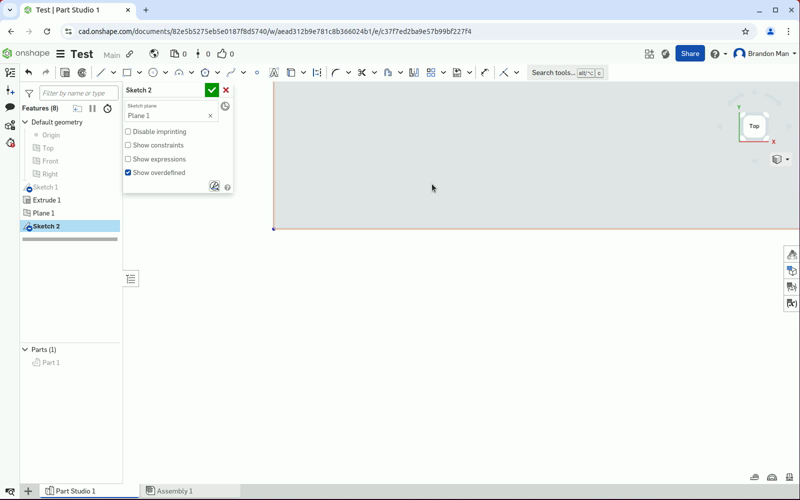
click(432, 183)
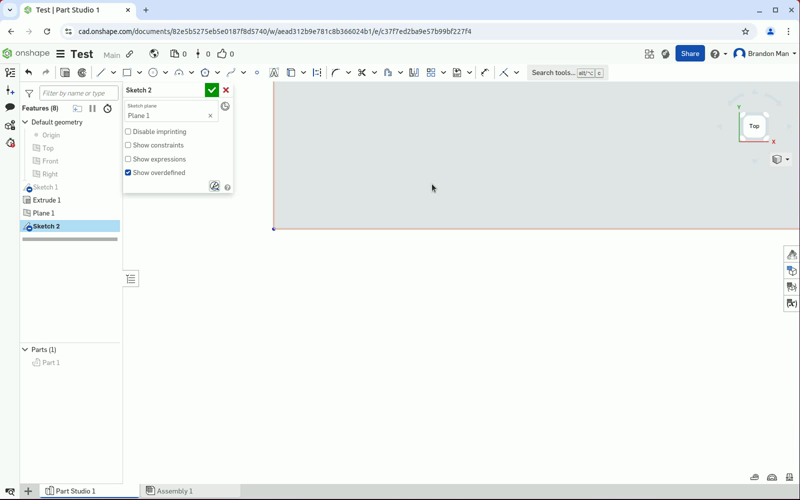
scroll(-6)
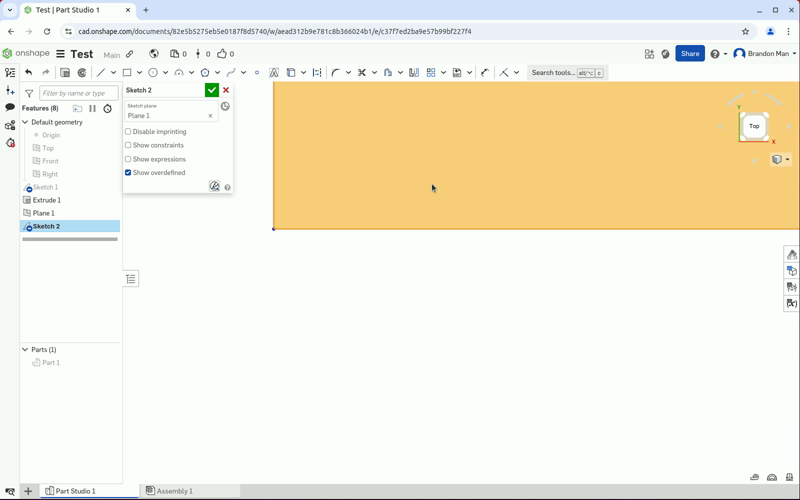
scroll(-6)
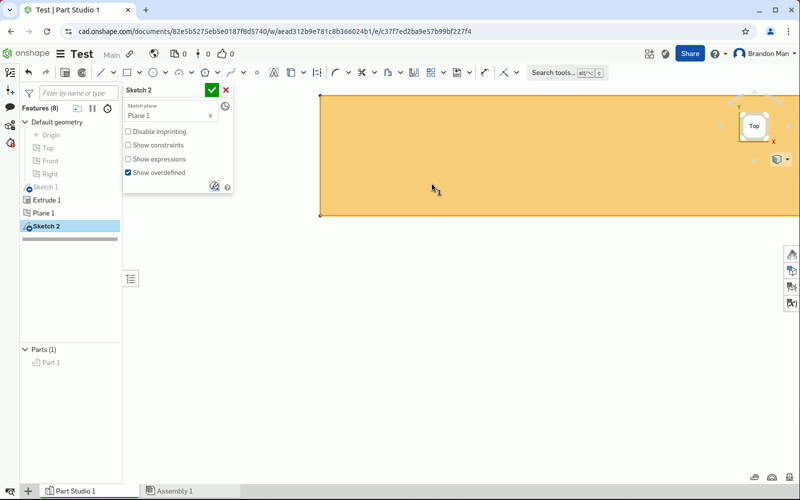
scroll(-6)
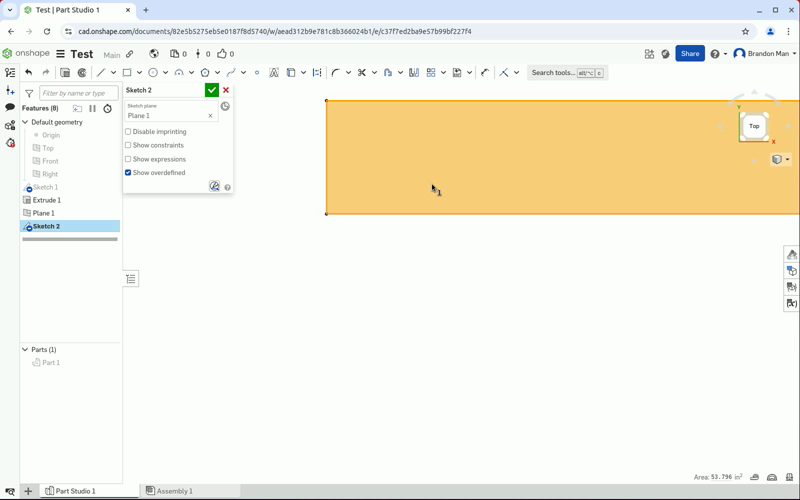
scroll(-6)
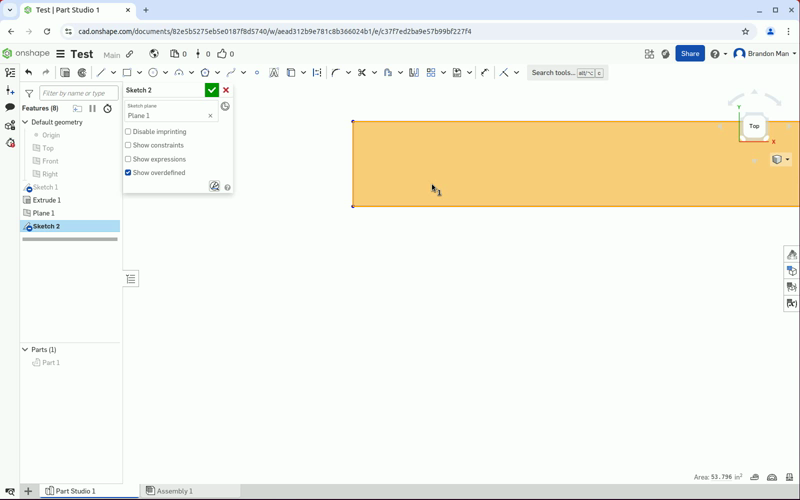
scroll(-6)
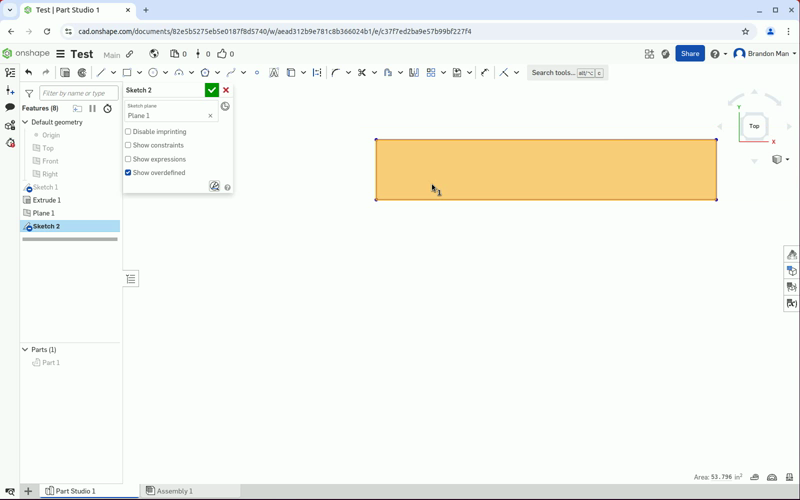
scroll(-6)
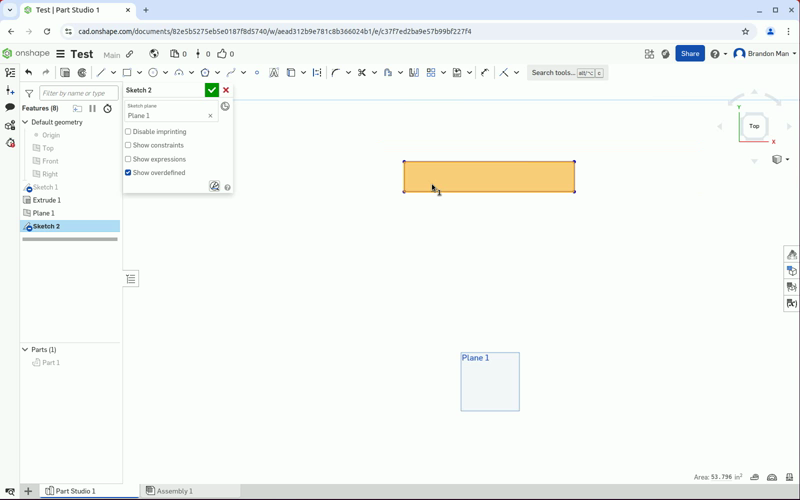
scroll(-6)
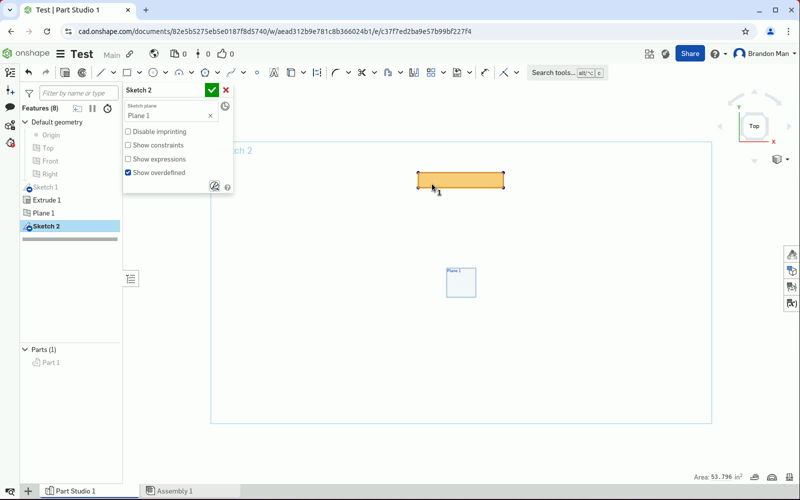
mouse_move(73, 352)
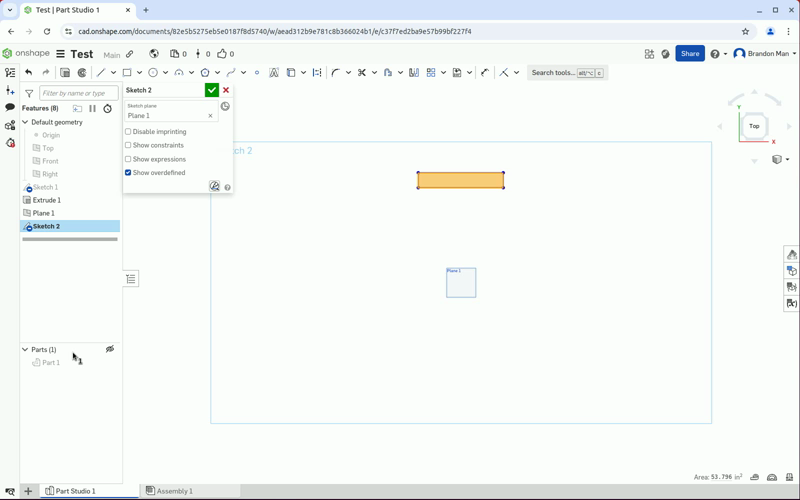
key(shift+y)
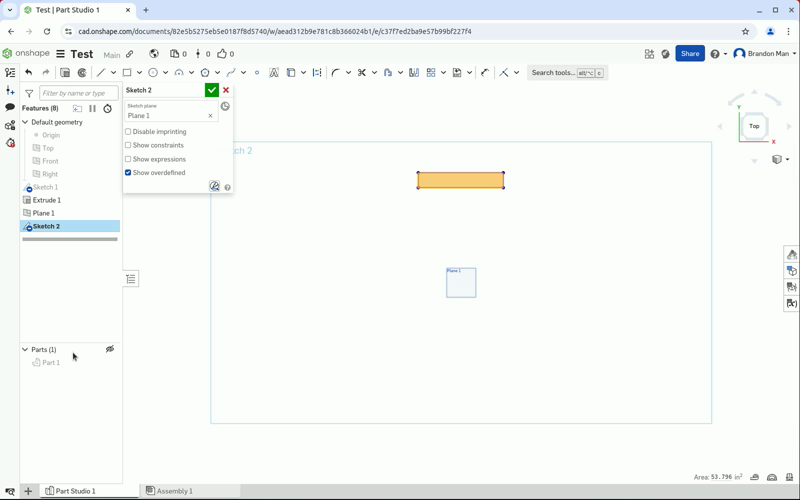
key(shift+e)
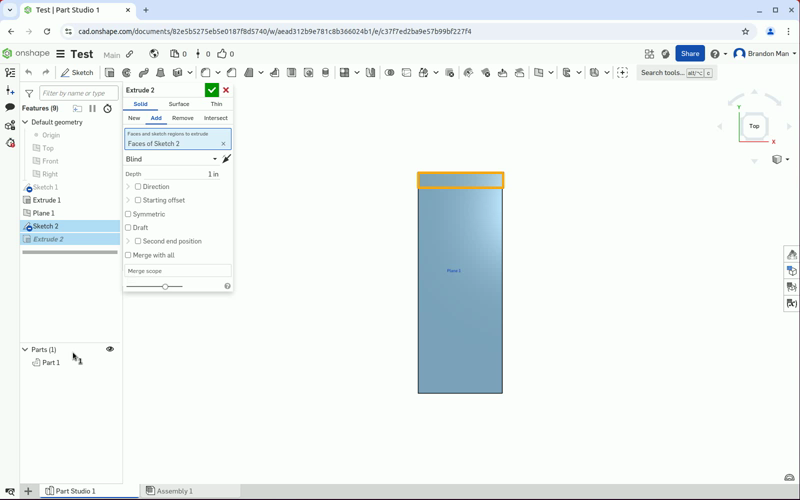
mouse_move(143, 106)
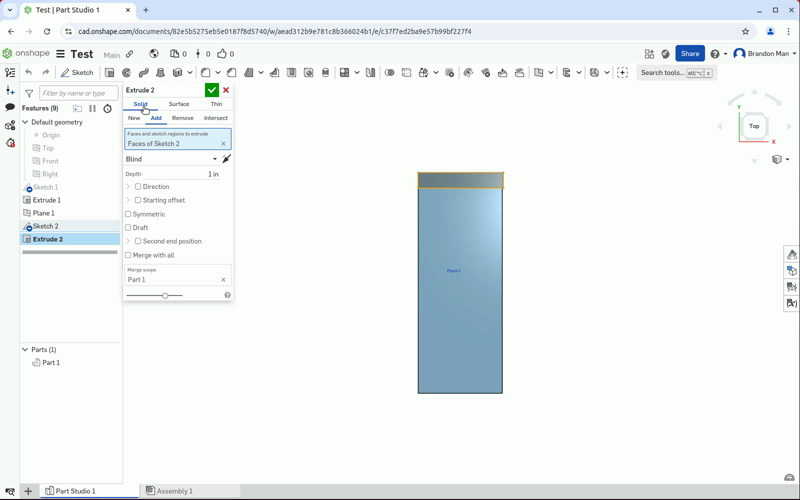
click(143, 106)
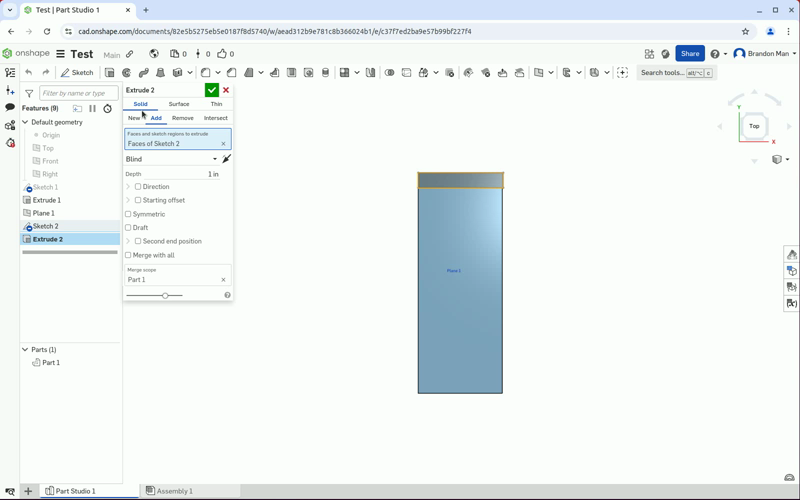
mouse_move(137, 120)
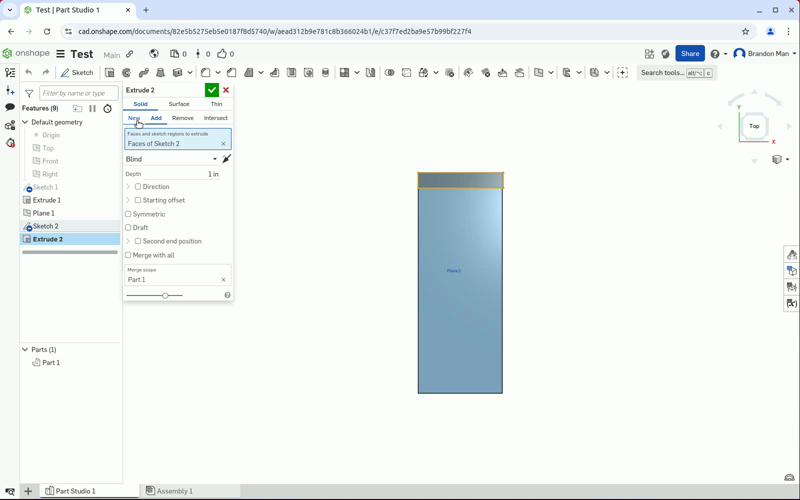
click(137, 120)
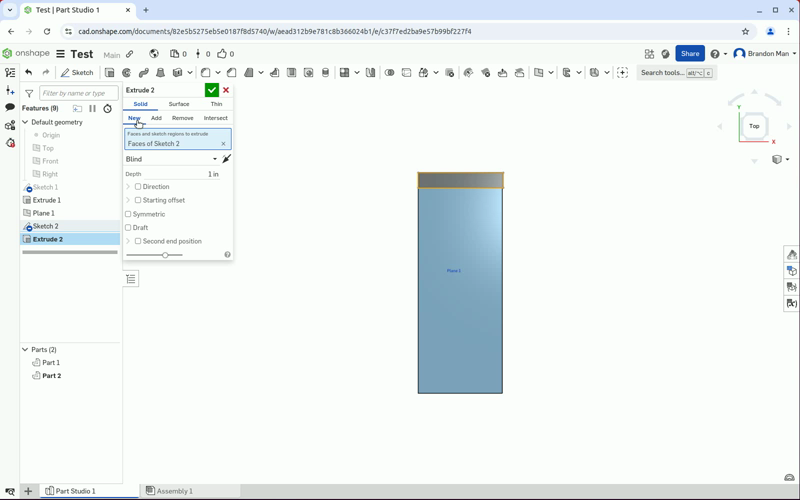
key(tab, 4)
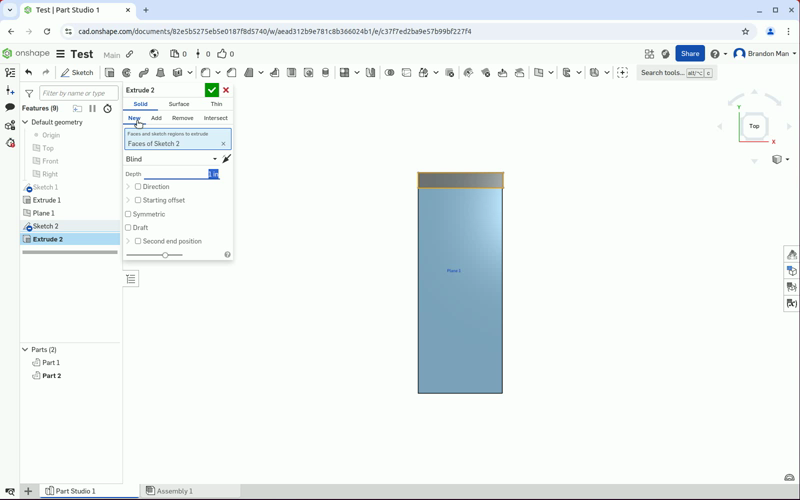
text(13.239)
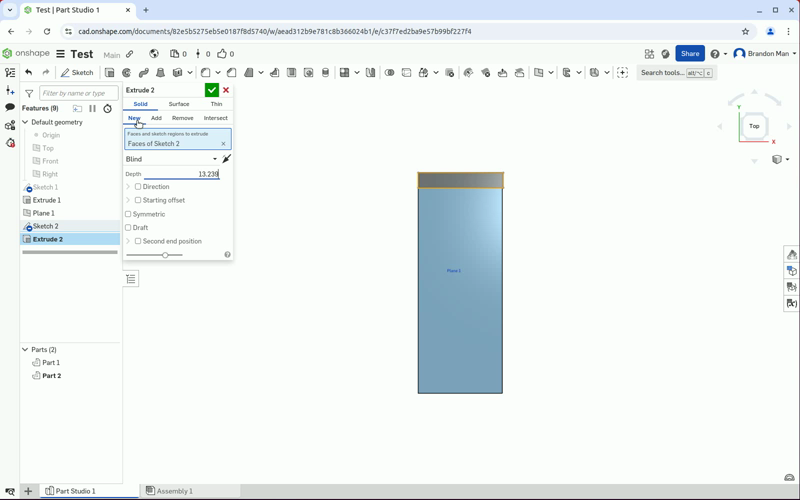
key(enter)
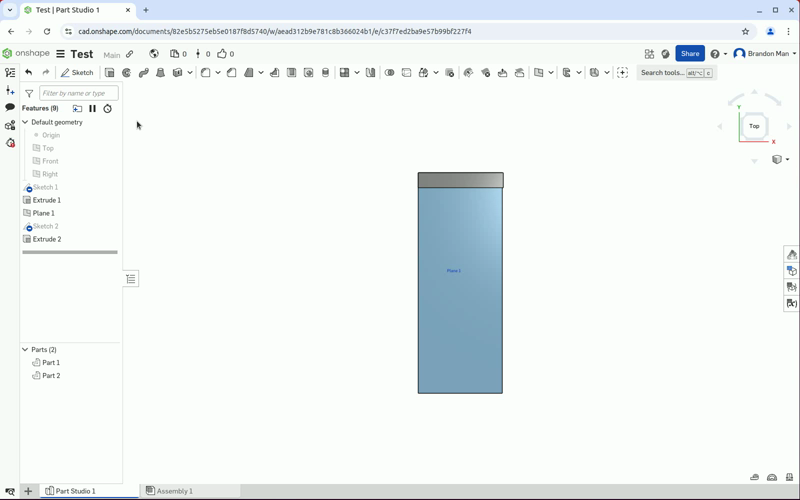
key(shift+h)
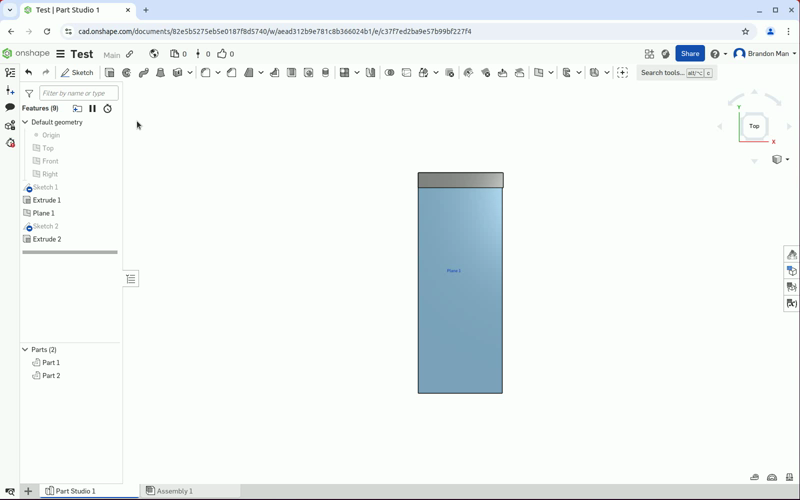
key(shift+h)
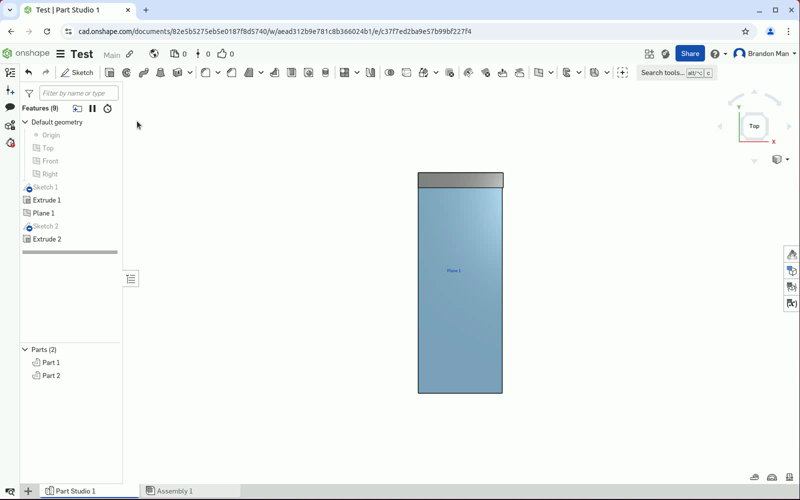
mouse_move(73, 189)
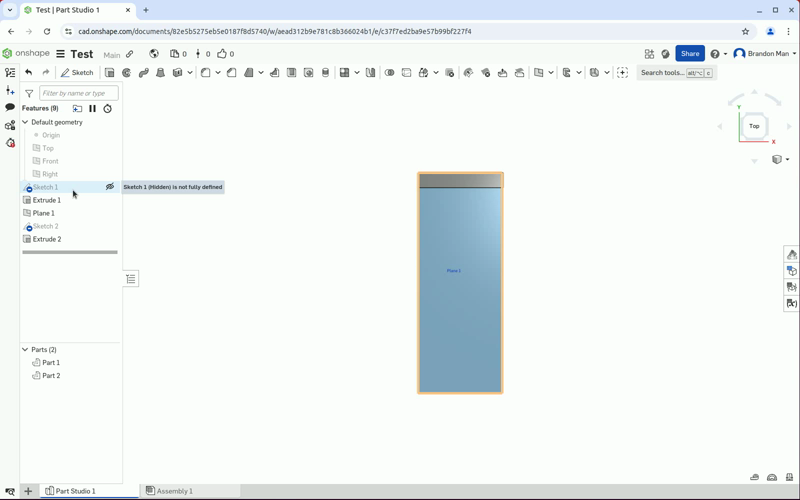
click(73, 189)
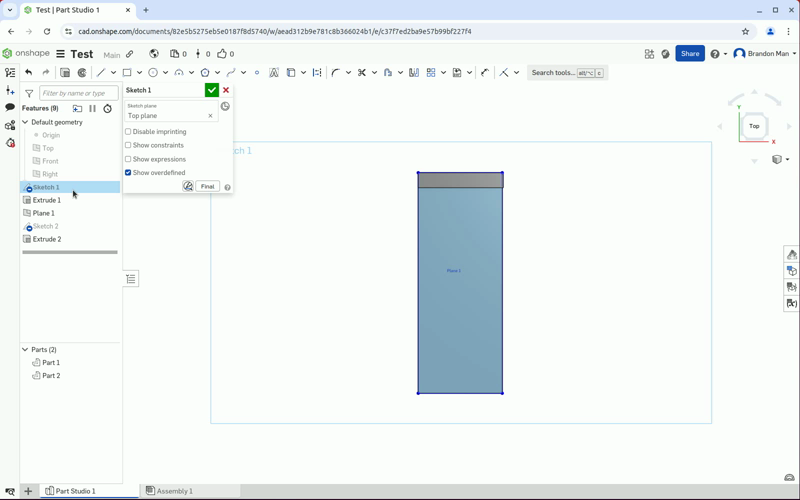
mouse_move(229, 92)
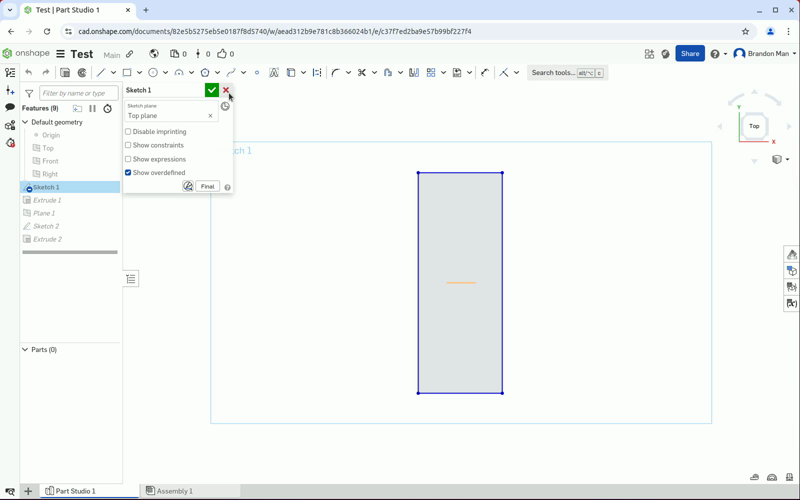
click(229, 92)
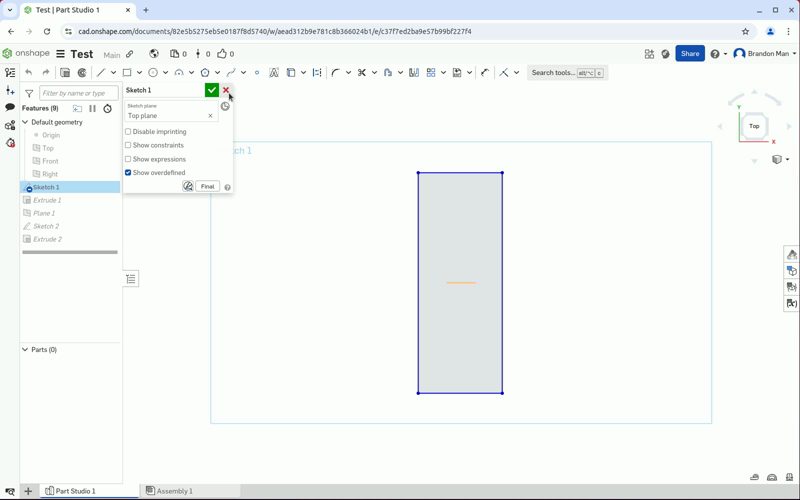
key(shift+s)
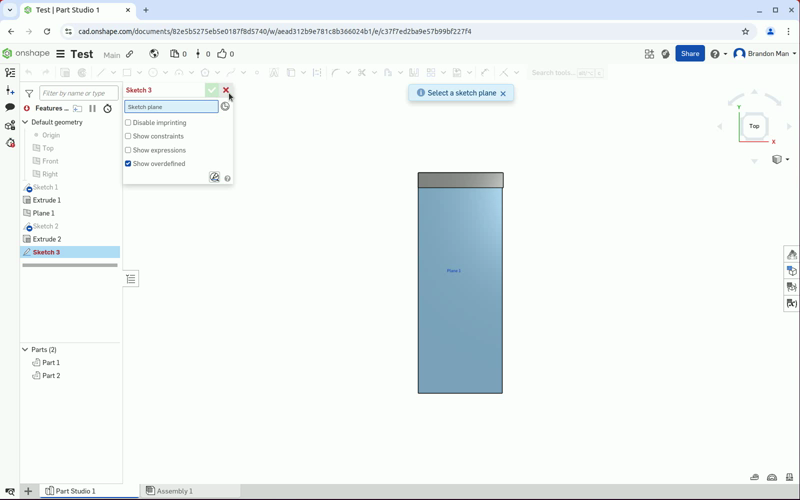
mouse_move(73, 215)
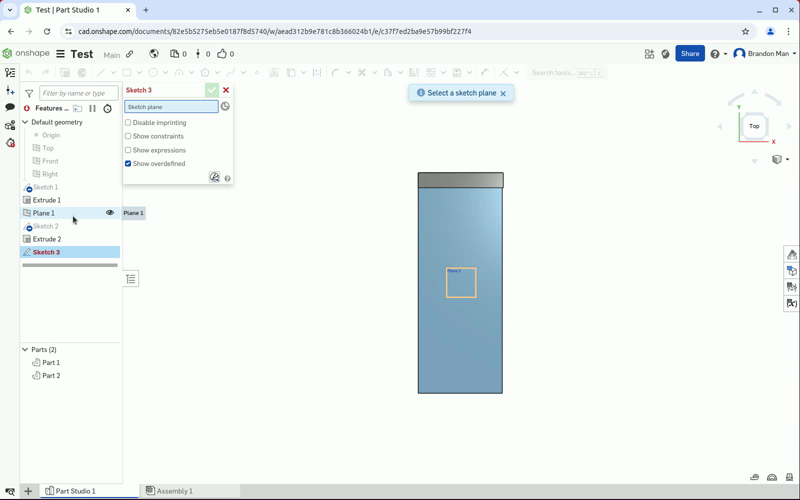
click(73, 215)
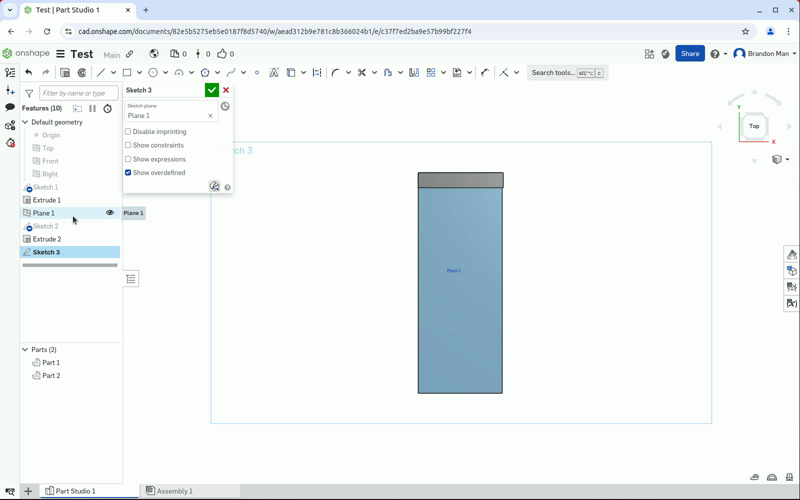
mouse_move(73, 352)
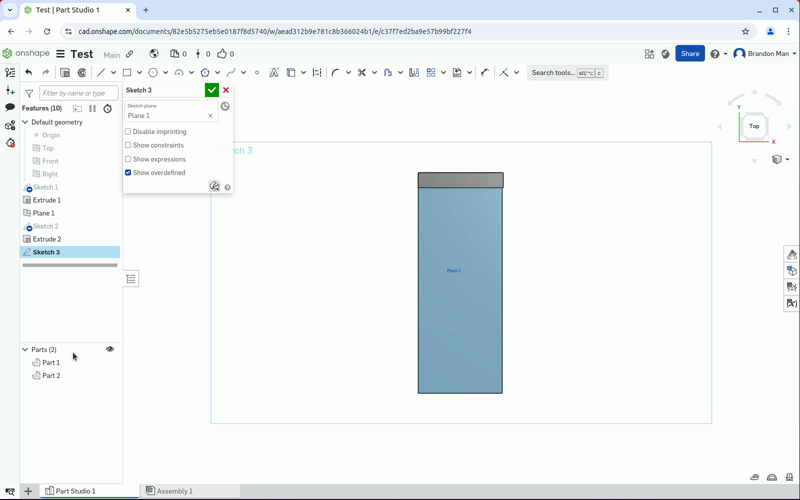
key(y)
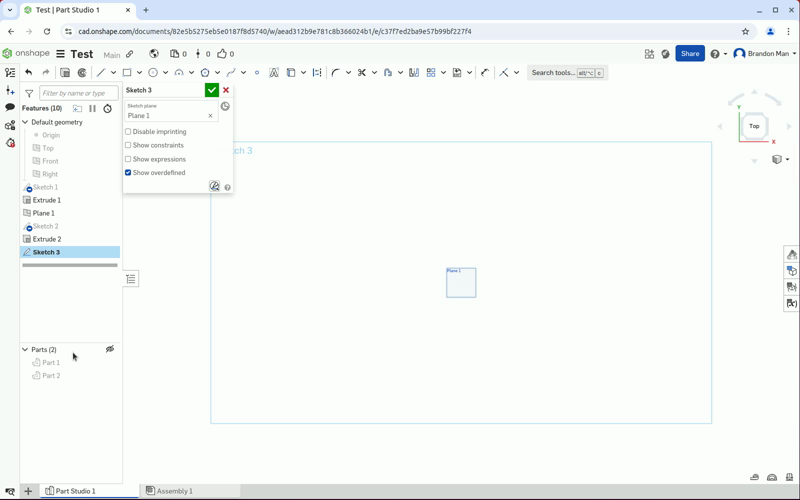
key(l)
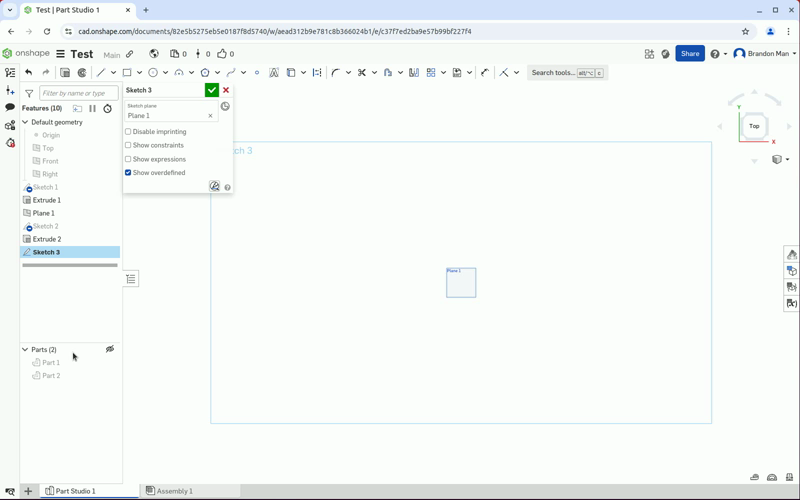
key_down(shift)
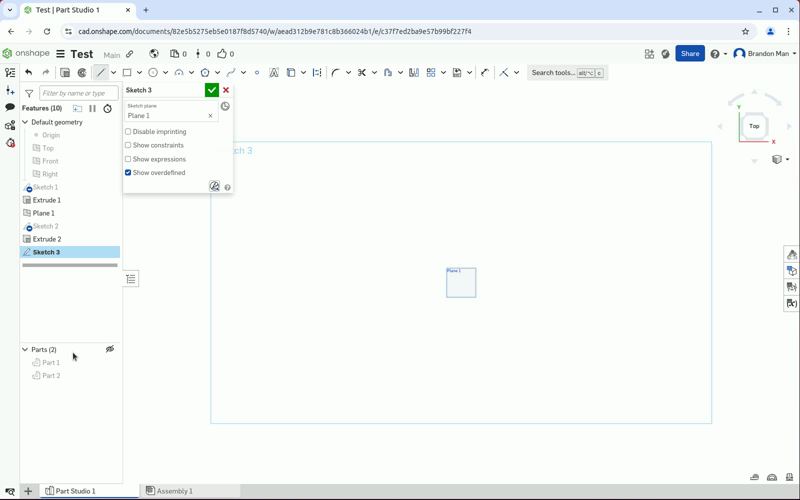
mouse_move(418, 393)
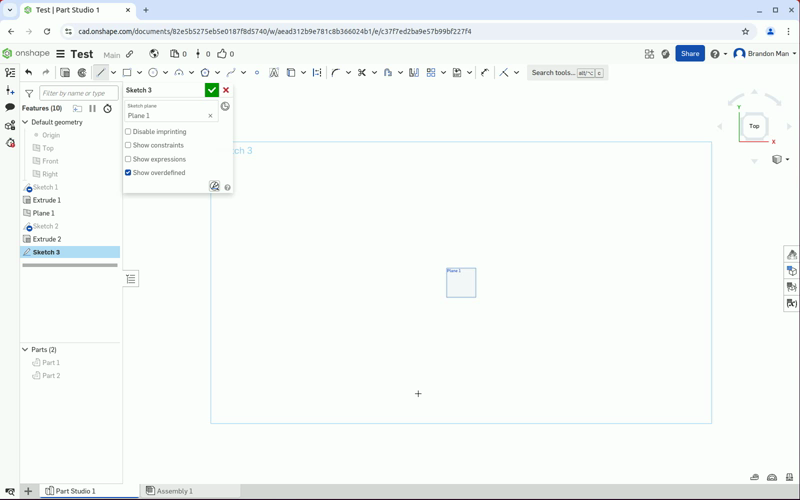
click(418, 393)
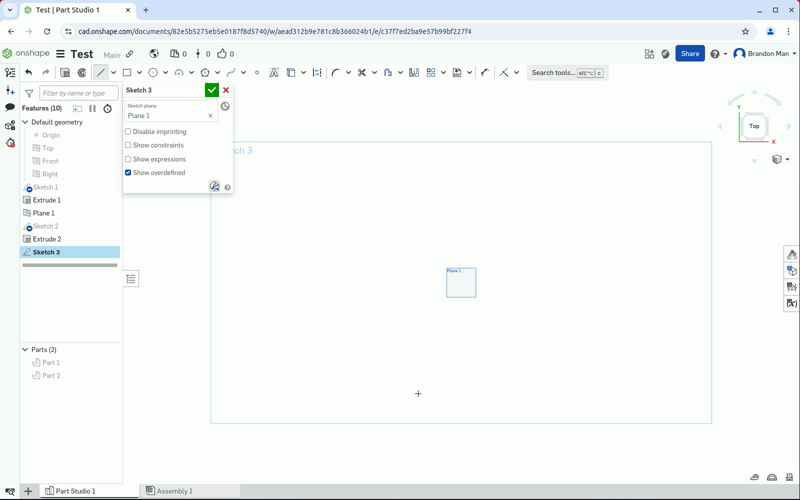
key_up(shift)
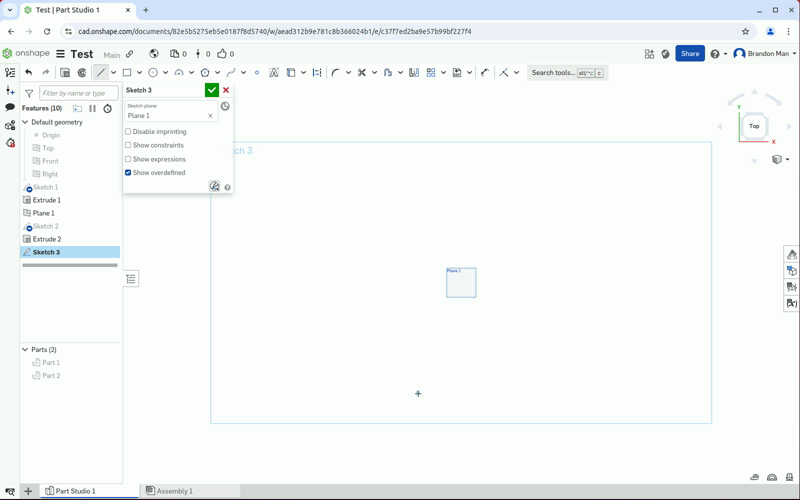
key_down(shift)
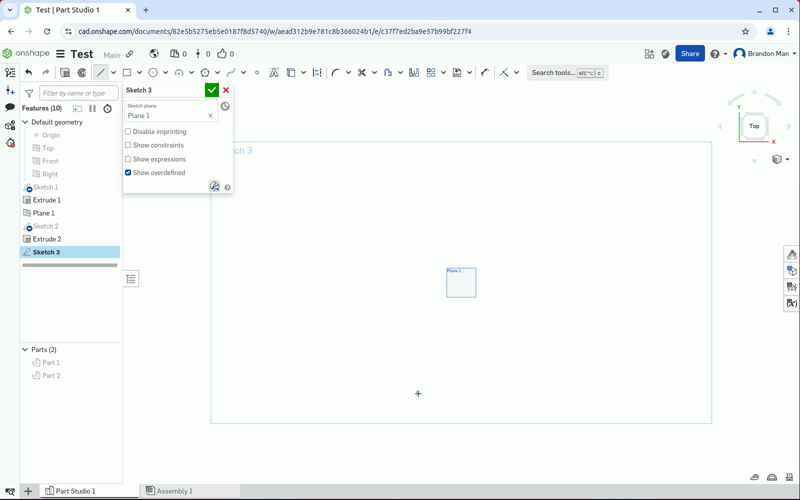
mouse_move(503, 393)
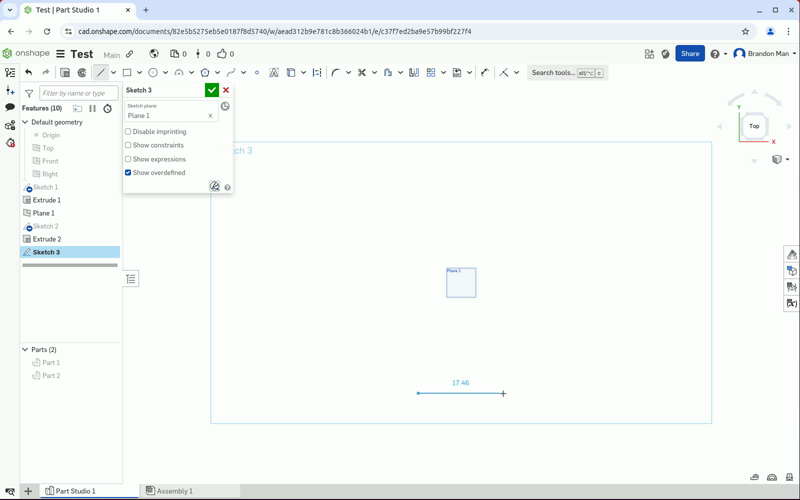
click(503, 393)
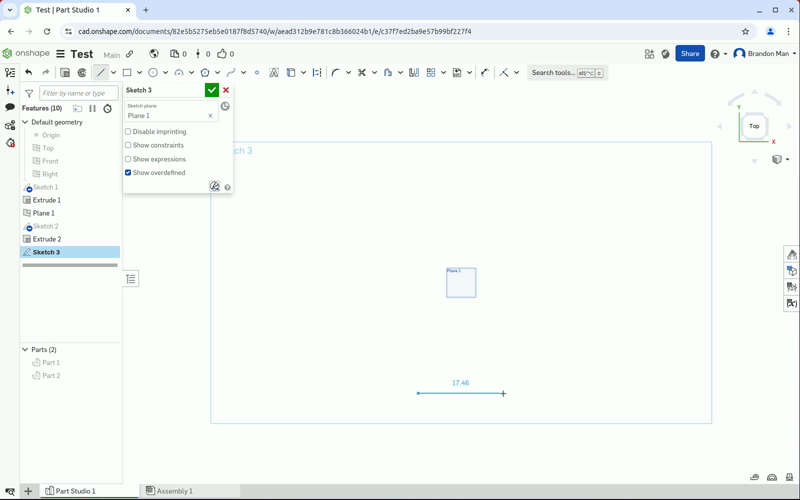
key_up(shift)
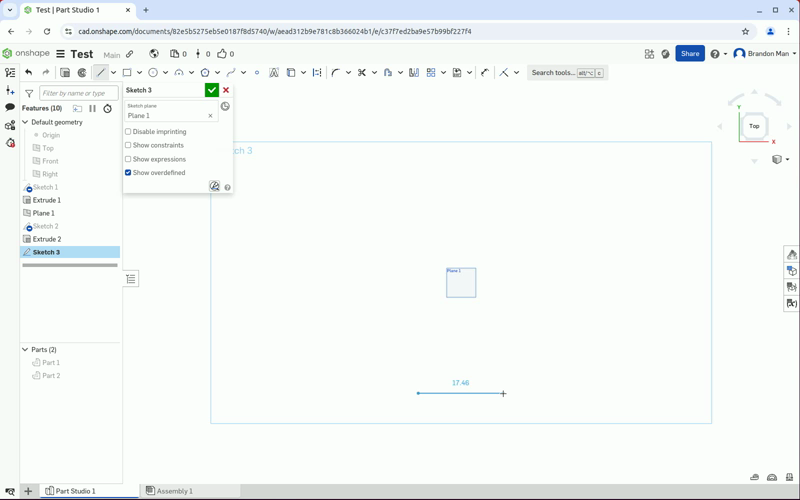
key_down(shift)
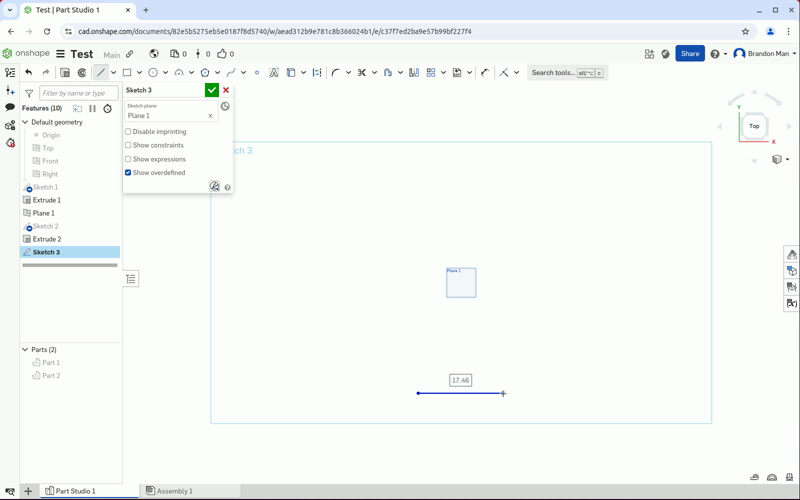
mouse_move(533, 393)
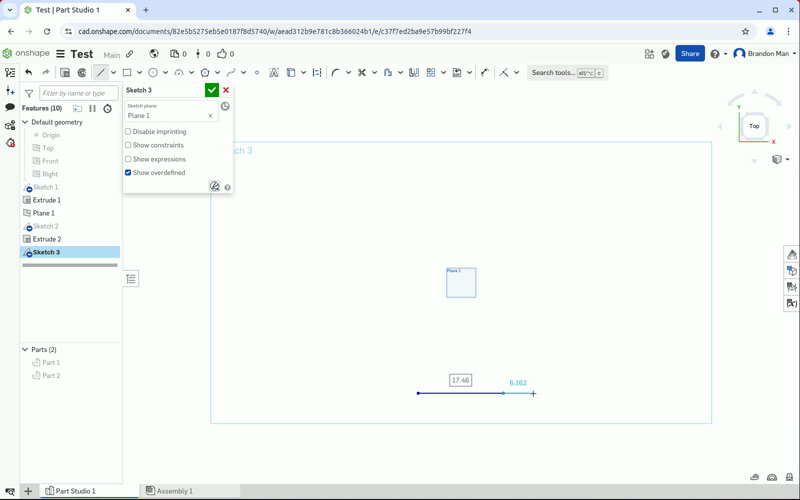
mouse_move(503, 362)
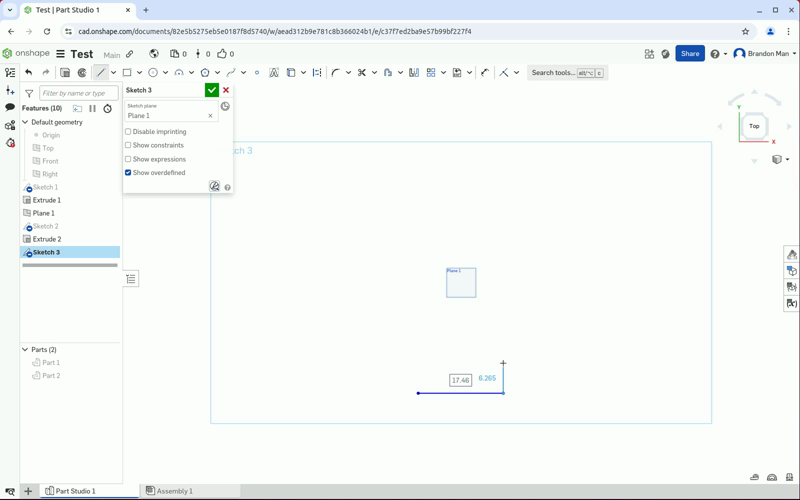
click(503, 362)
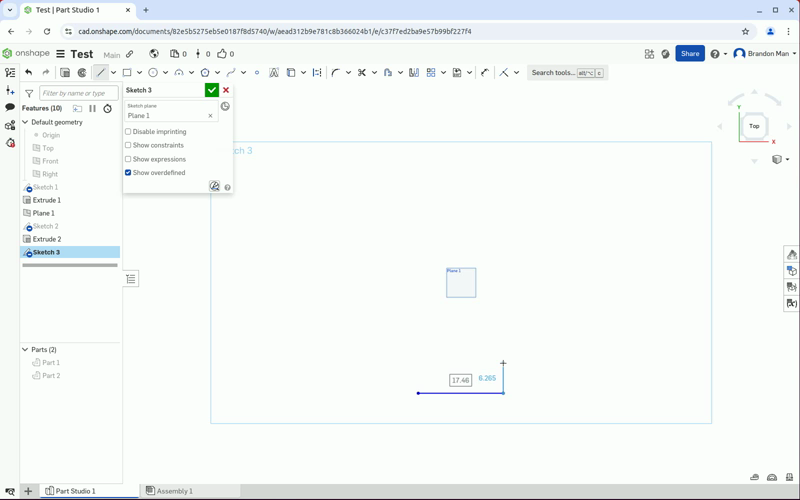
key_up(shift)
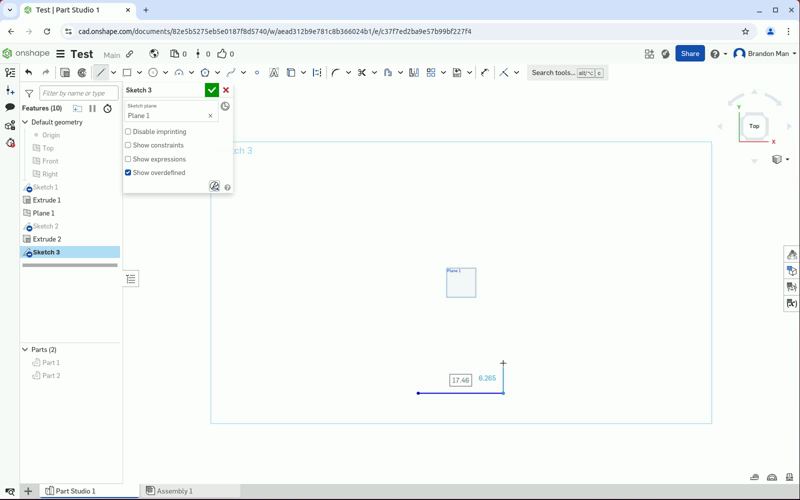
key_down(shift)
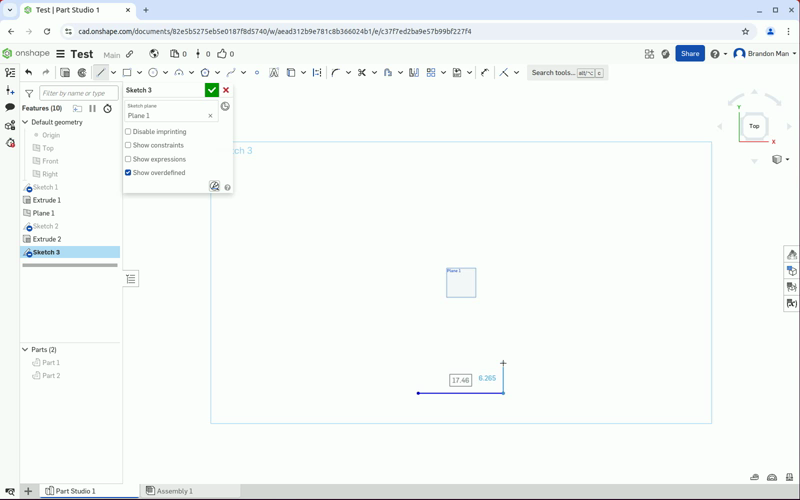
mouse_move(418, 362)
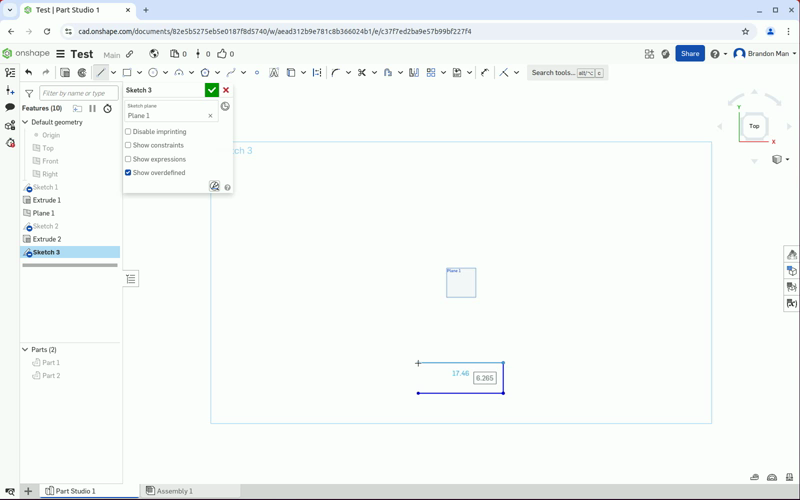
click(418, 362)
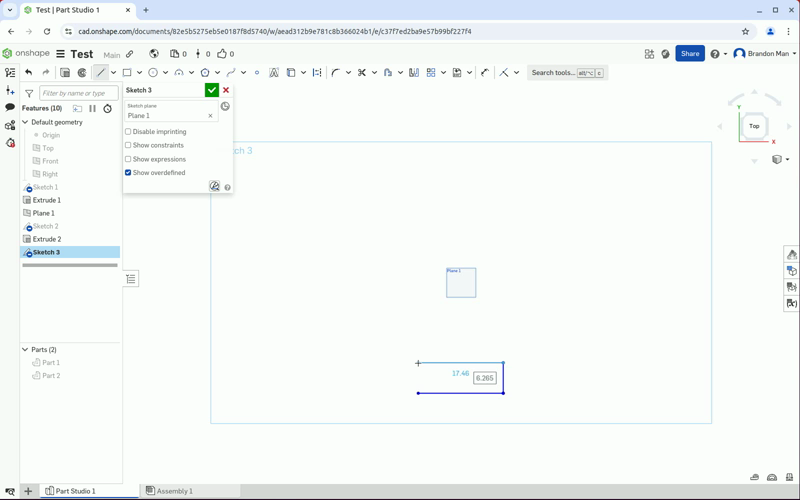
key_up(shift)
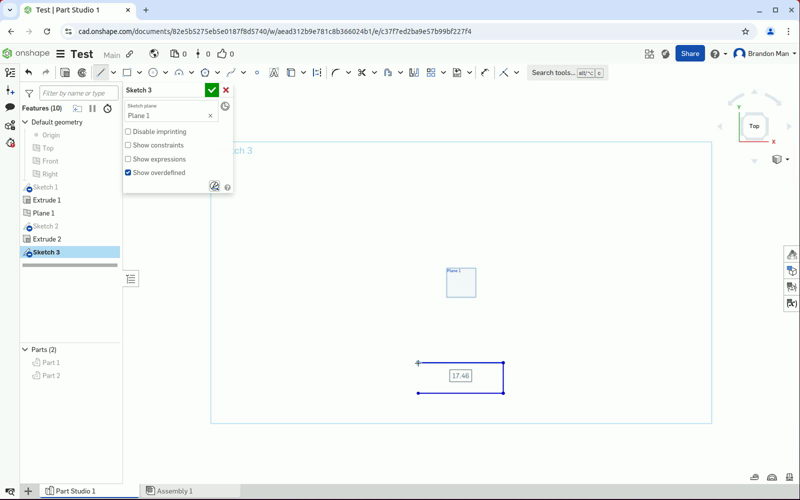
mouse_move(448, 362)
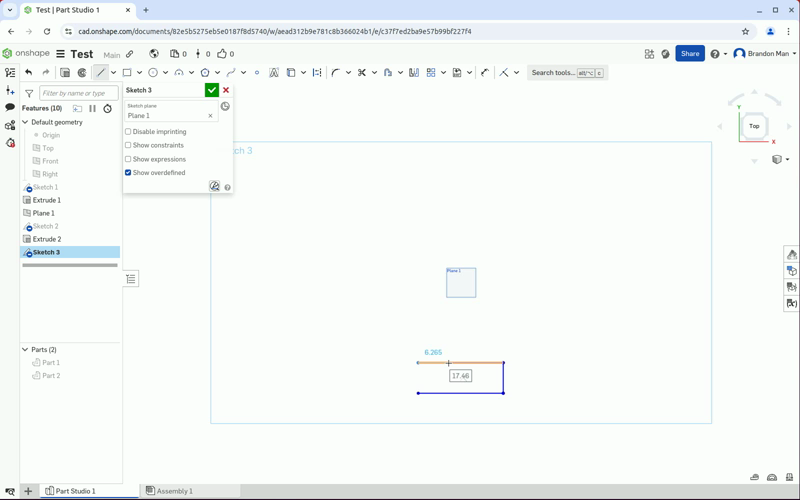
key_down(shift)
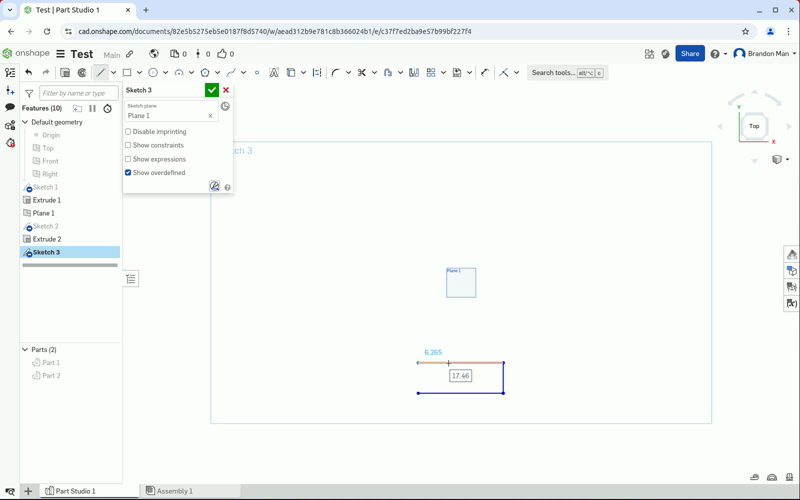
mouse_move(418, 393)
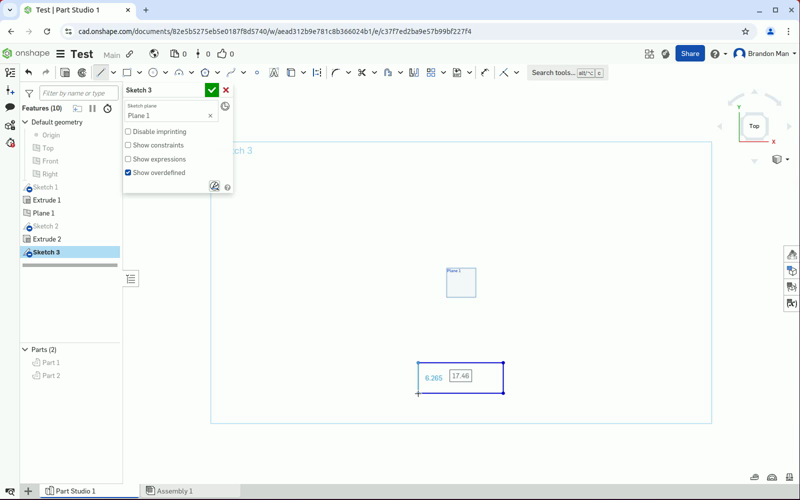
key_up(shift)
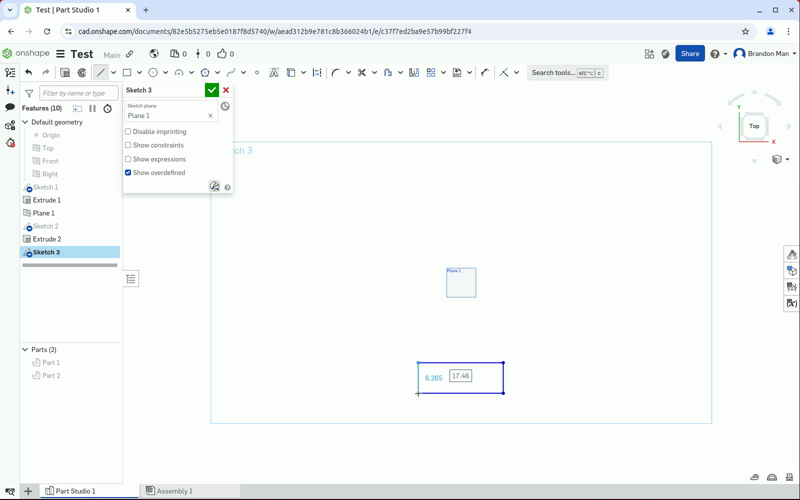
click(418, 393)
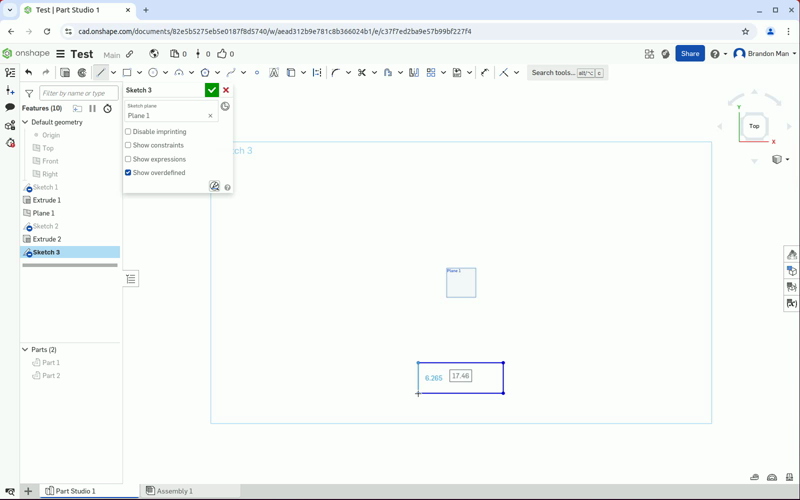
key(esc)
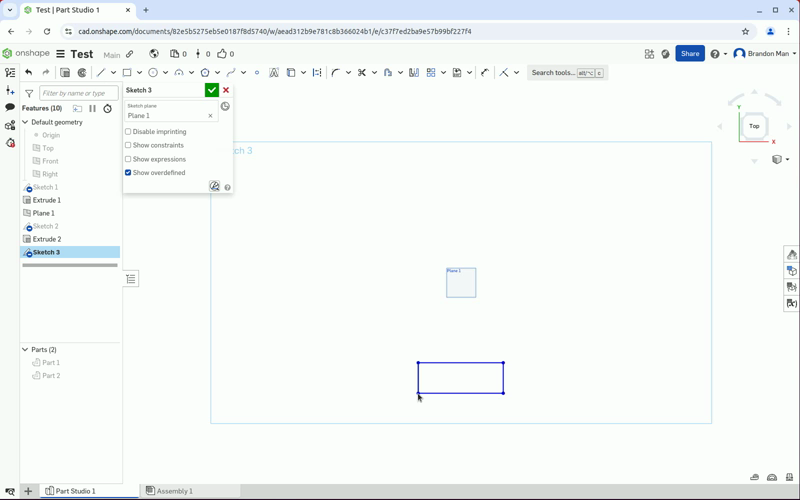
mouse_move(489, 376)
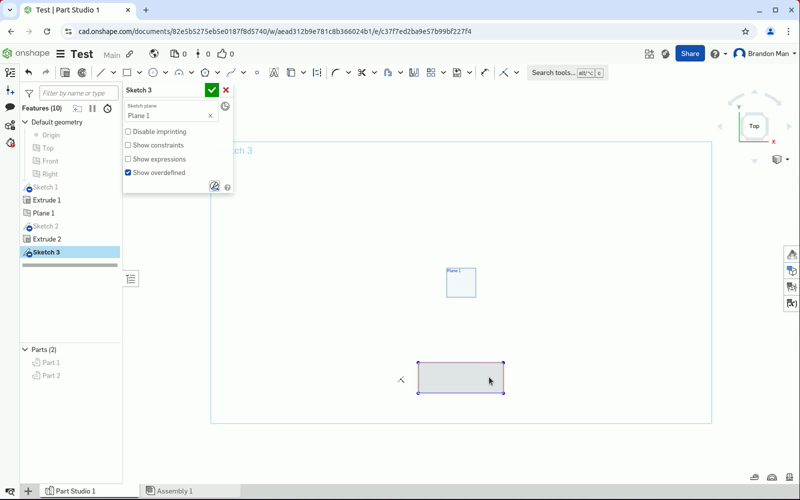
click(489, 376)
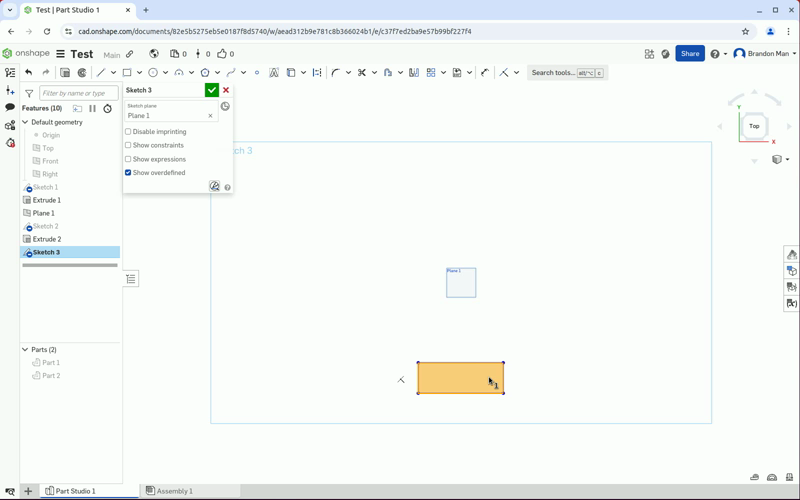
mouse_move(73, 352)
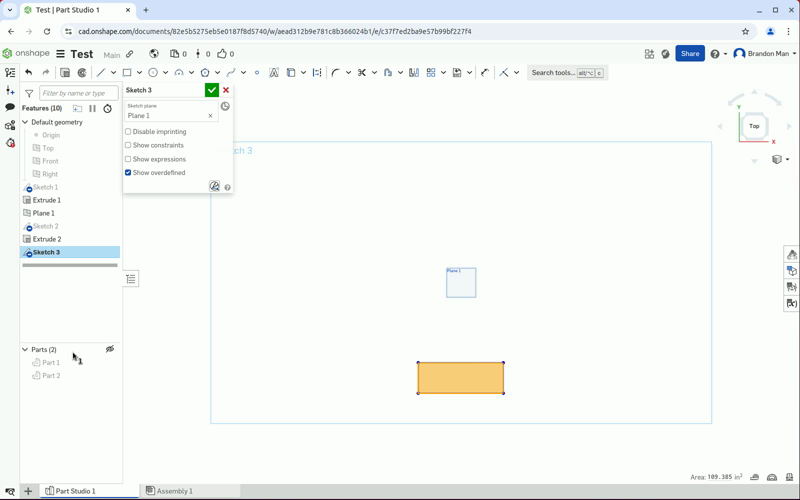
key(shift+y)
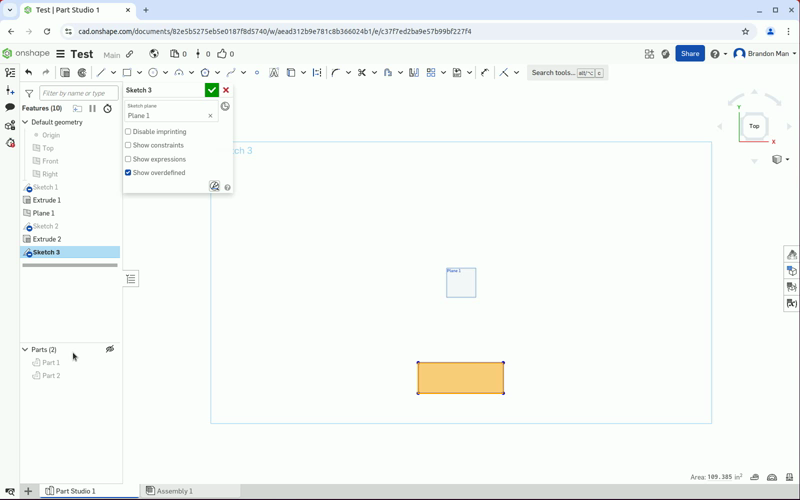
key(shift+e)
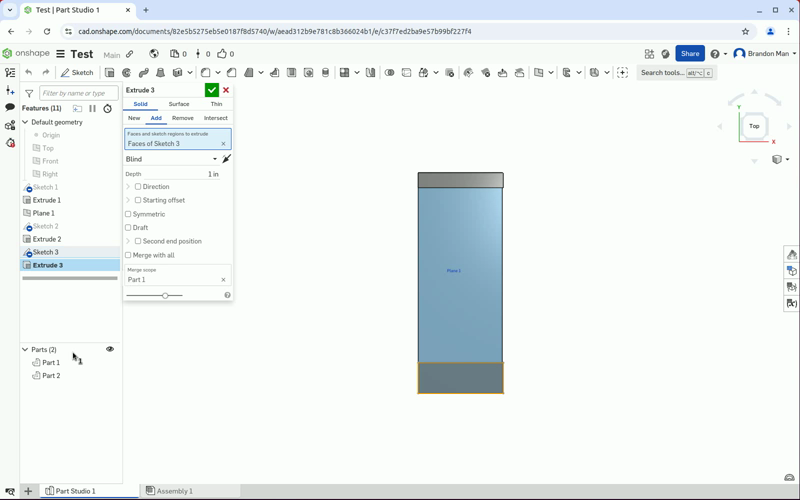
mouse_move(143, 106)
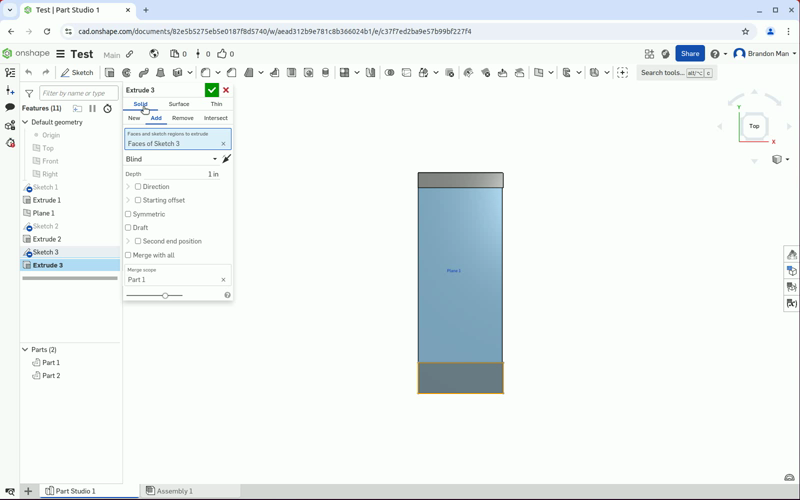
click(143, 106)
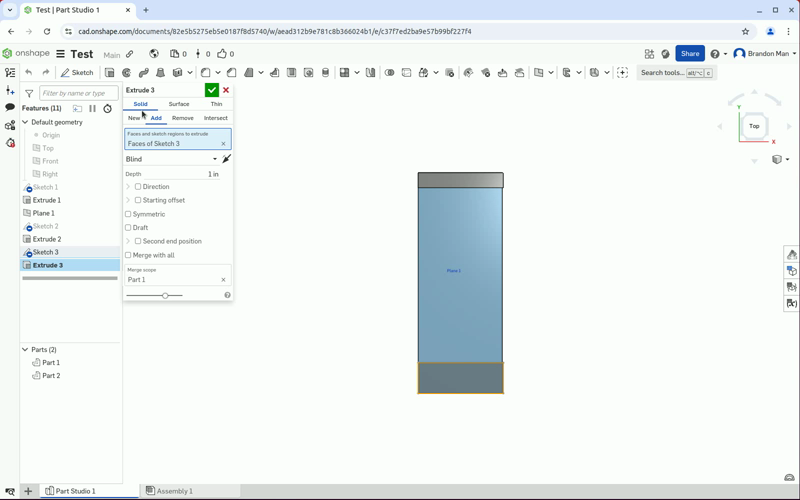
mouse_move(137, 120)
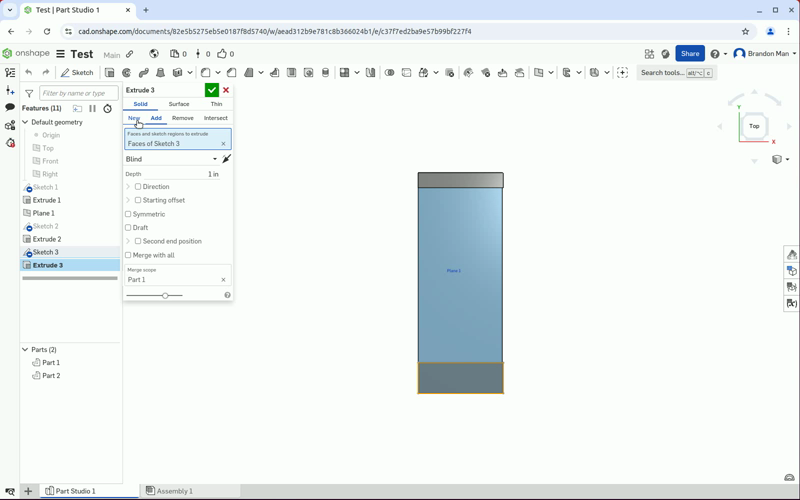
click(137, 120)
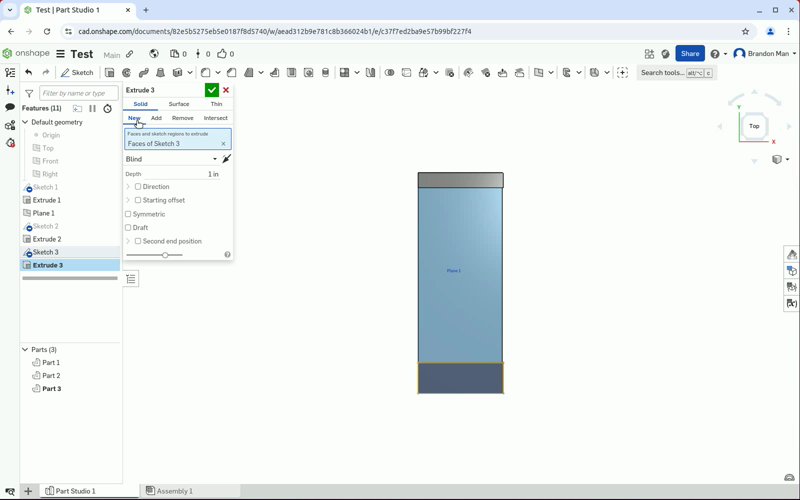
key(tab, 4)
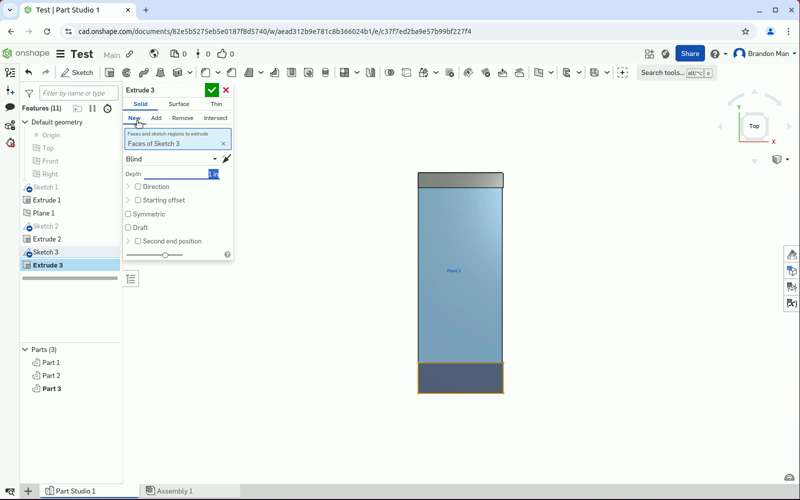
text(13.239)
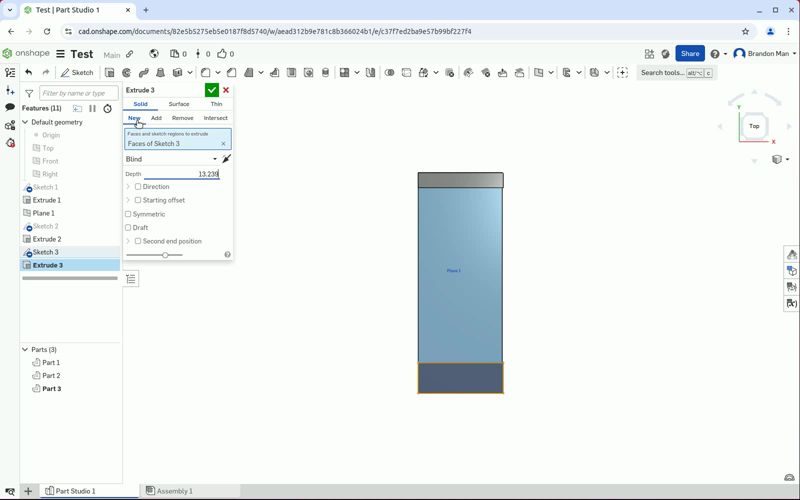
key(enter)
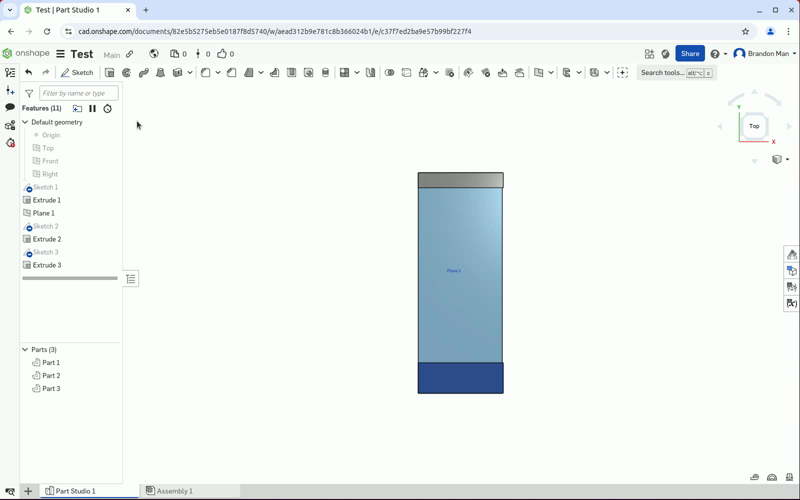
key(shift+h)
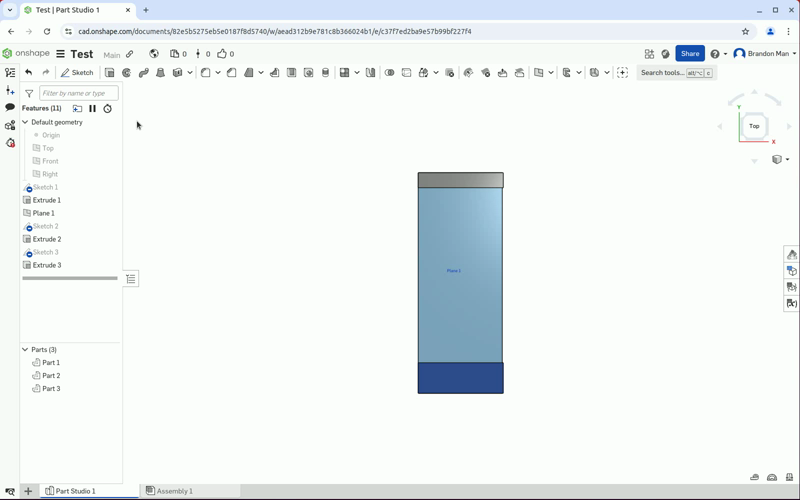
key(shift+h)
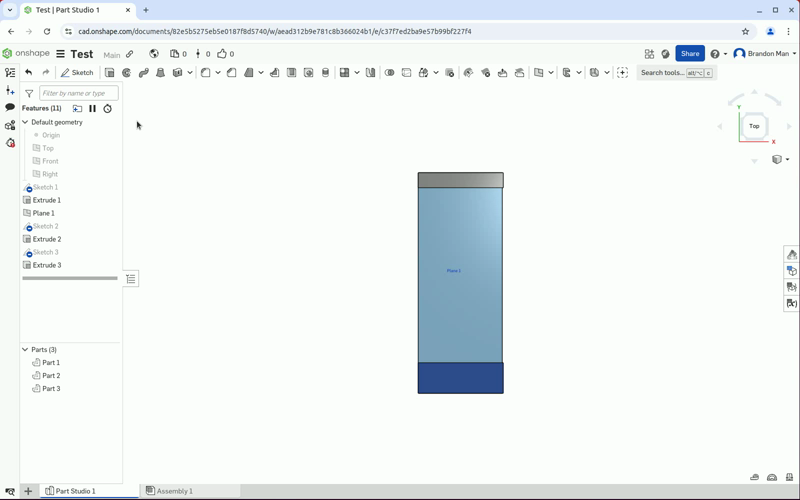
mouse_move(73, 189)
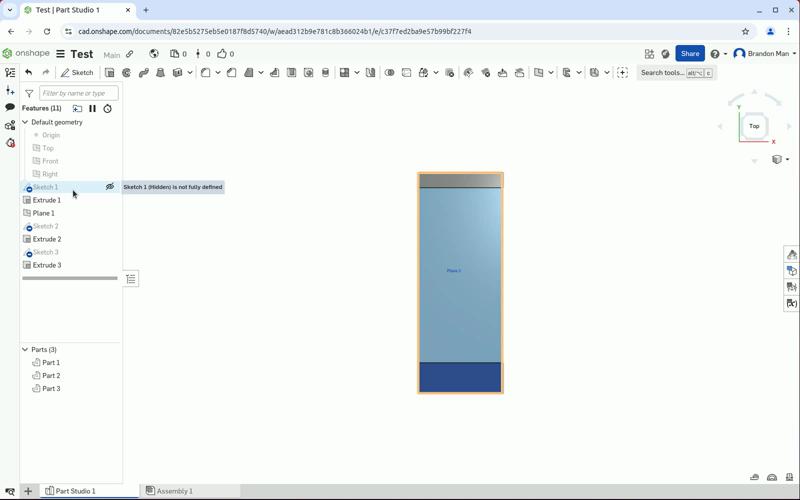
click(73, 189)
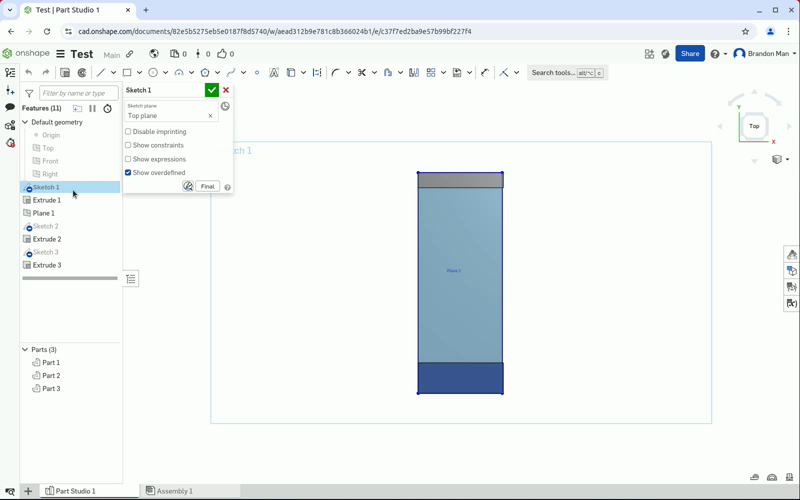
mouse_move(229, 92)
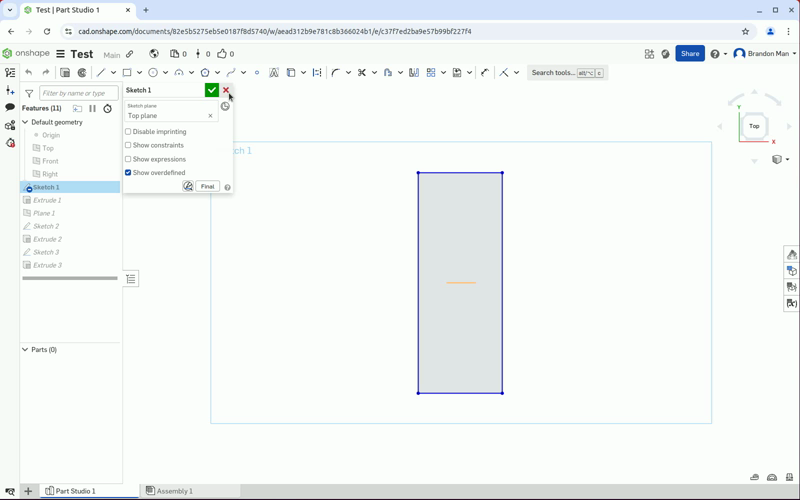
click(229, 92)
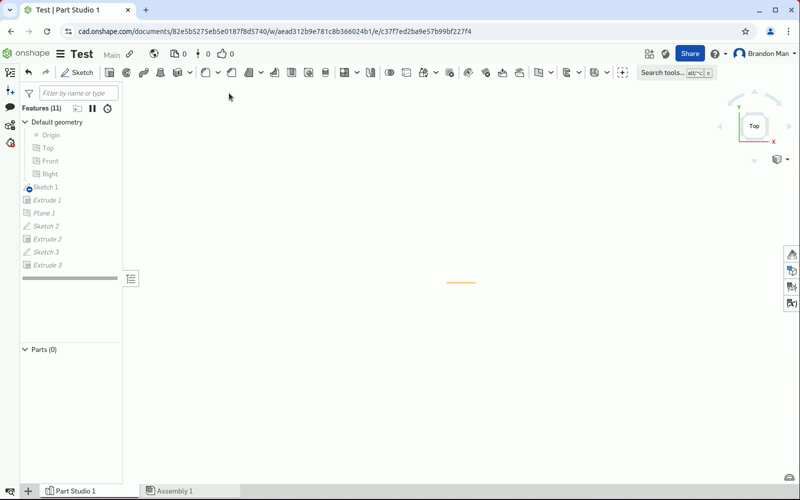
mouse_move(73, 352)
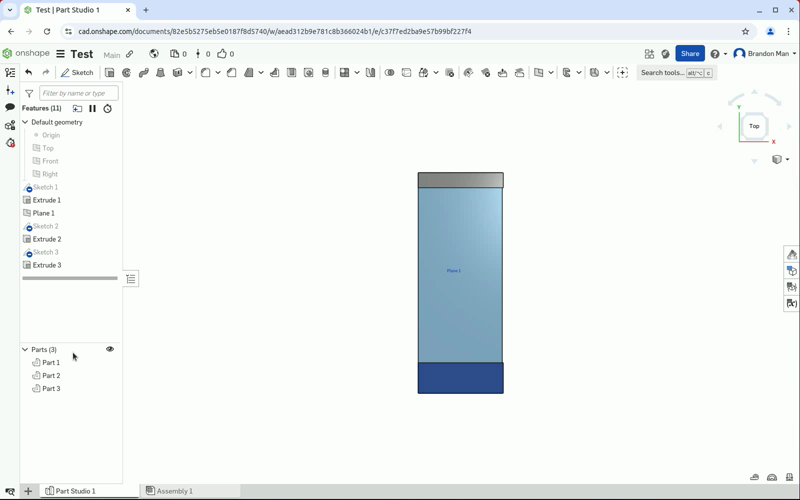
key(y)
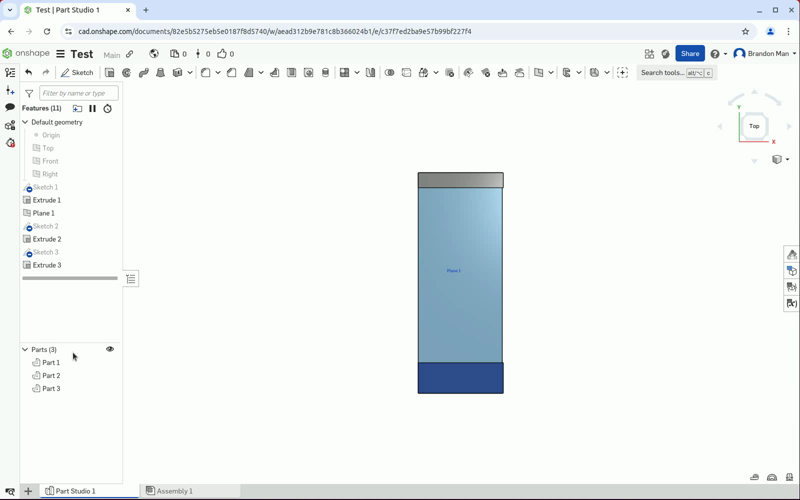
key(shift+p)
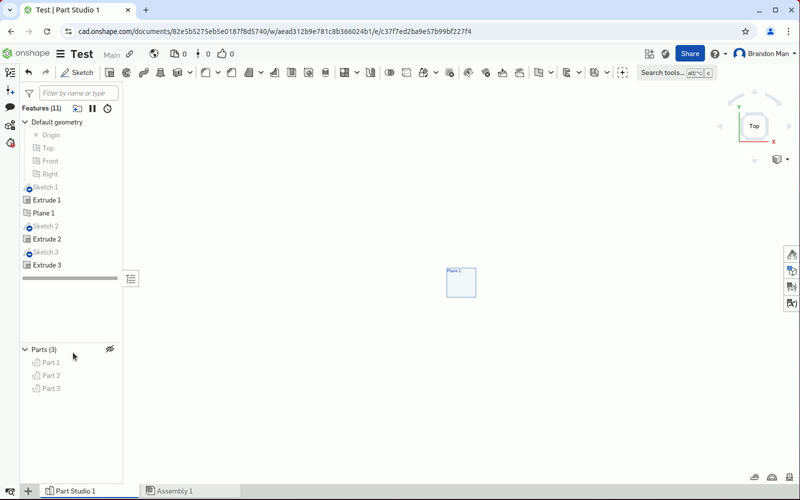
key(space)
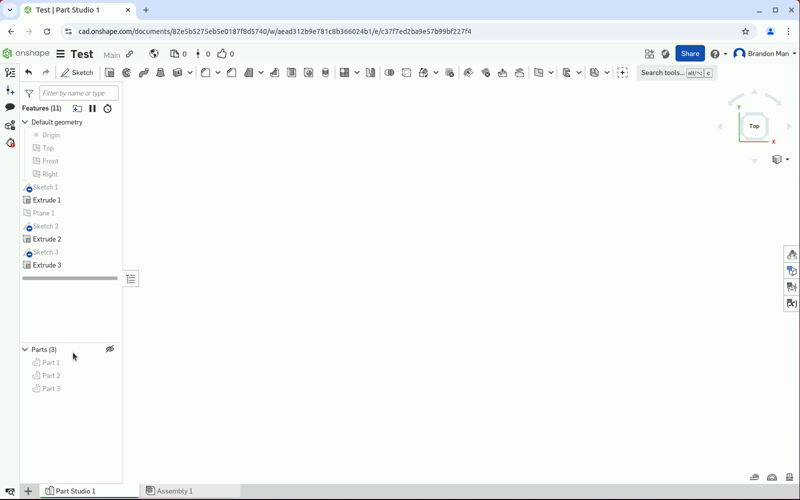
key_down(shift)
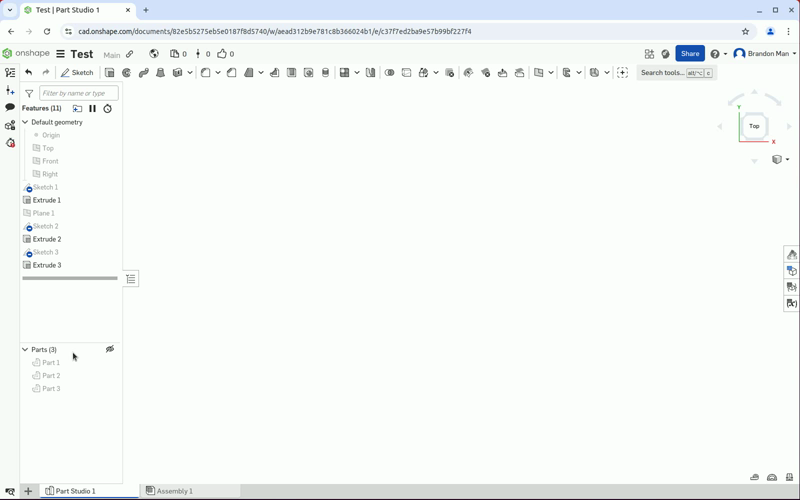
key(up)
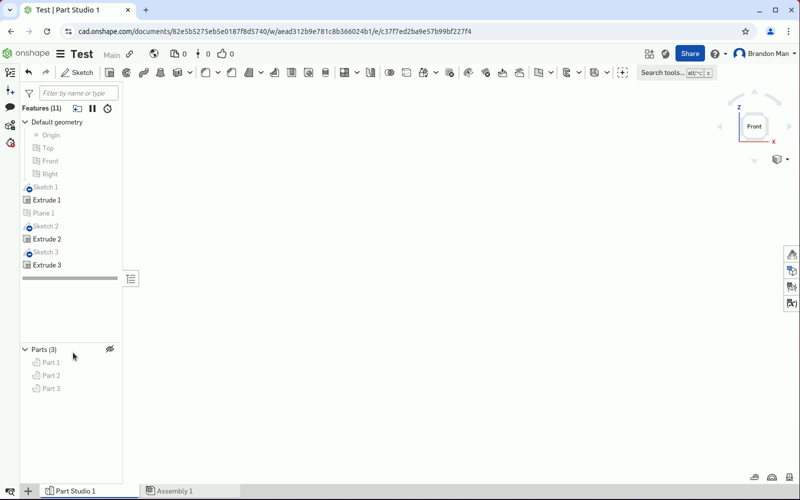
key_up(shift)
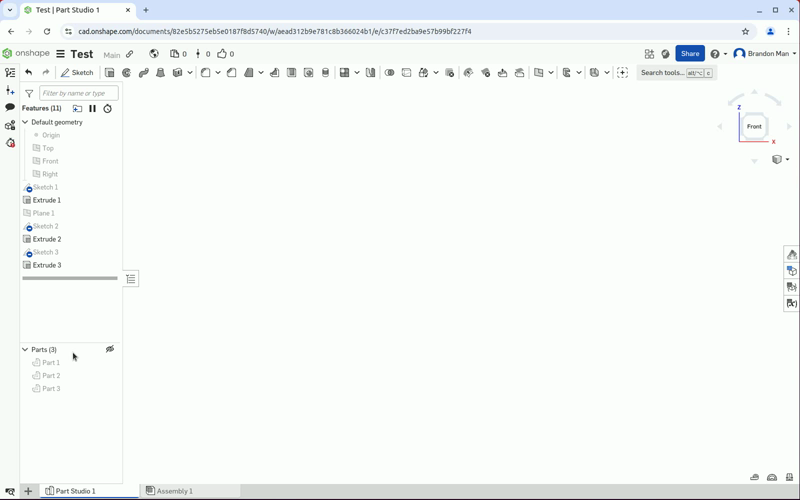
mouse_move(73, 352)
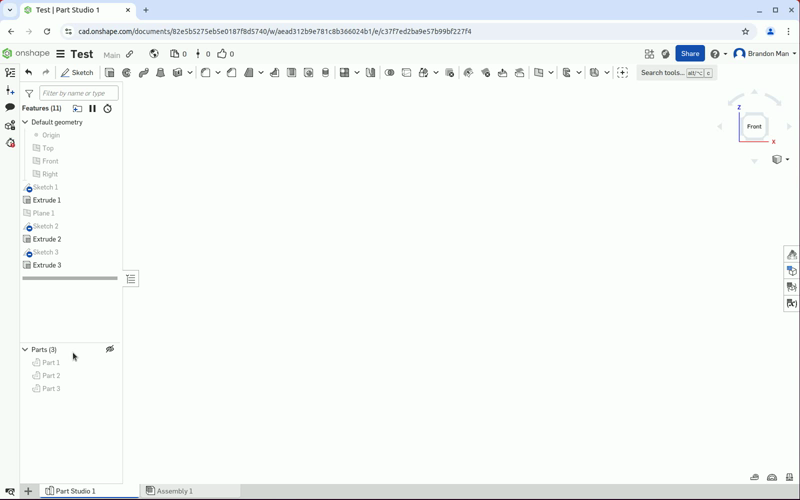
key(shift+y)
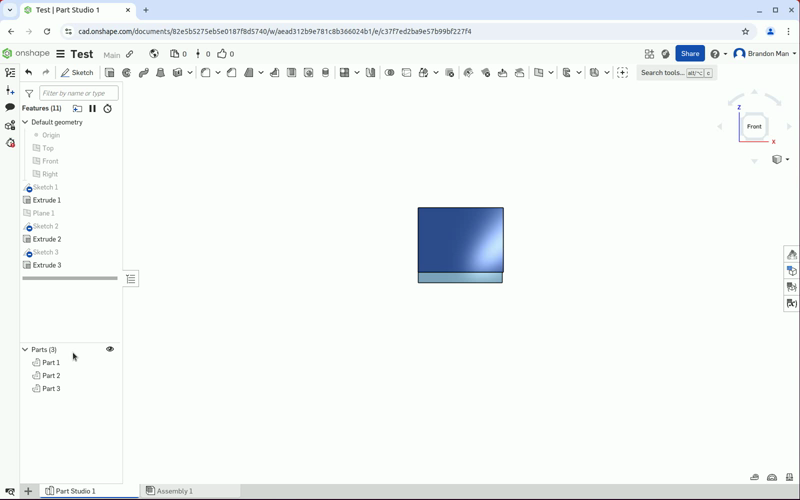
mouse_move(541, 75)
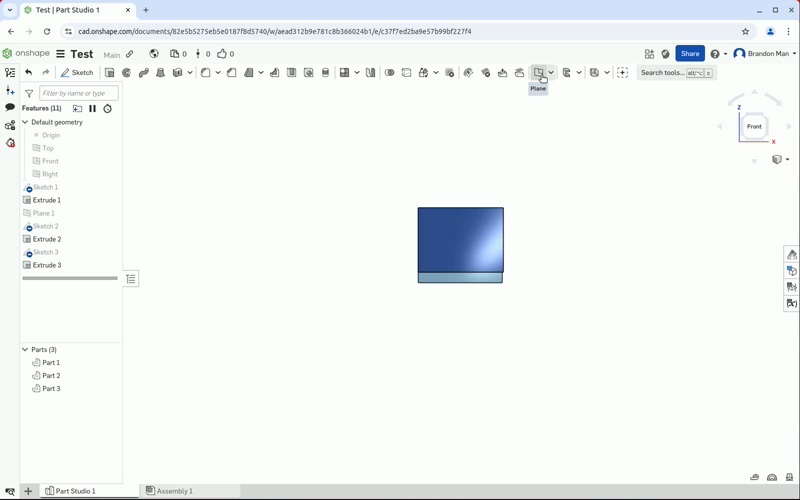
click(541, 75)
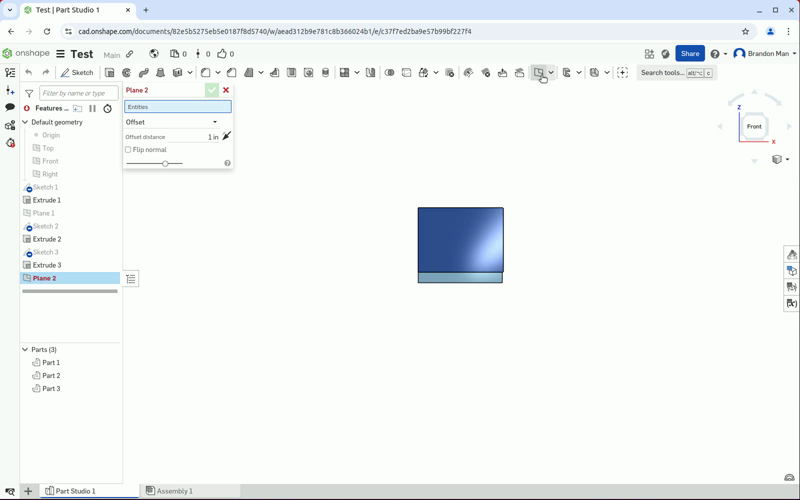
mouse_move(73, 163)
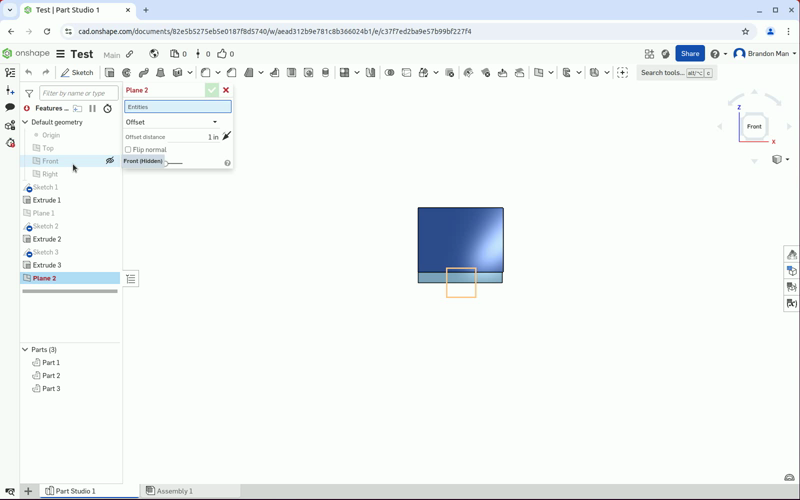
click(73, 163)
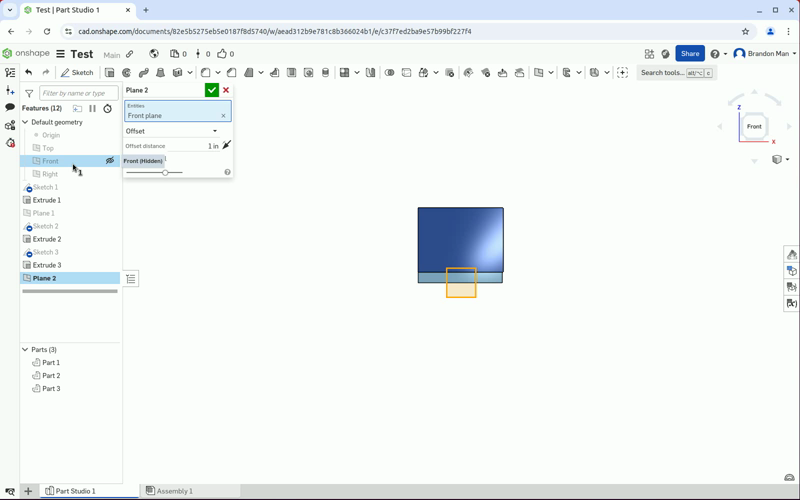
key(tab, 2)
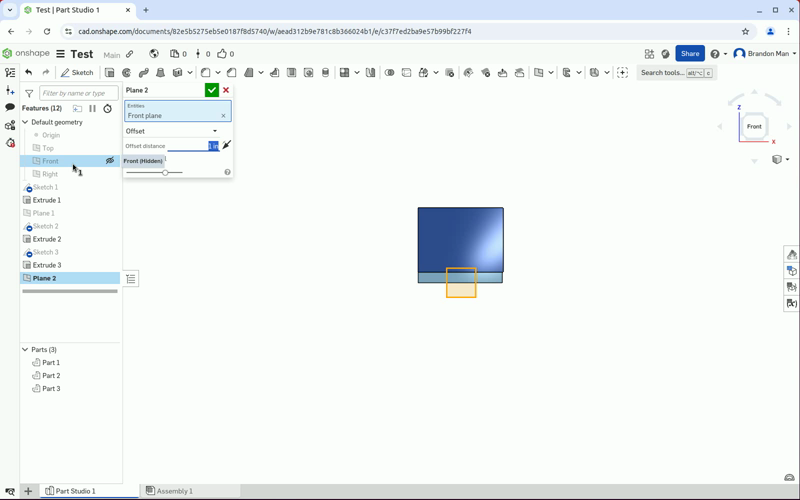
text(19.503)
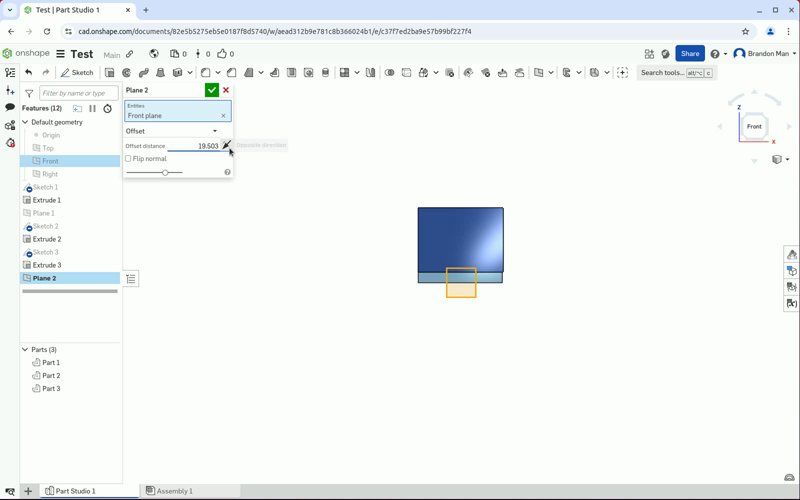
mouse_move(229, 147)
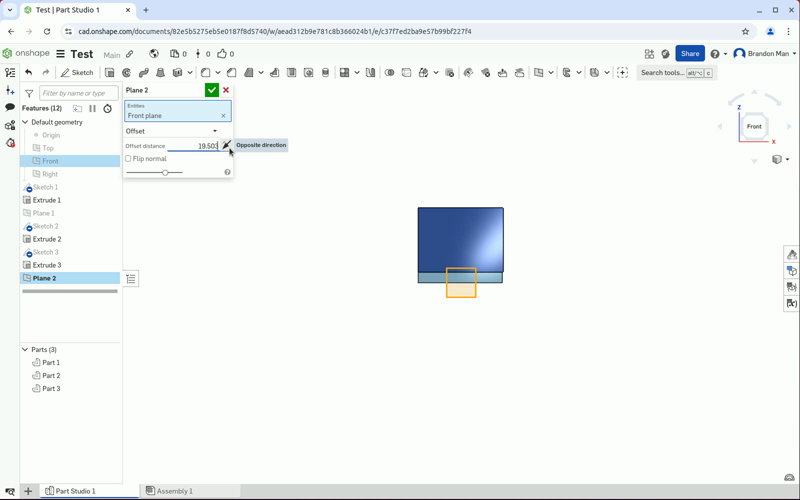
click(229, 147)
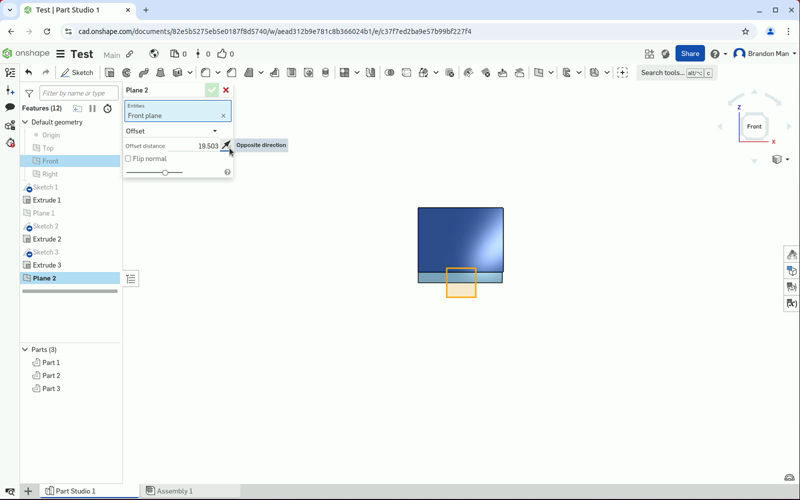
key(enter, 2)
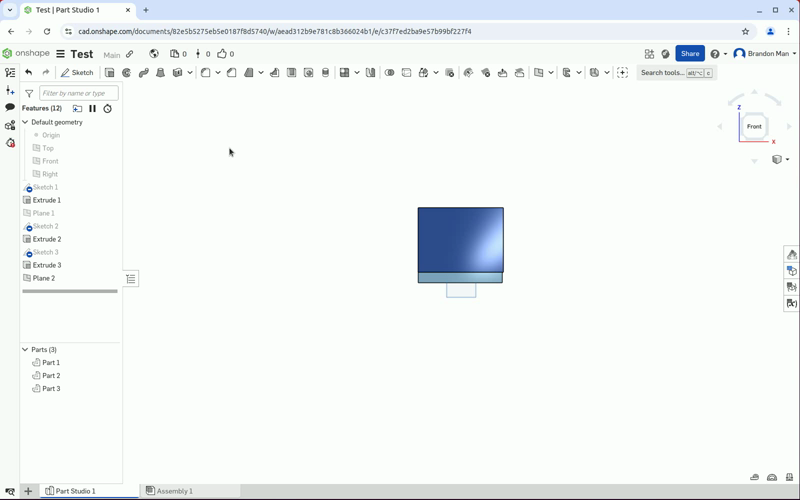
key(shift+s)
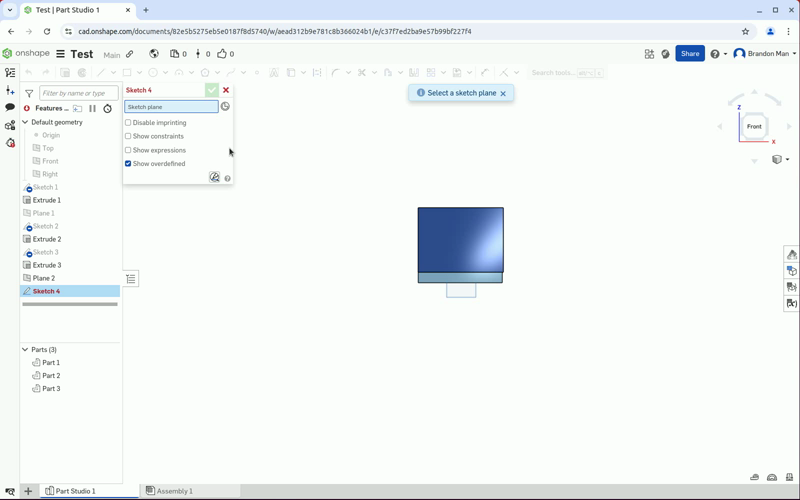
mouse_move(73, 280)
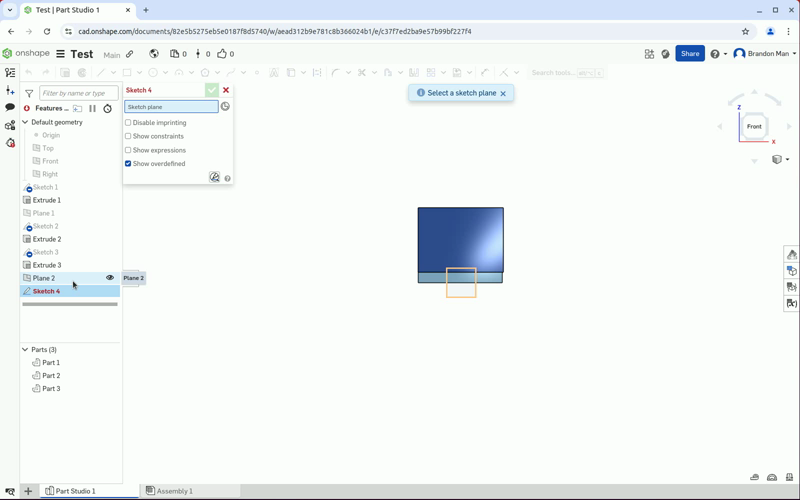
click(73, 280)
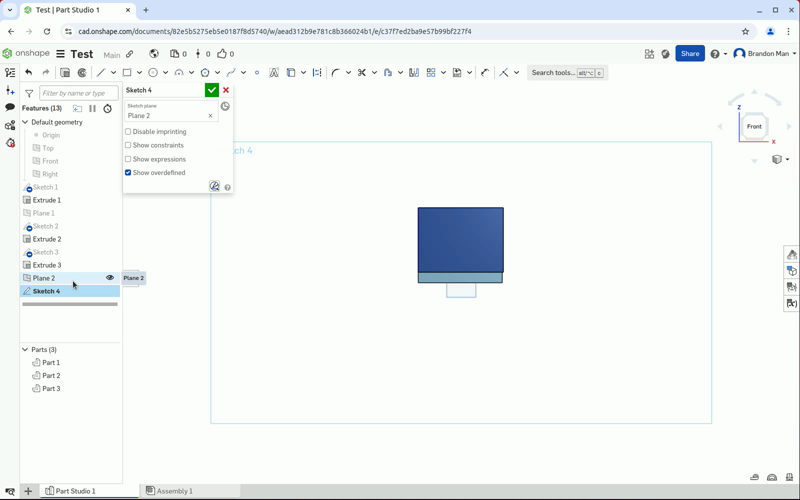
mouse_move(73, 352)
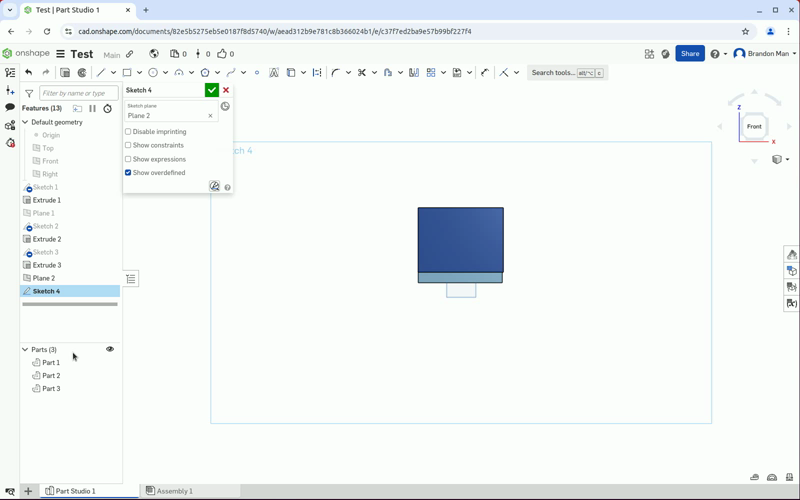
key(y)
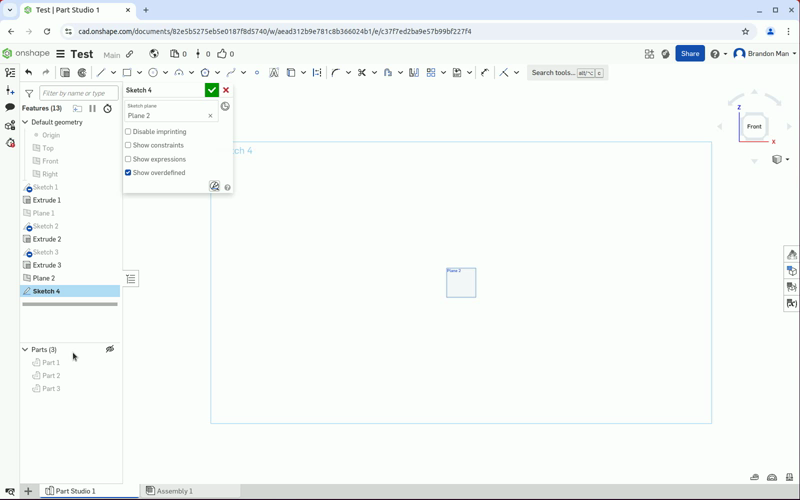
key(l)
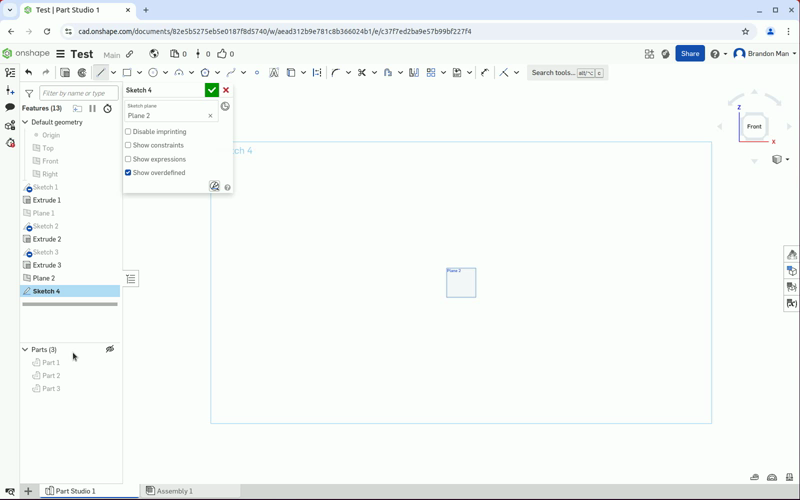
key_down(shift)
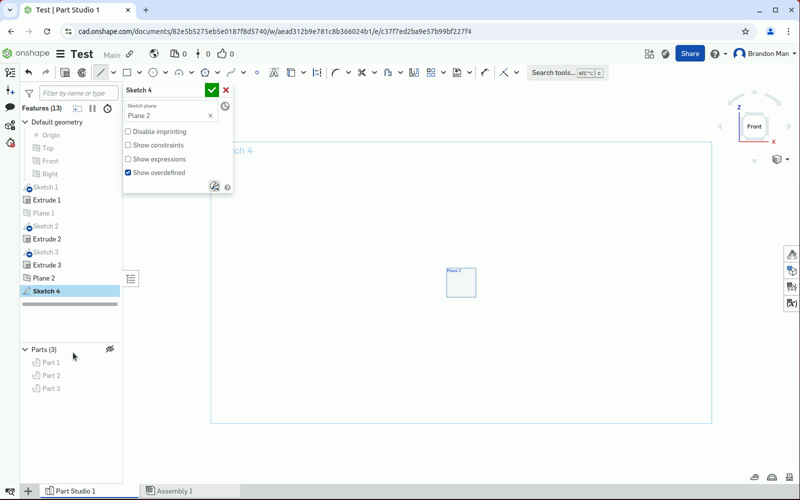
mouse_move(418, 272)
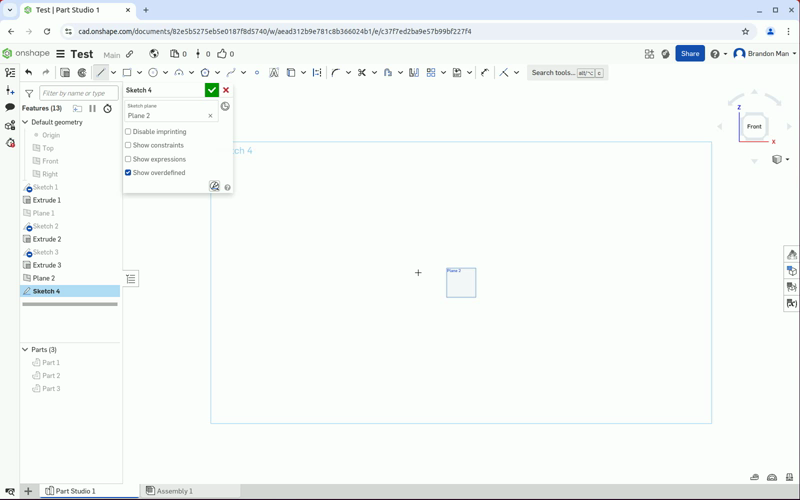
click(418, 272)
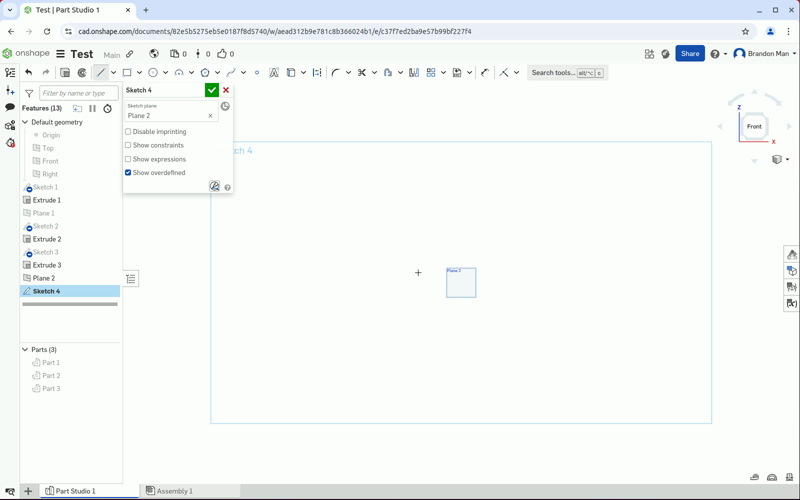
key_up(shift)
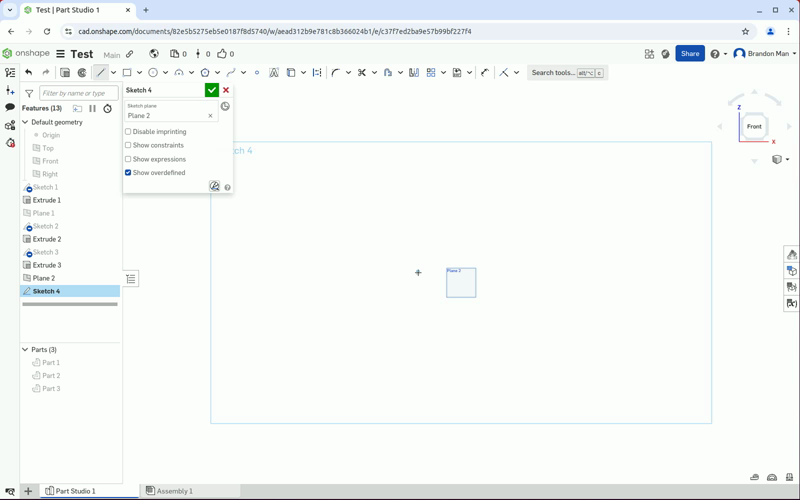
key_down(shift)
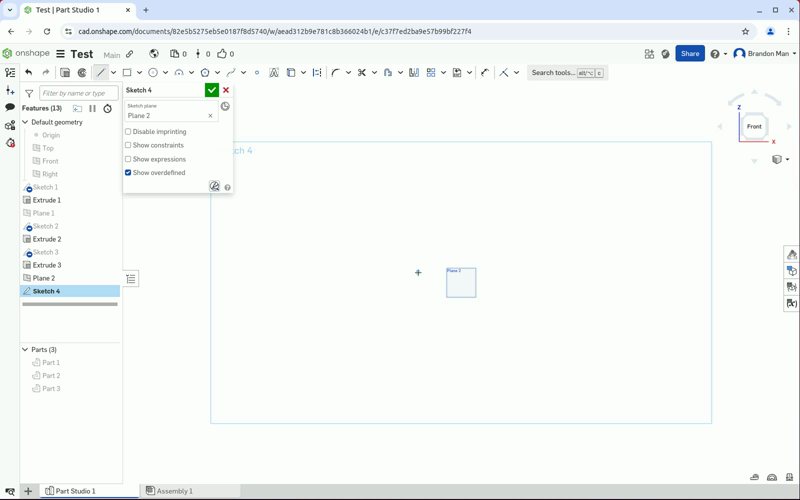
mouse_move(503, 272)
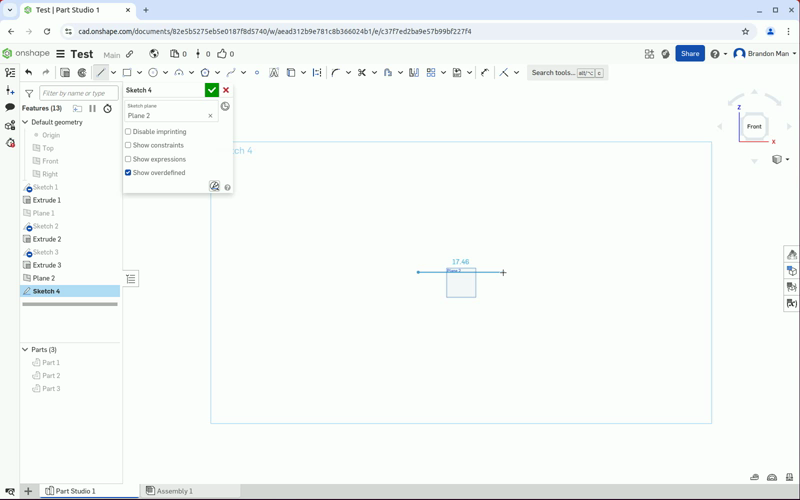
click(503, 272)
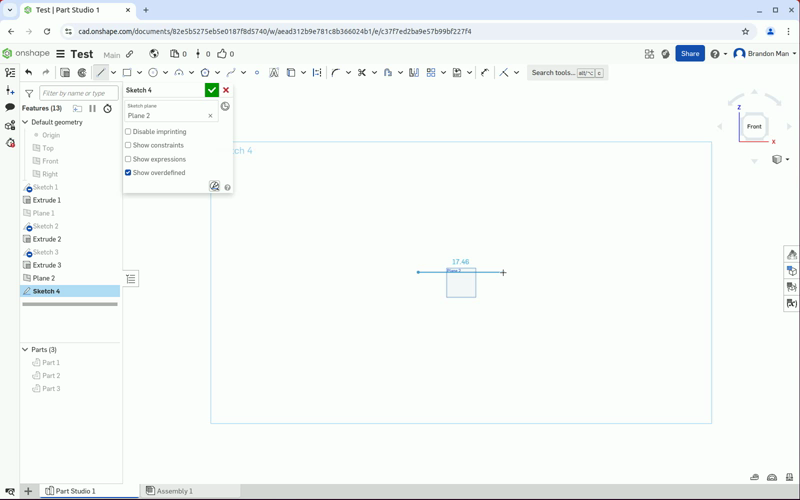
key_up(shift)
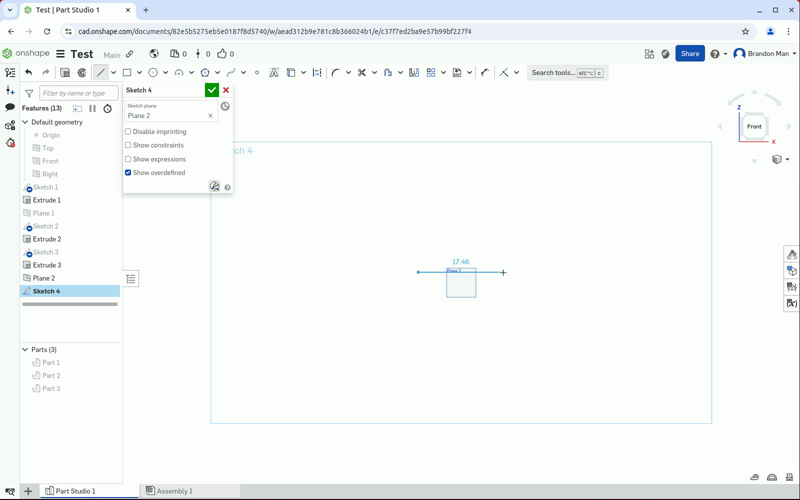
key_down(shift)
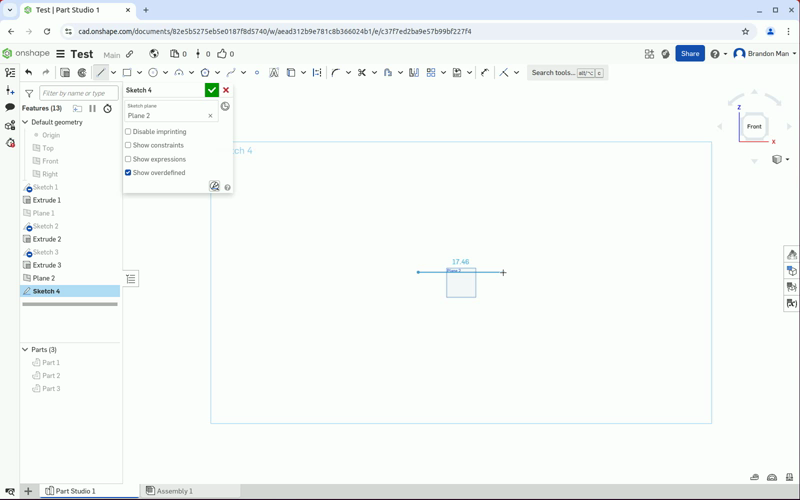
mouse_move(533, 272)
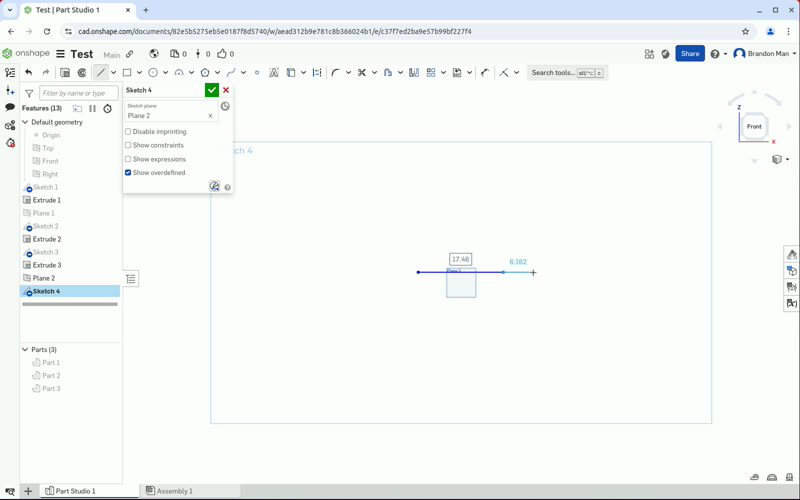
mouse_move(503, 217)
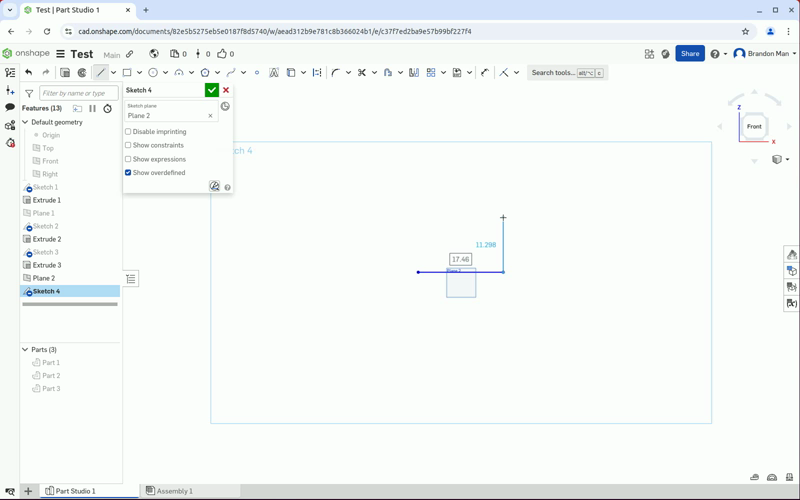
click(503, 217)
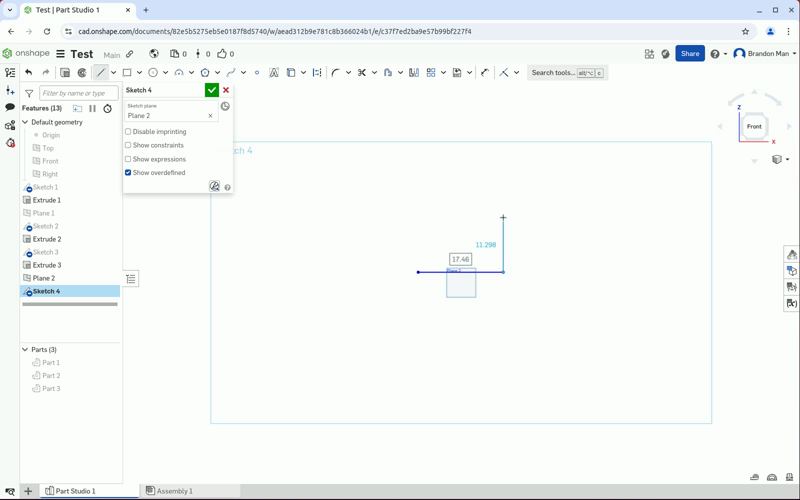
key_up(shift)
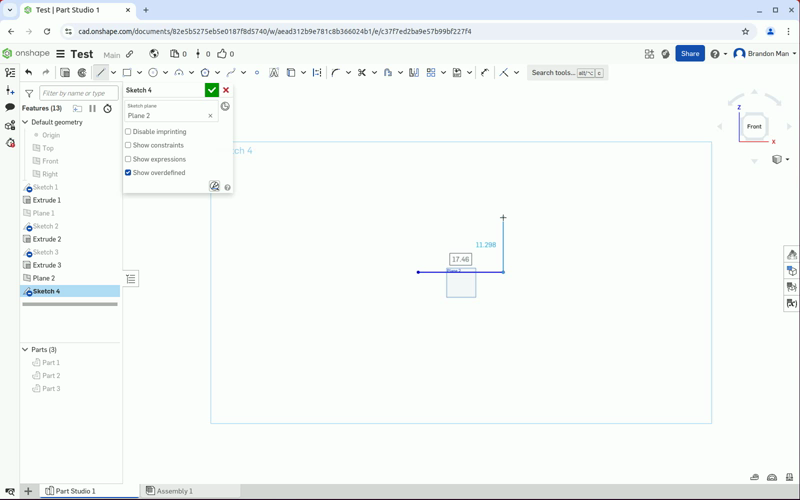
key_down(shift)
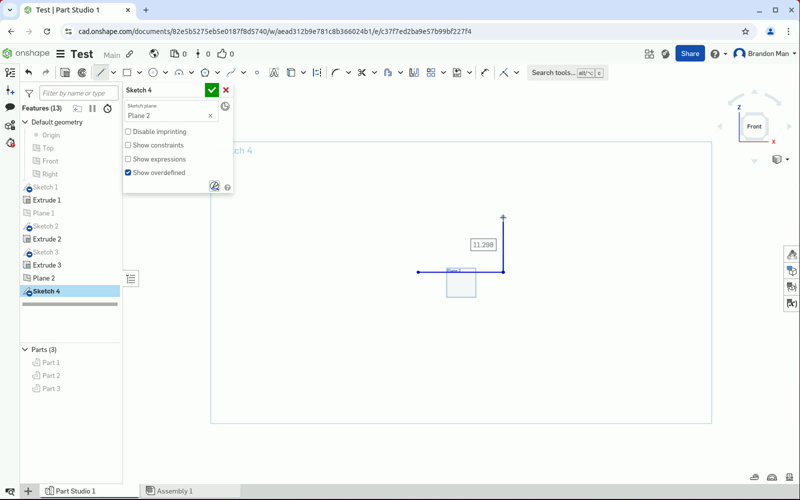
mouse_move(418, 217)
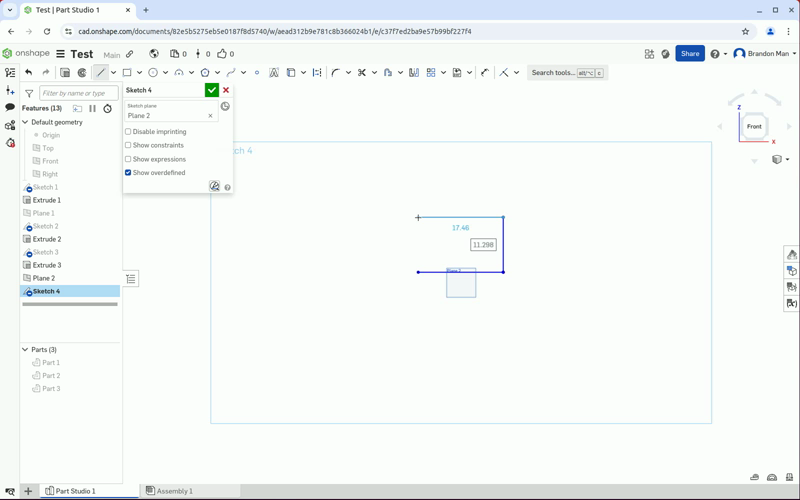
click(418, 217)
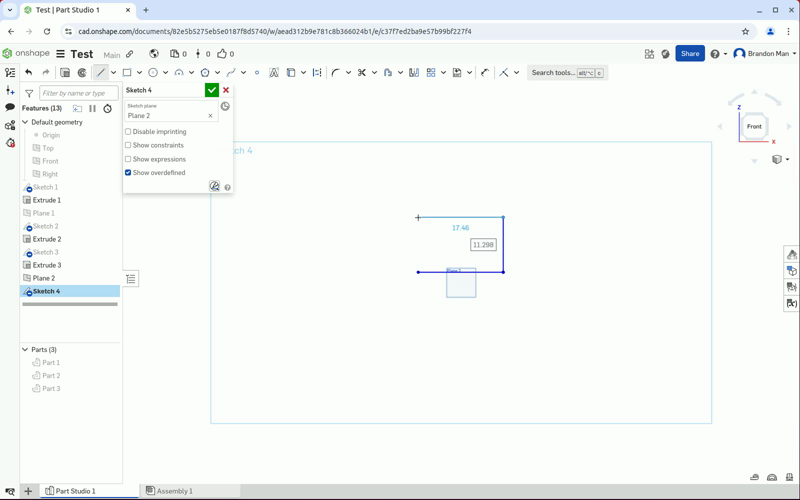
key_up(shift)
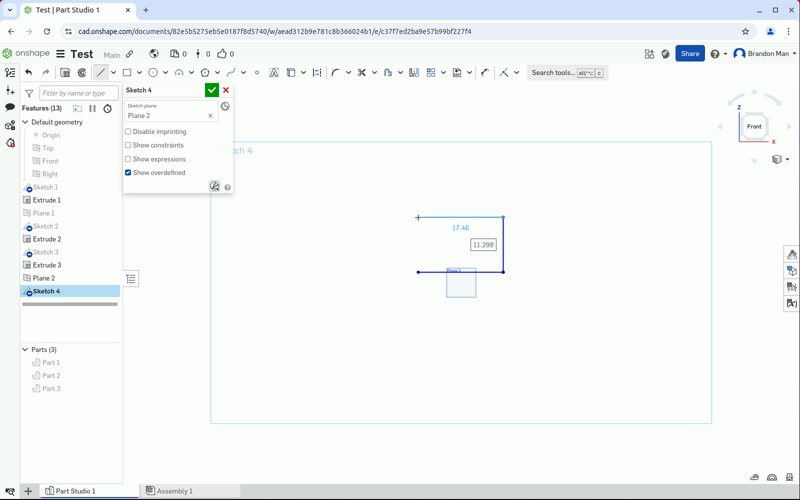
mouse_move(448, 217)
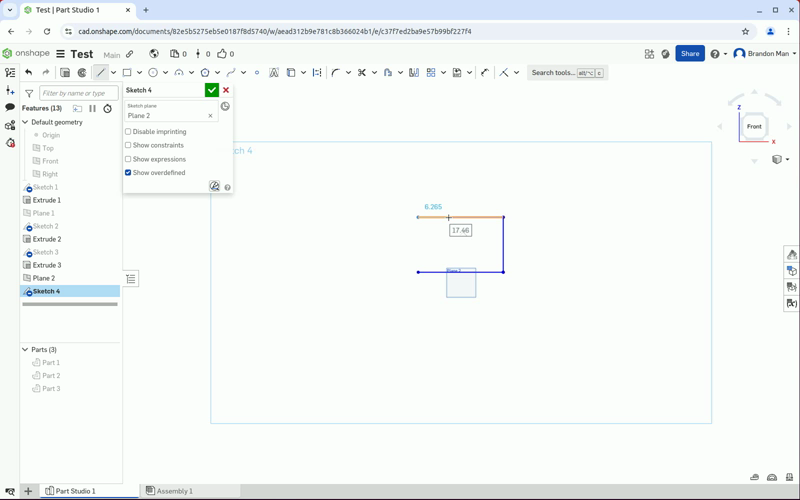
key_down(shift)
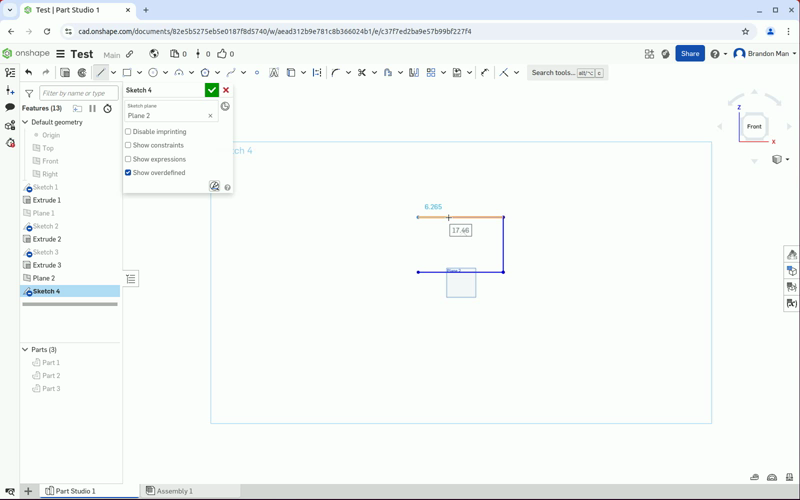
mouse_move(418, 272)
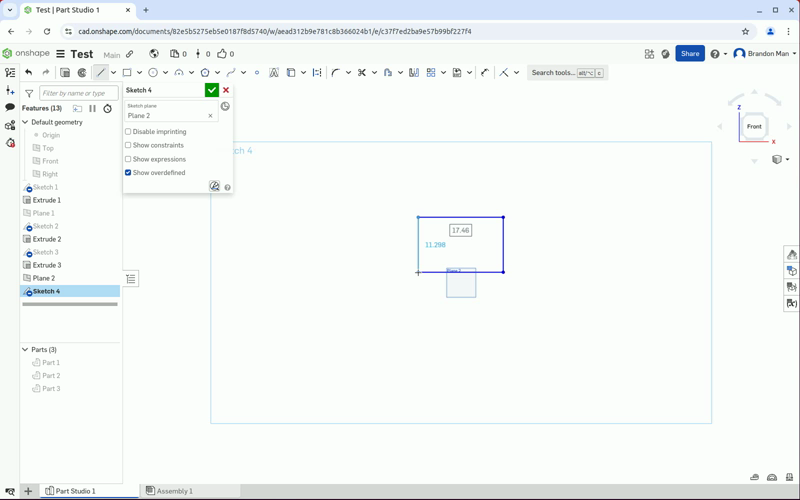
key_up(shift)
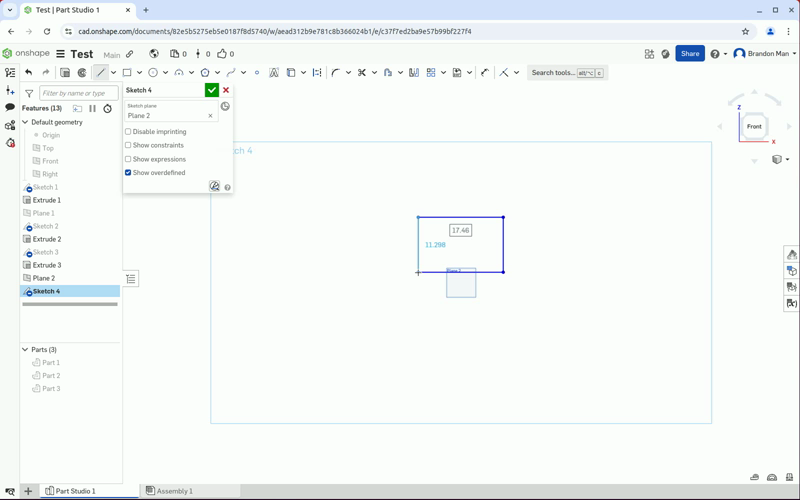
click(418, 272)
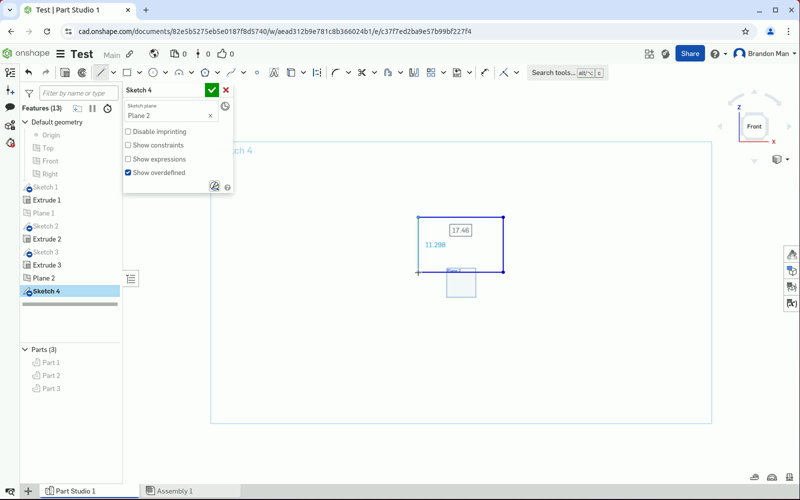
key(esc)
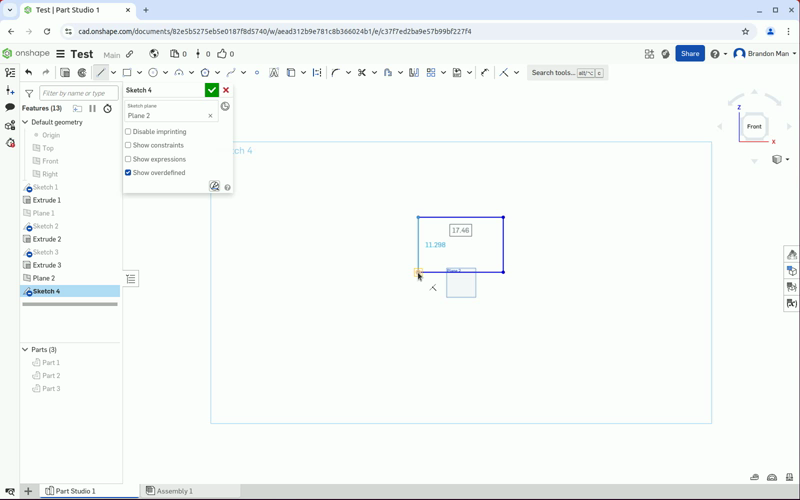
mouse_move(426, 239)
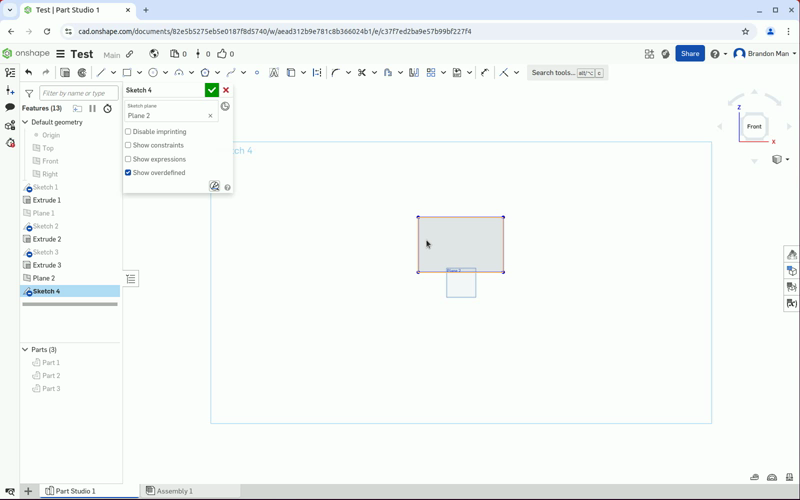
click(426, 239)
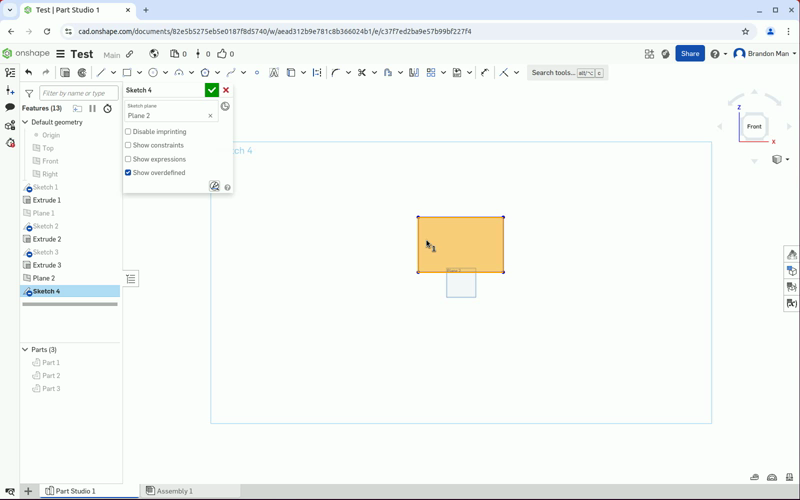
mouse_move(73, 352)
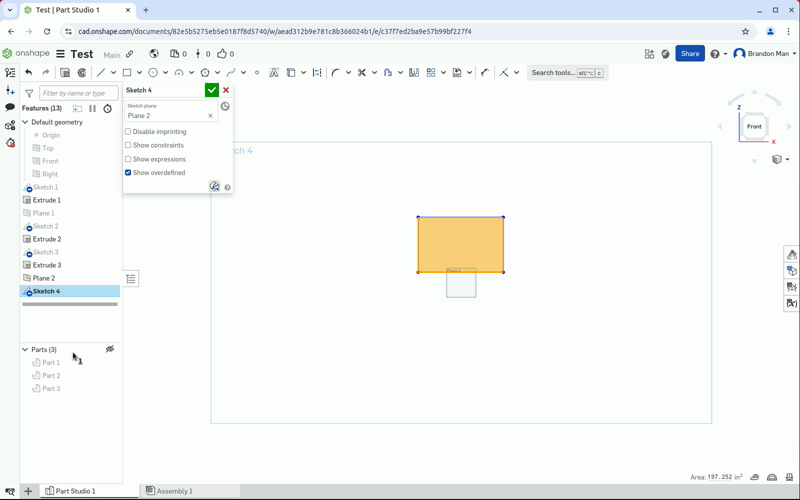
key(shift+y)
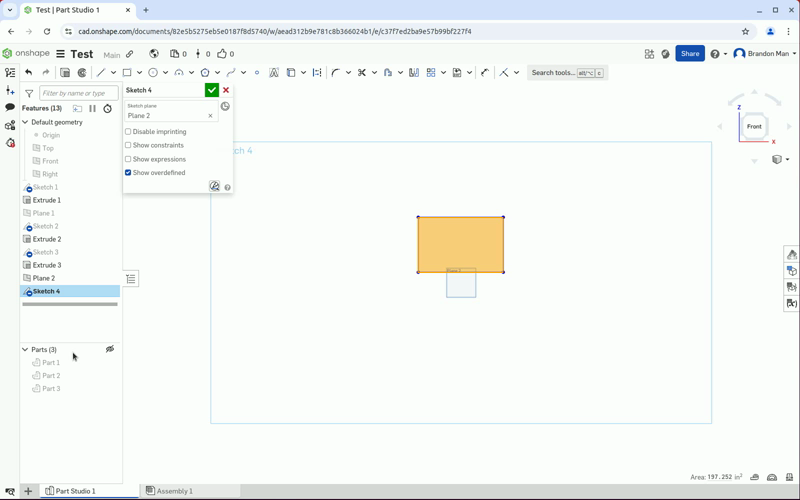
key(shift+e)
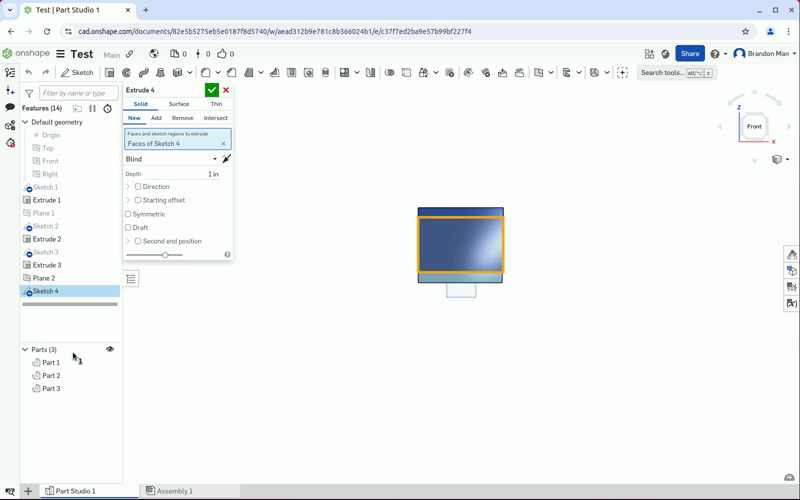
mouse_move(143, 106)
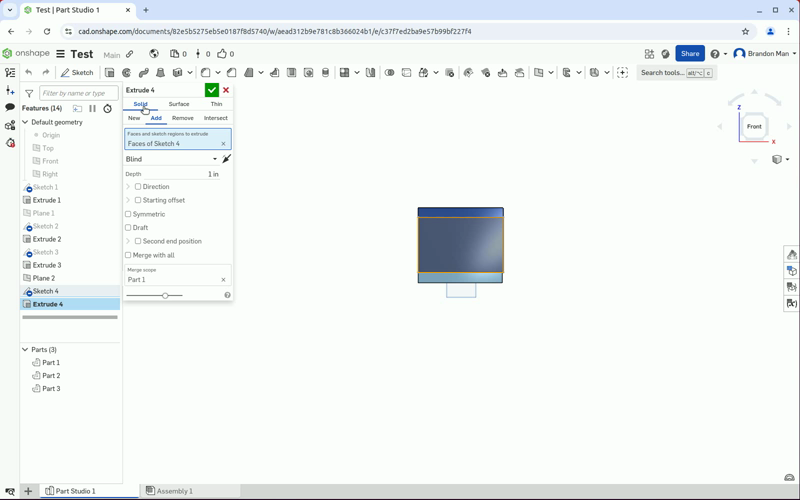
click(143, 106)
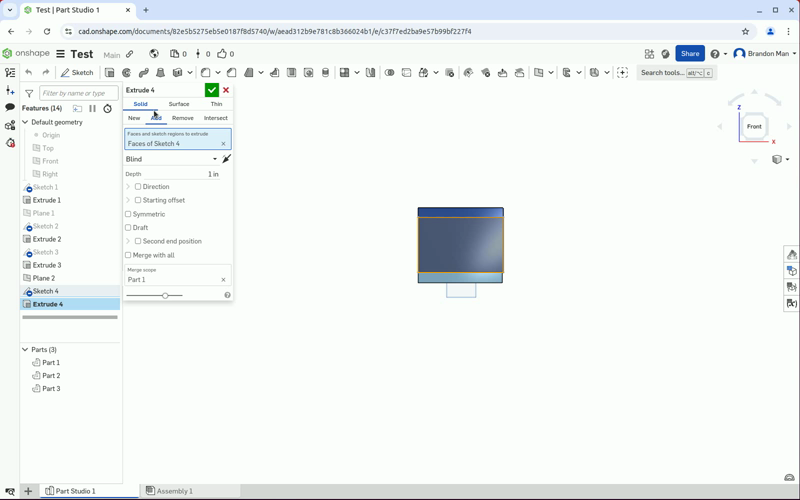
mouse_move(186, 120)
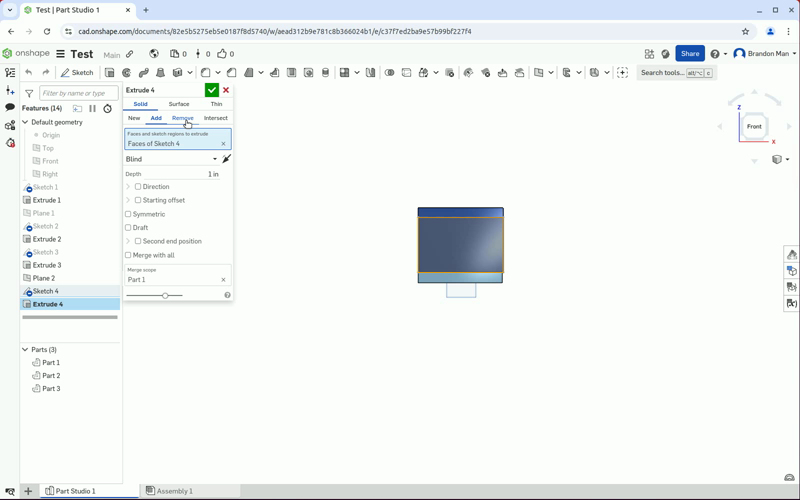
click(186, 120)
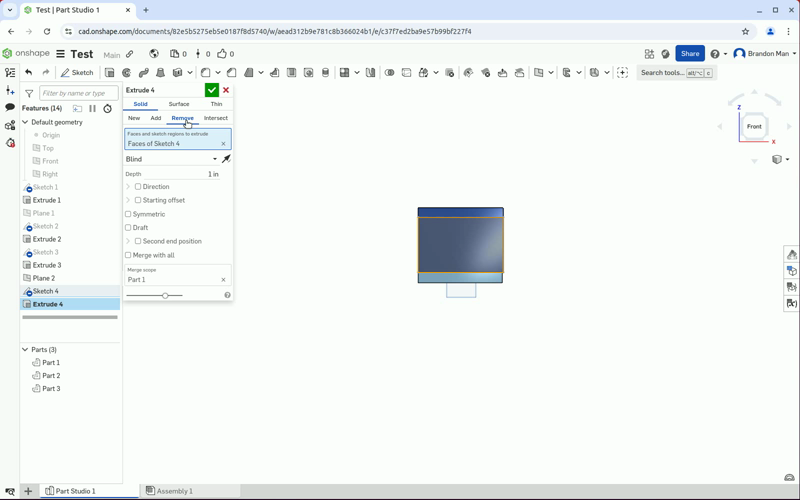
key(tab, 4)
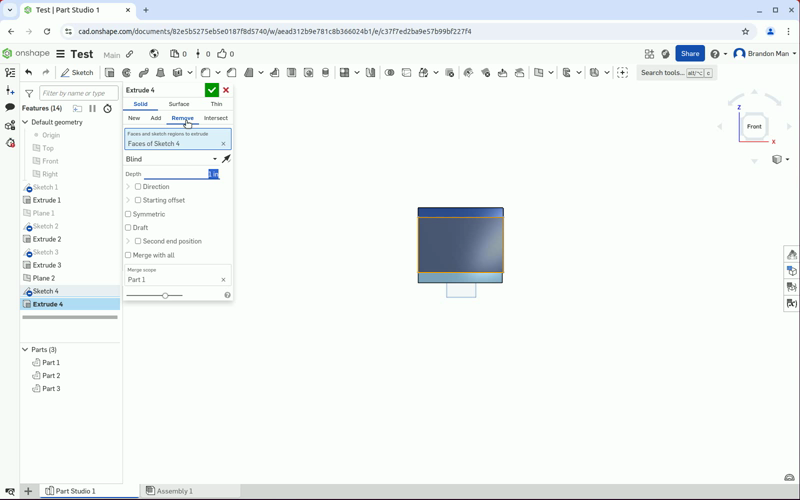
text(1.685)
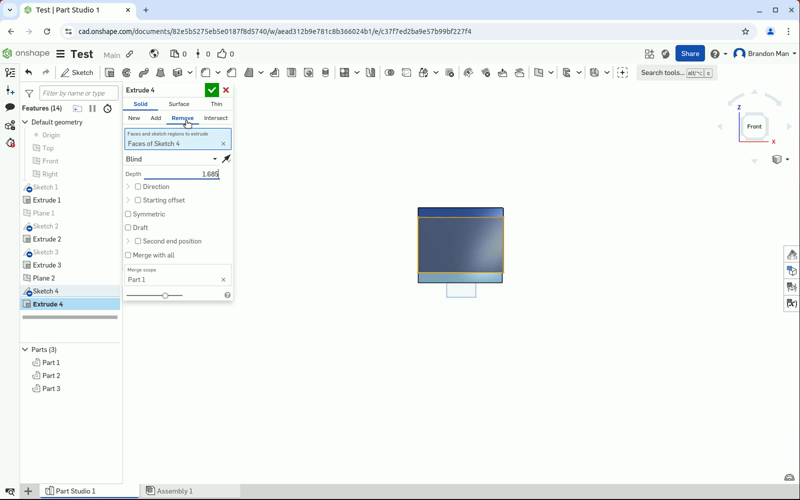
key(tab, 6)
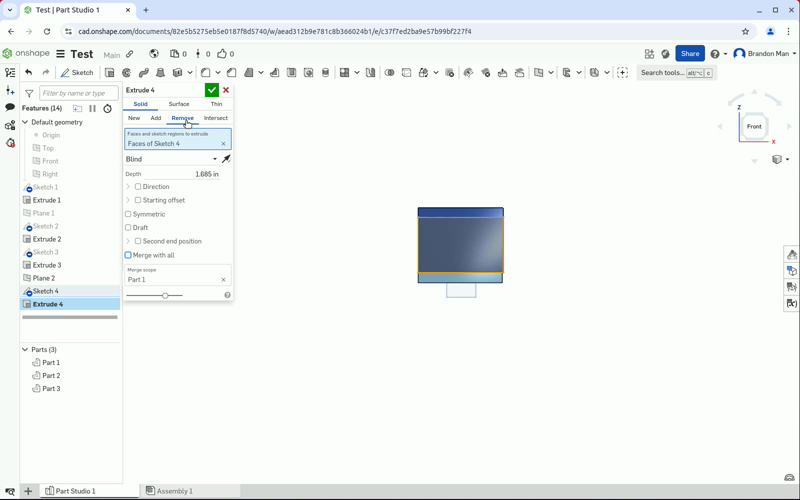
key(space)
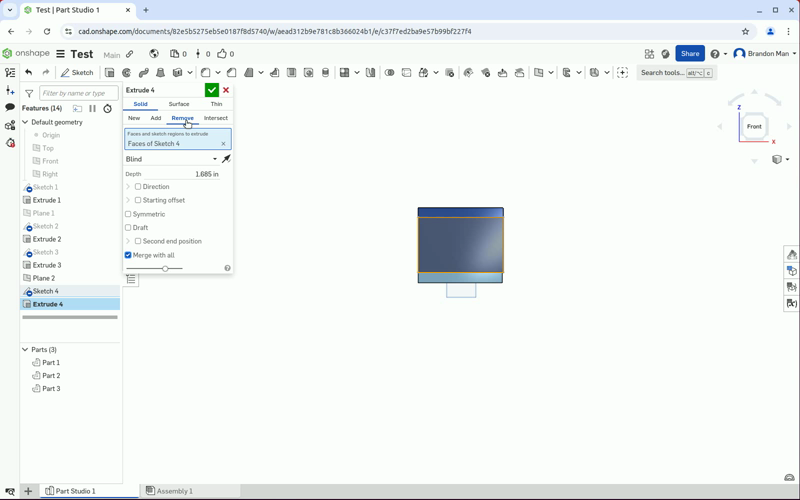
key(enter)
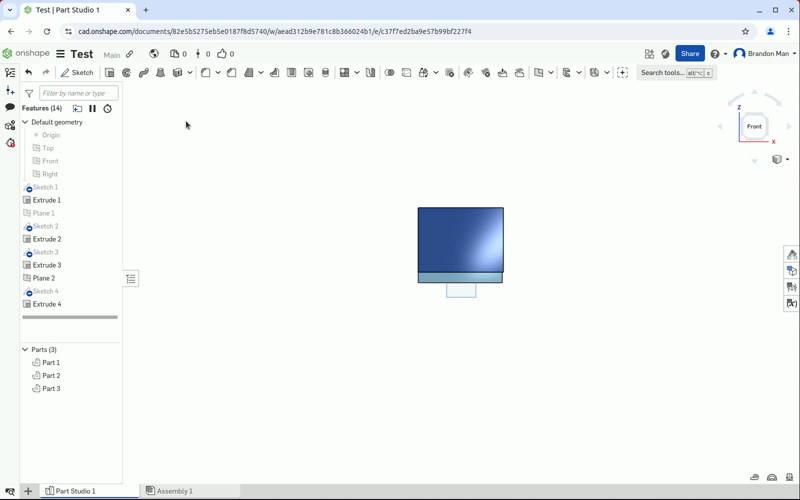
key(shift+h)
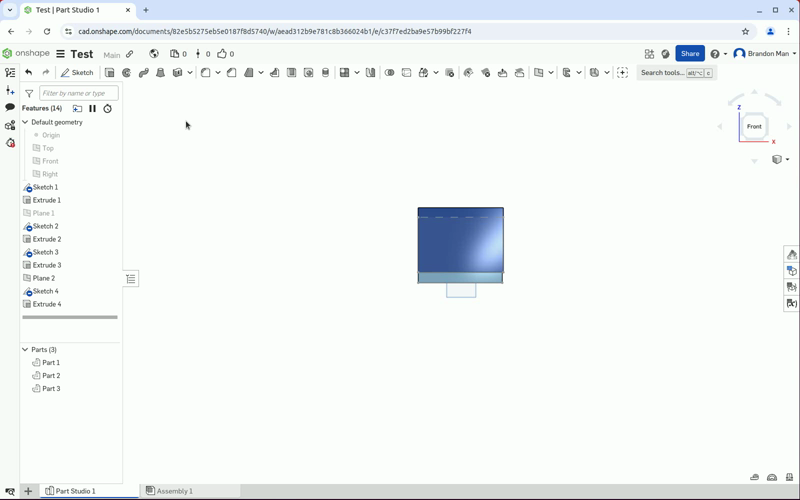
key(shift+h)
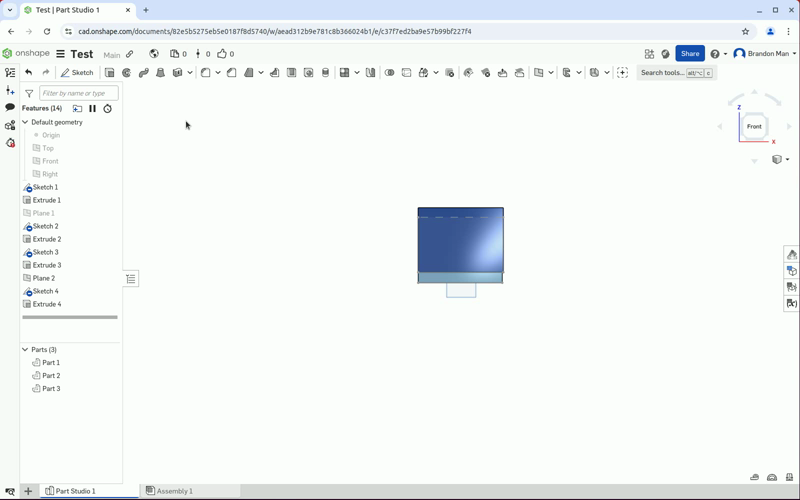
key(shift+7)
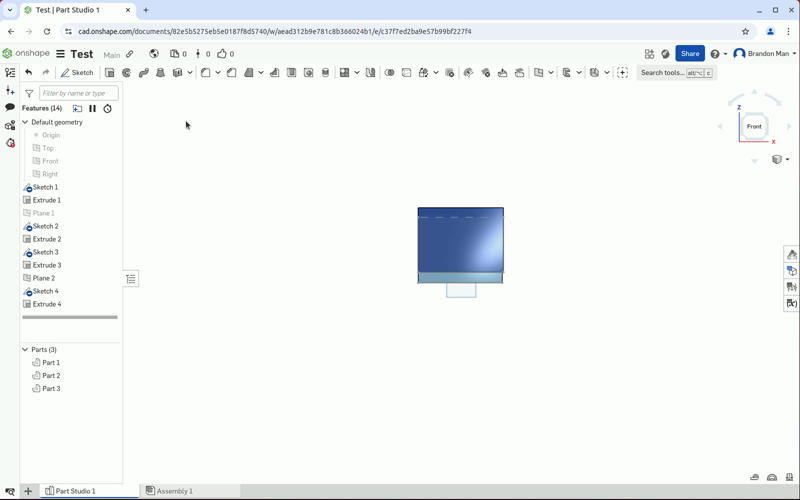
key(left, 2)
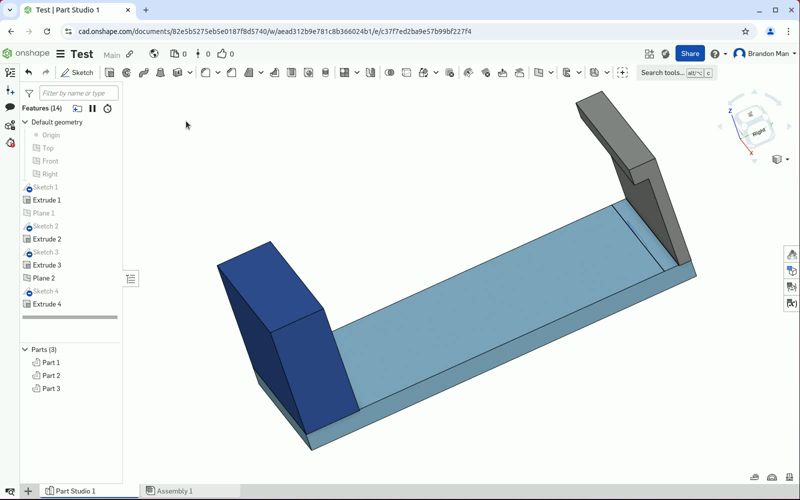
key(down, 2)
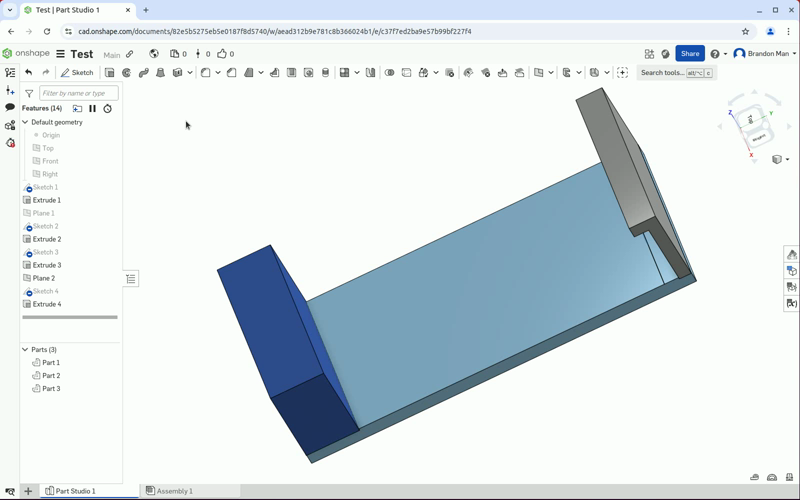
key(up, 2)
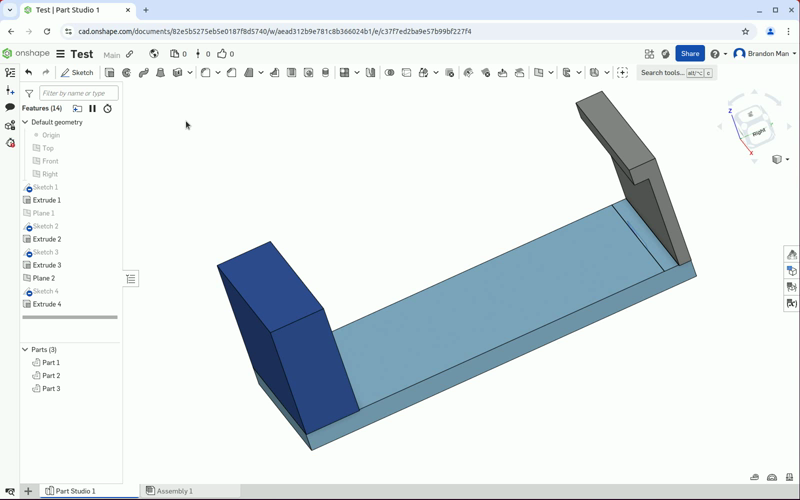
key(right, 2)
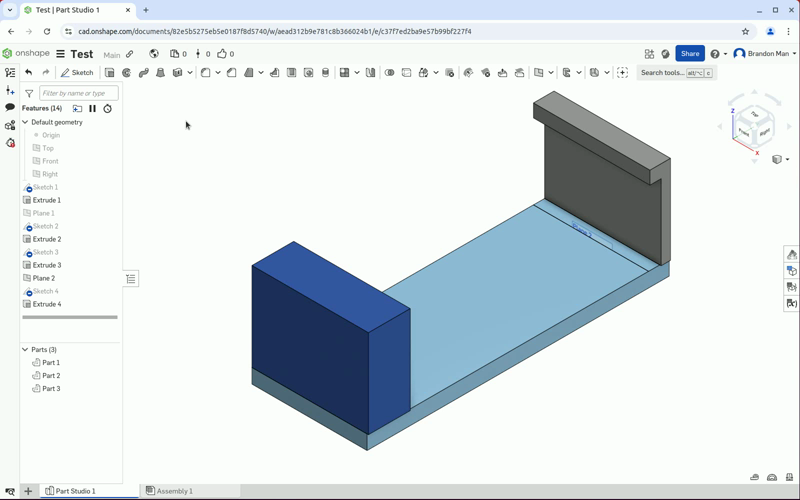
mouse_move(73, 189)
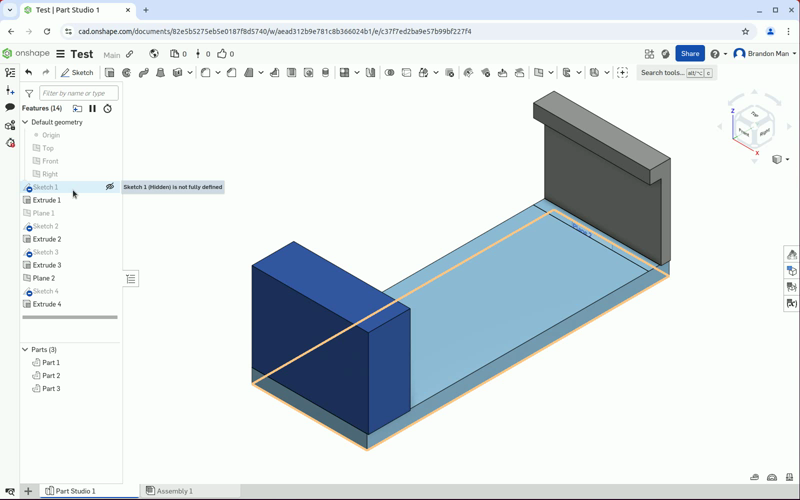
click(73, 189)